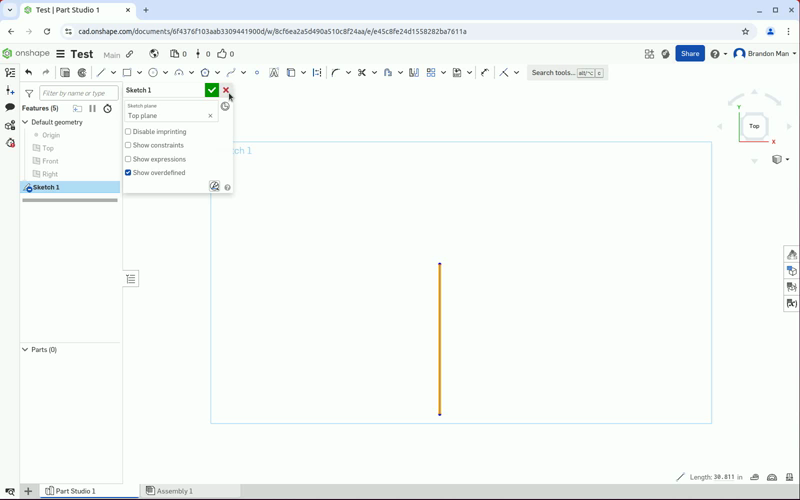
key(shift+h)
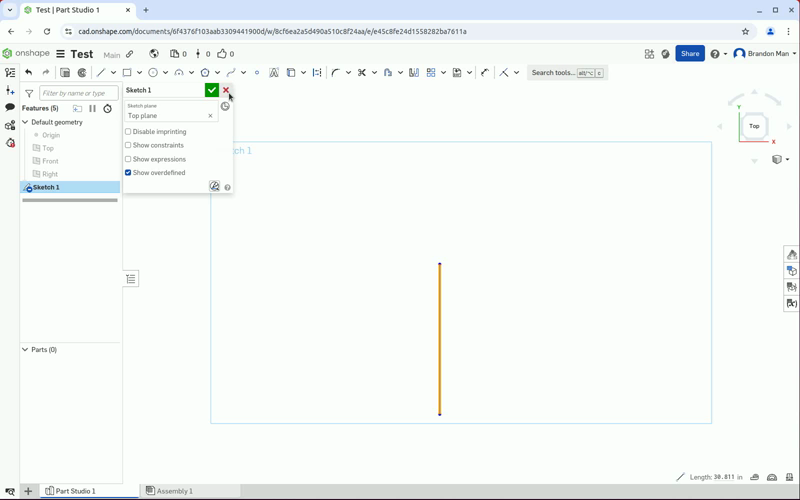
key(shift+s)
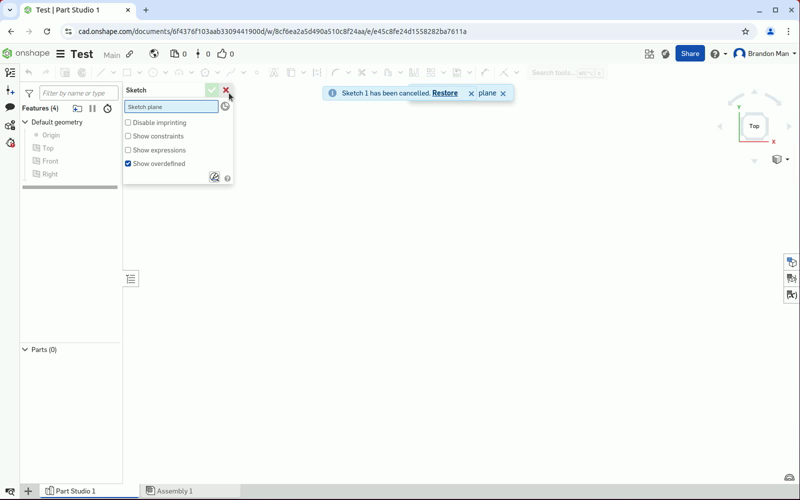
mouse_move(73, 150)
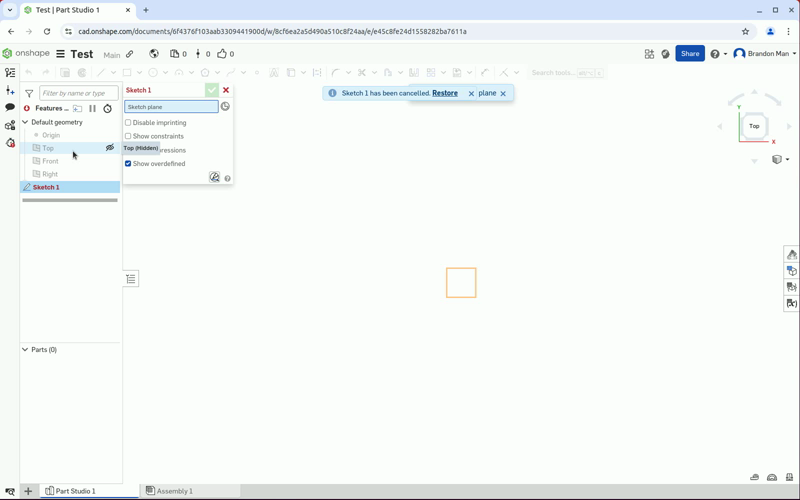
click(73, 150)
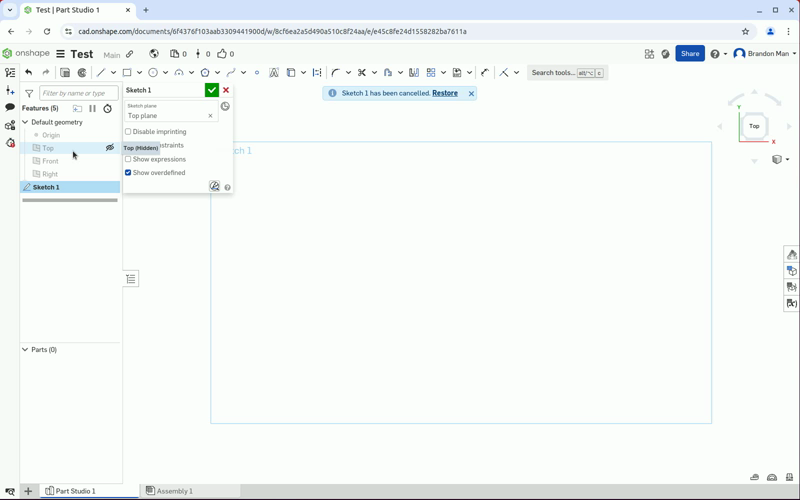
mouse_move(73, 352)
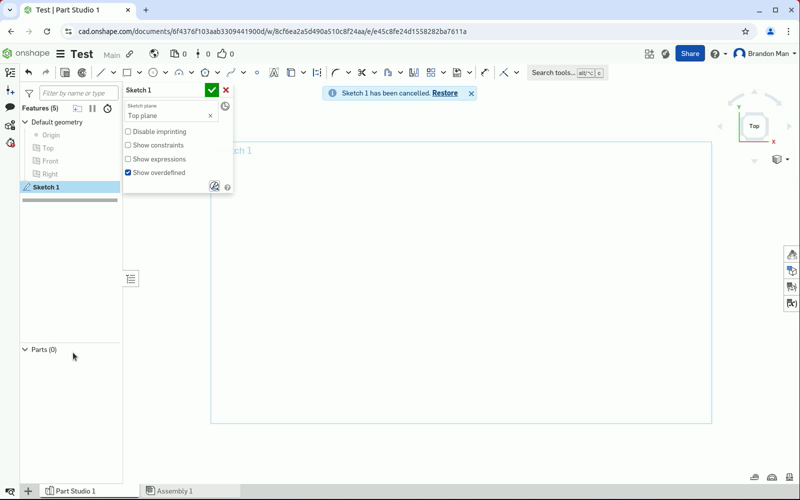
key(y)
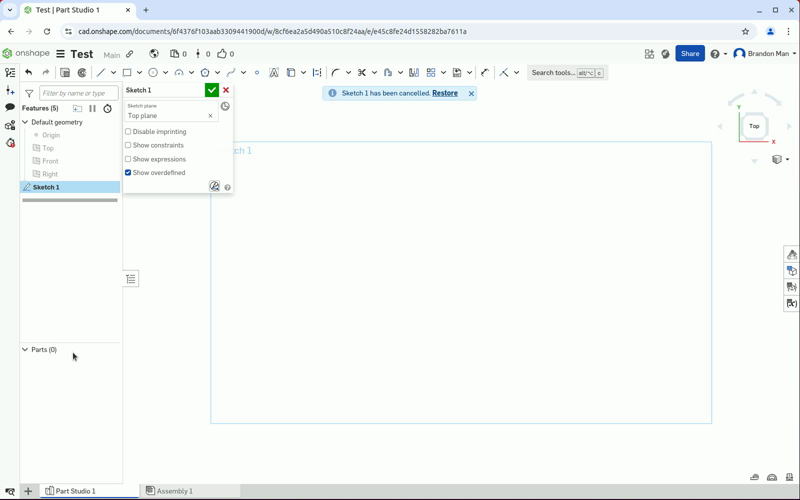
key(c)
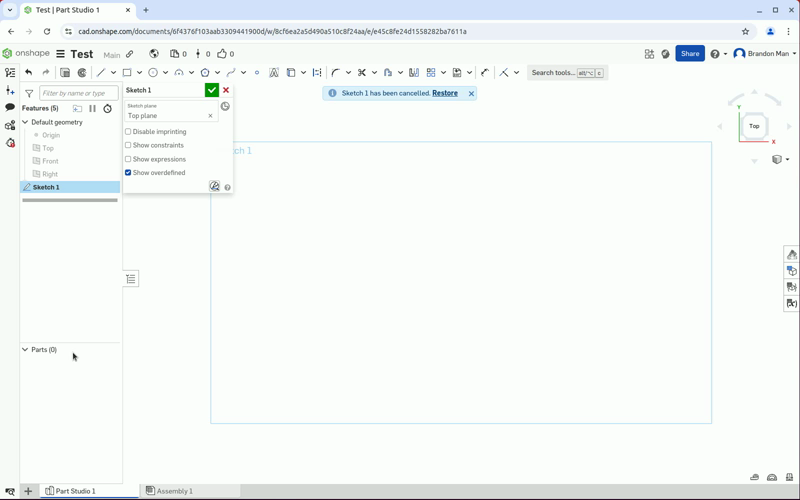
key_down(shift)
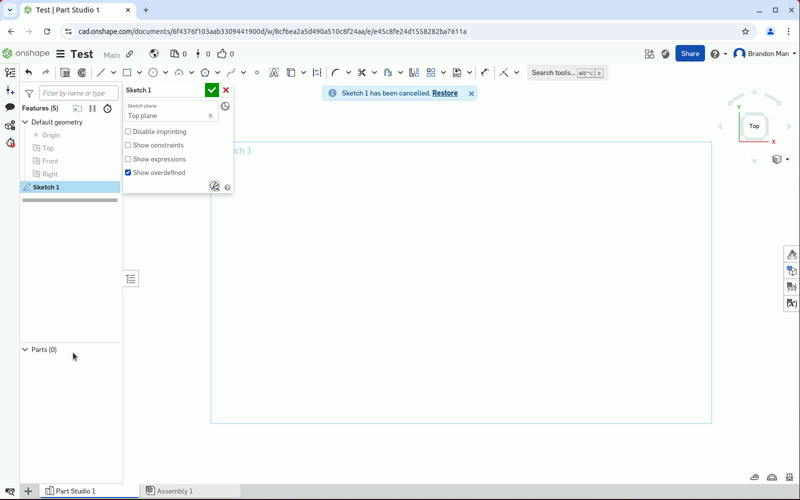
mouse_move(461, 282)
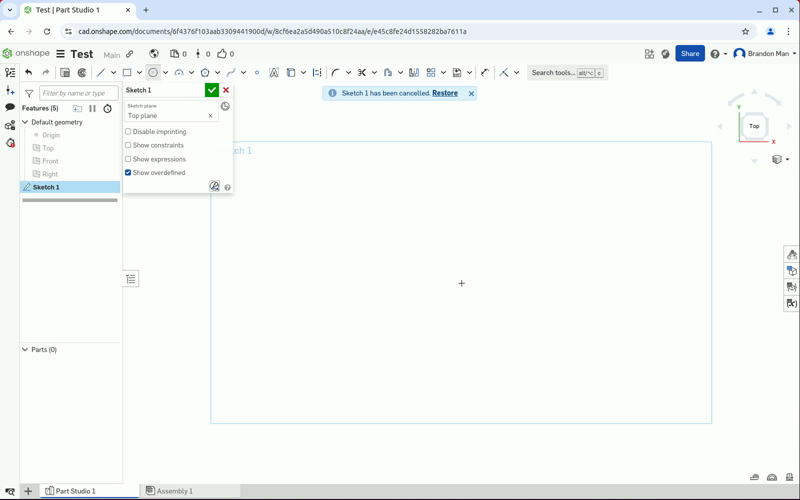
click(461, 282)
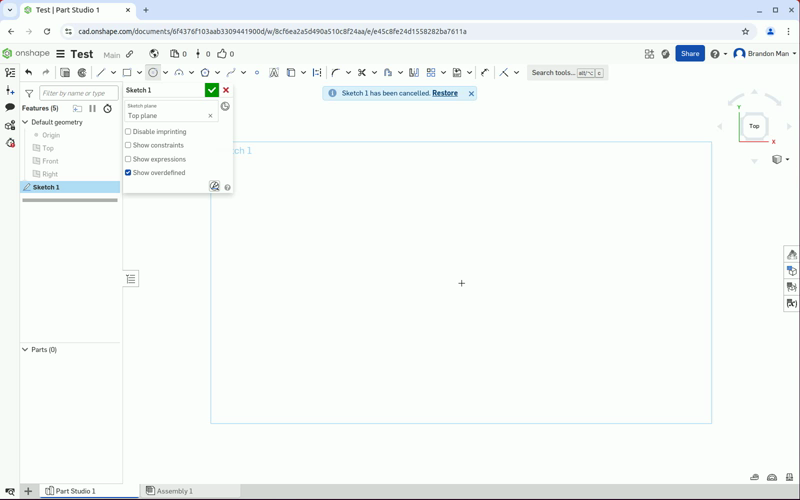
key_up(shift)
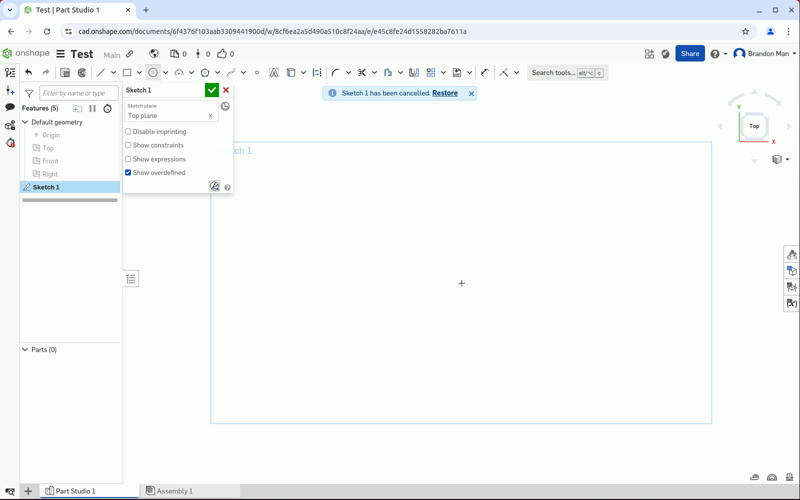
mouse_move(479, 282)
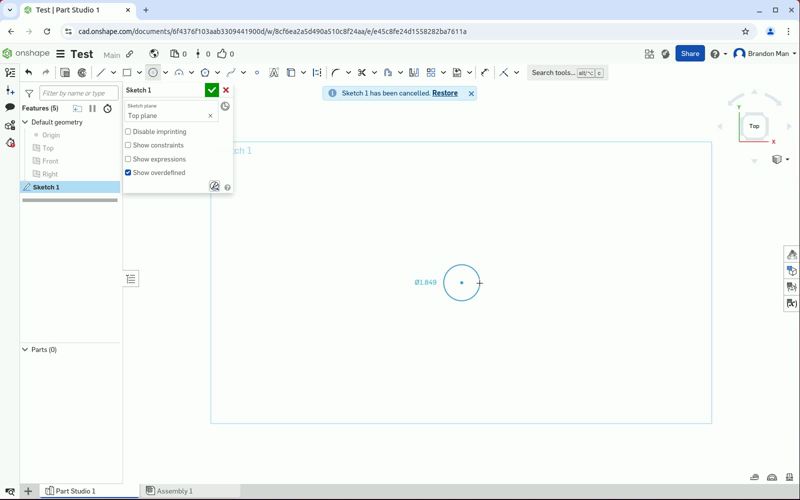
click(479, 282)
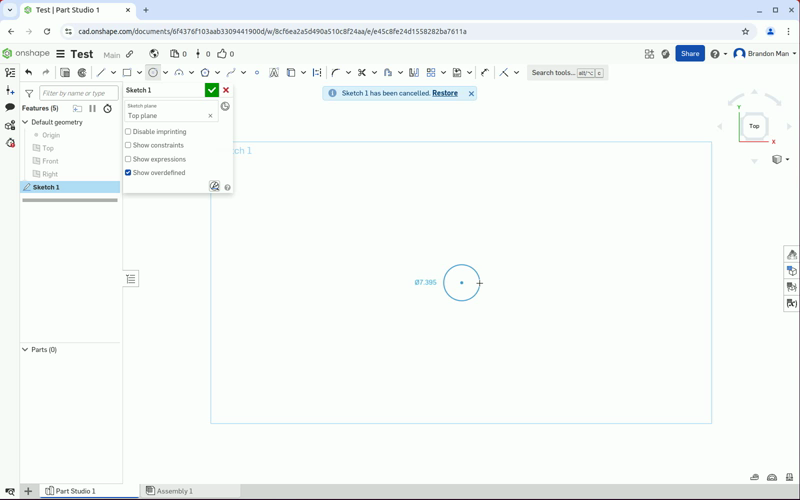
key(esc)
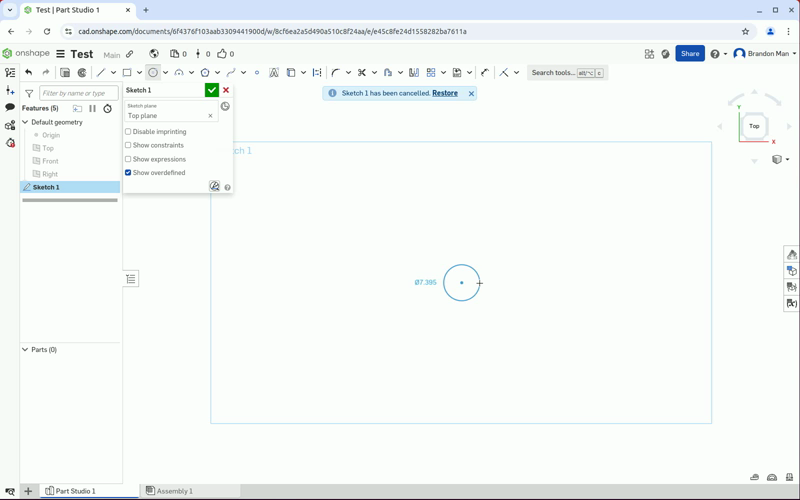
key(c)
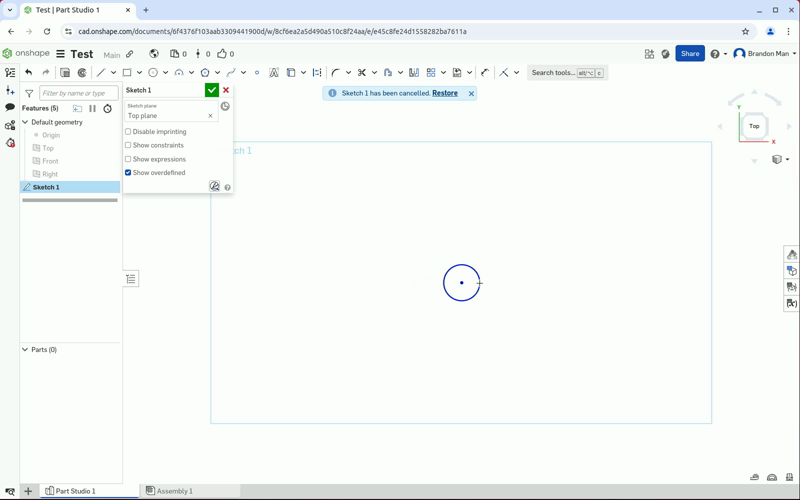
key_down(shift)
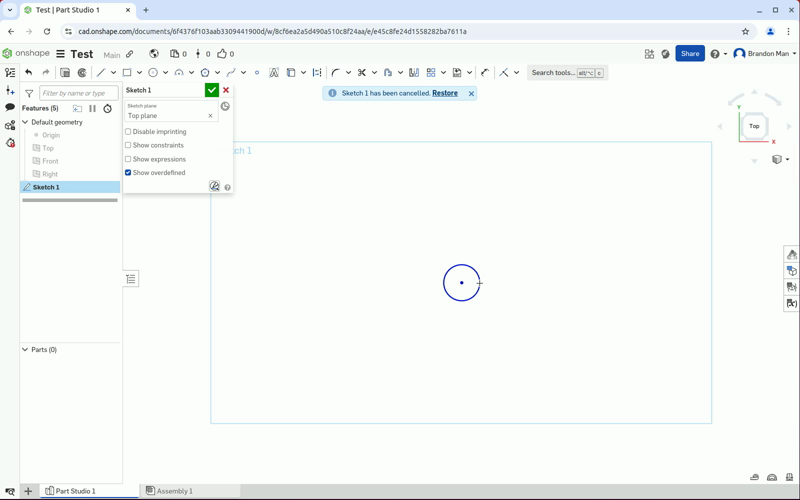
mouse_move(461, 282)
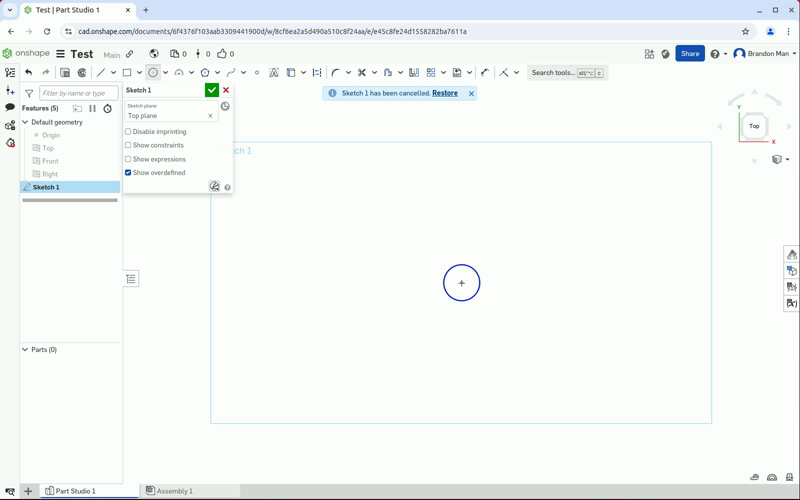
click(461, 282)
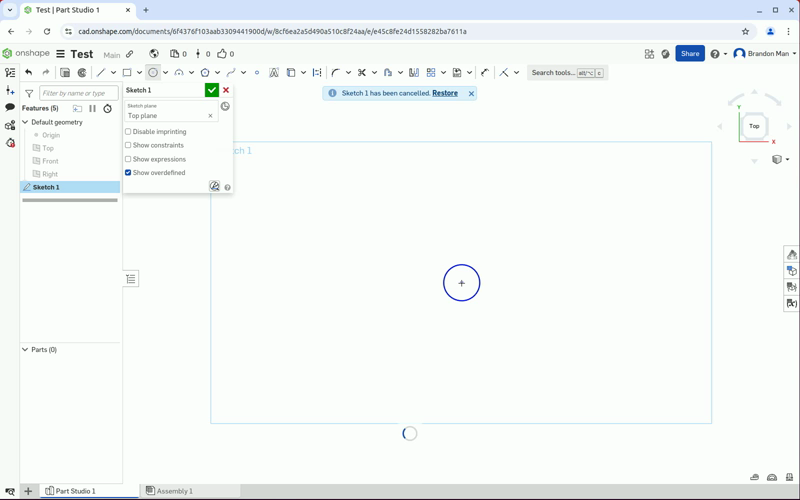
key_up(shift)
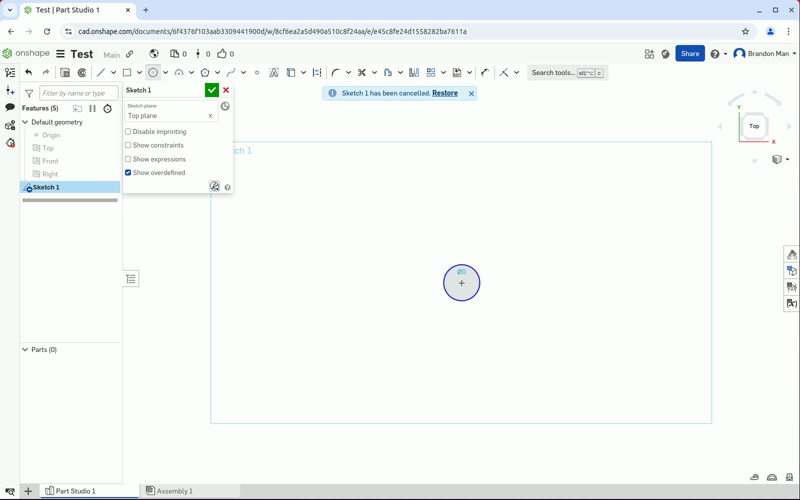
mouse_move(467, 282)
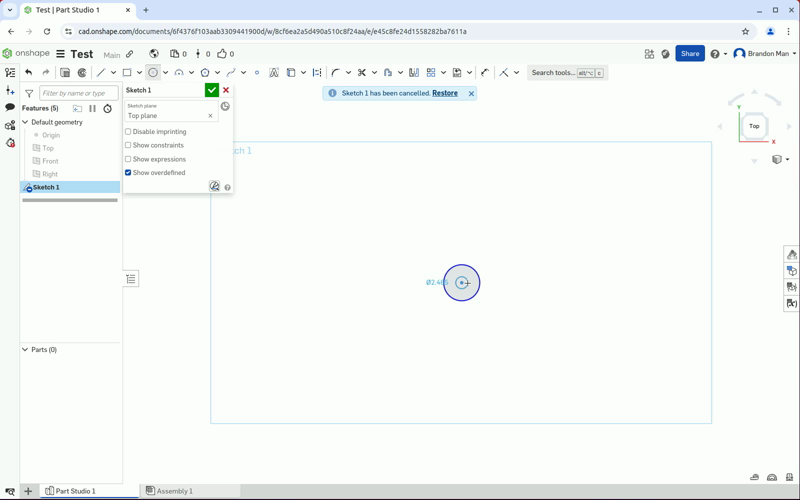
click(467, 282)
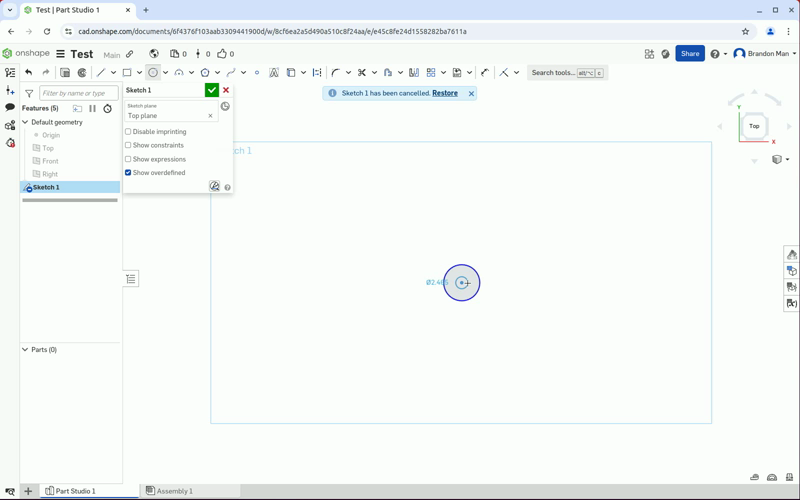
key(esc)
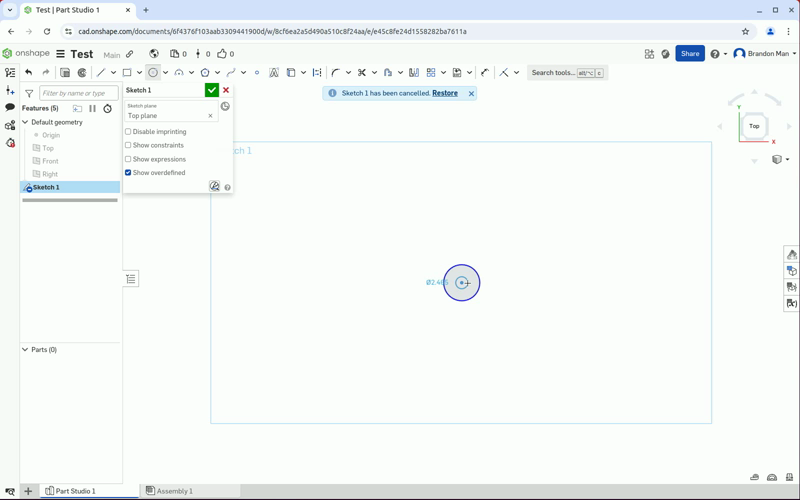
mouse_move(473, 294)
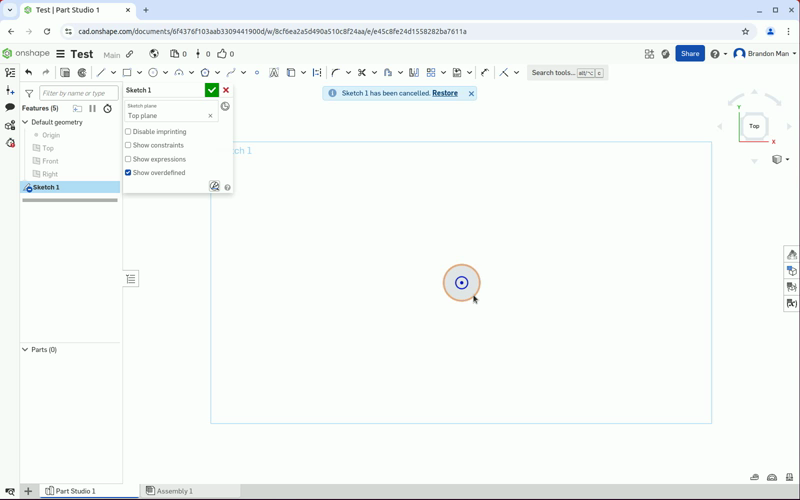
scroll(6)
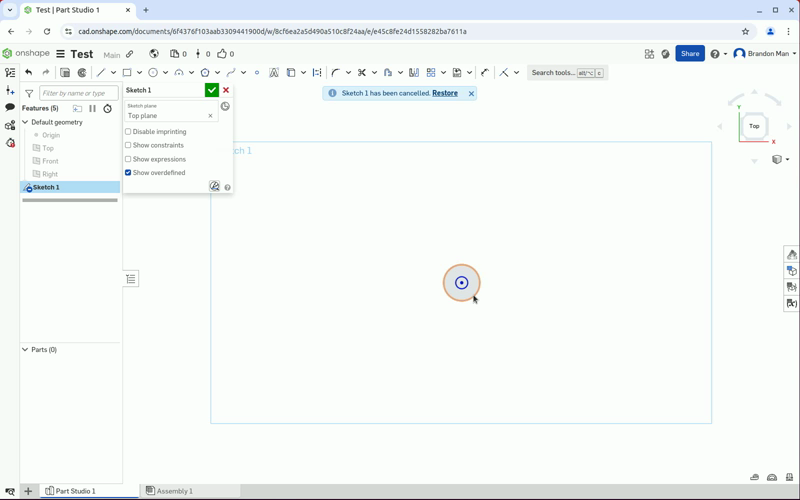
scroll(6)
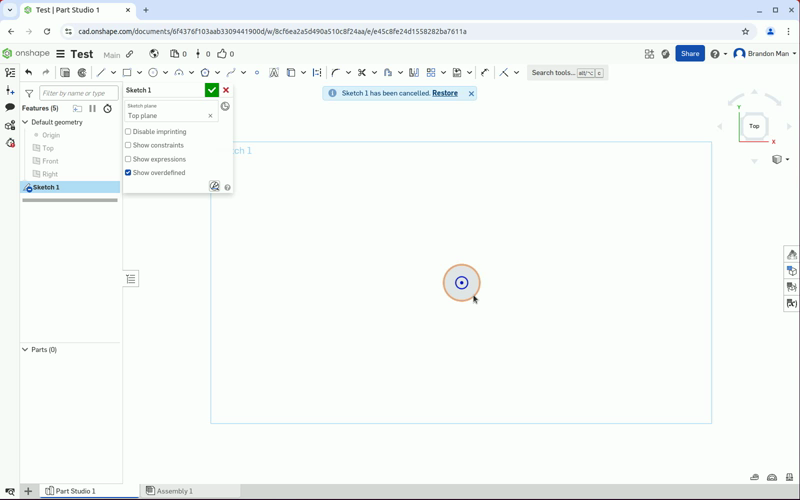
scroll(6)
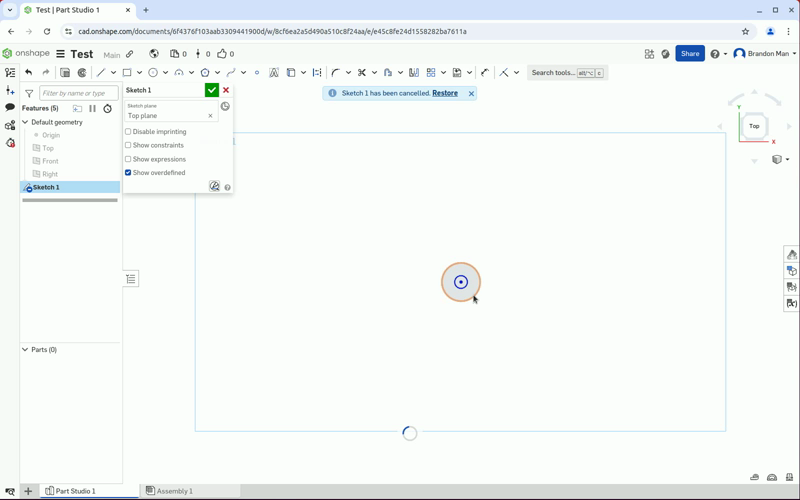
scroll(6)
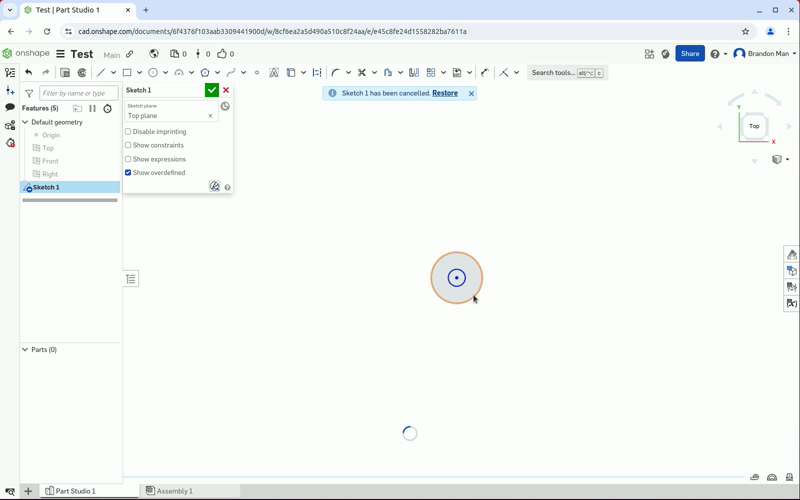
scroll(6)
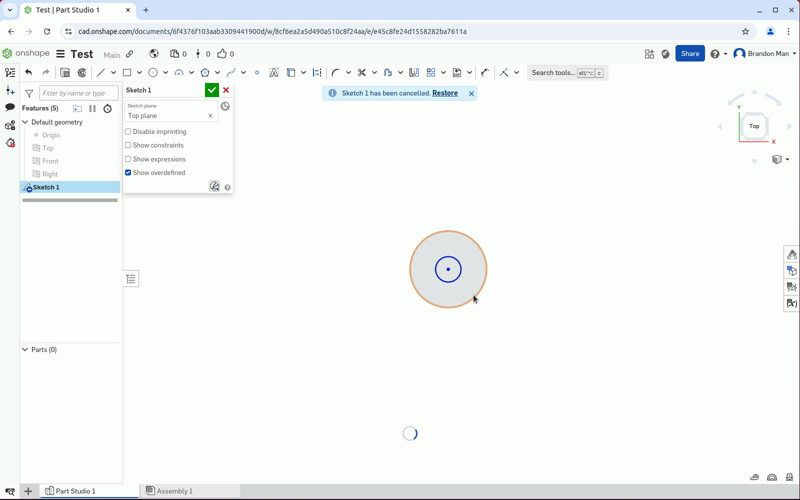
scroll(6)
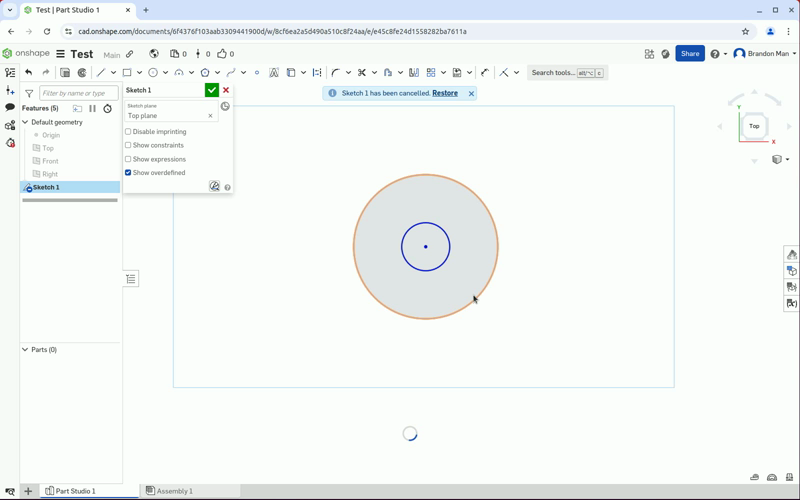
scroll(6)
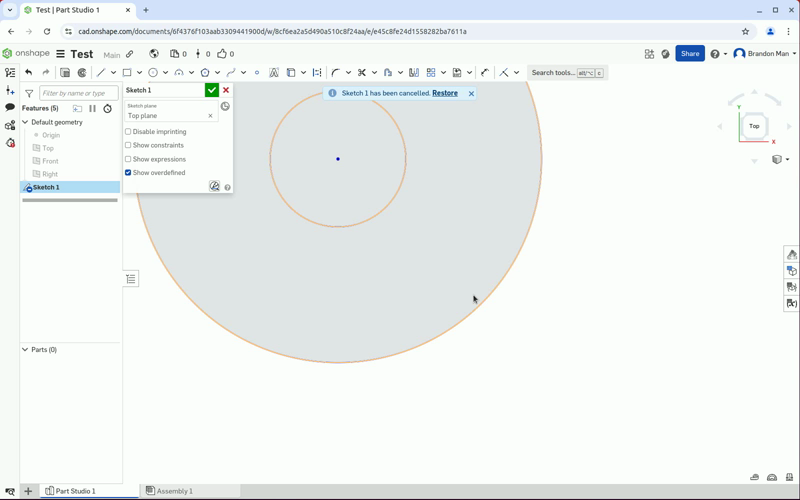
click(473, 294)
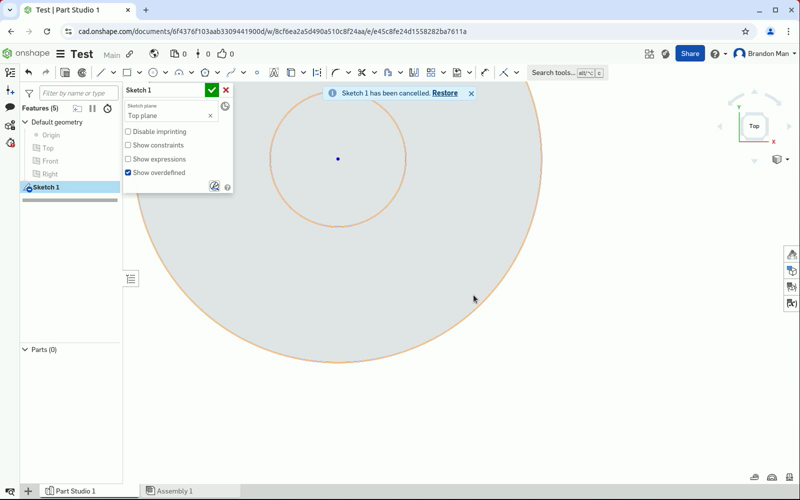
scroll(-6)
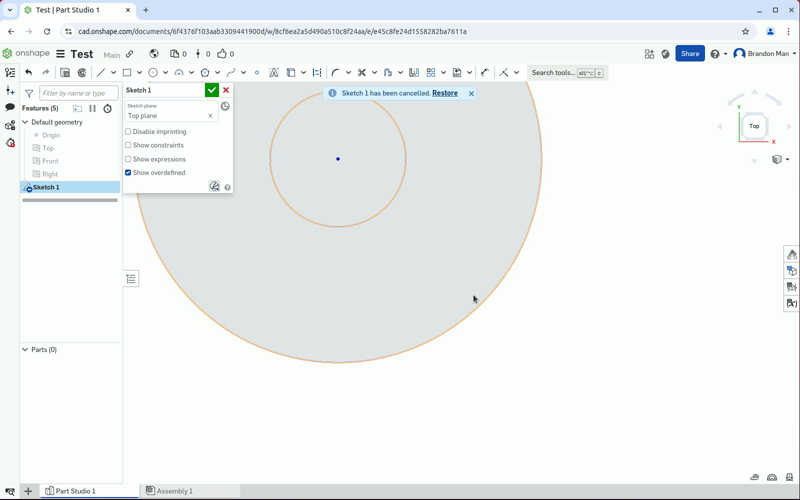
scroll(-6)
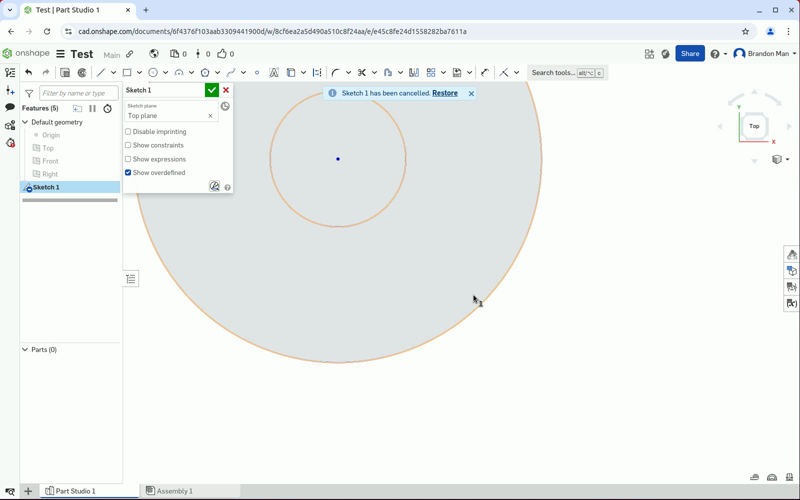
scroll(-6)
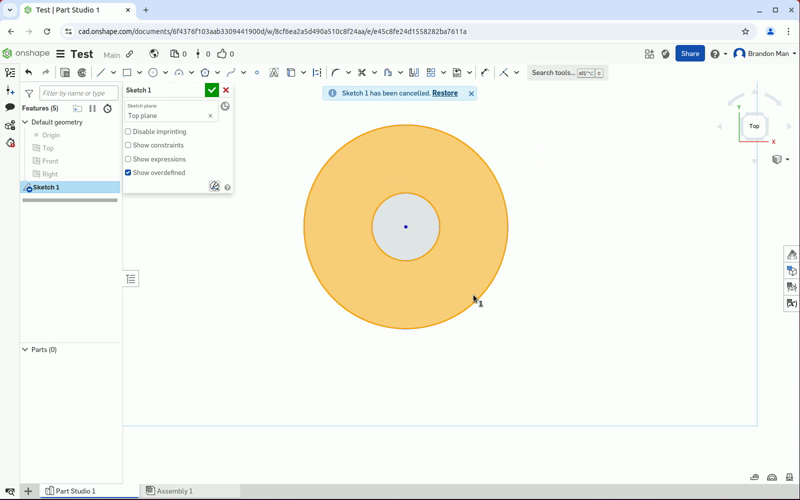
scroll(-6)
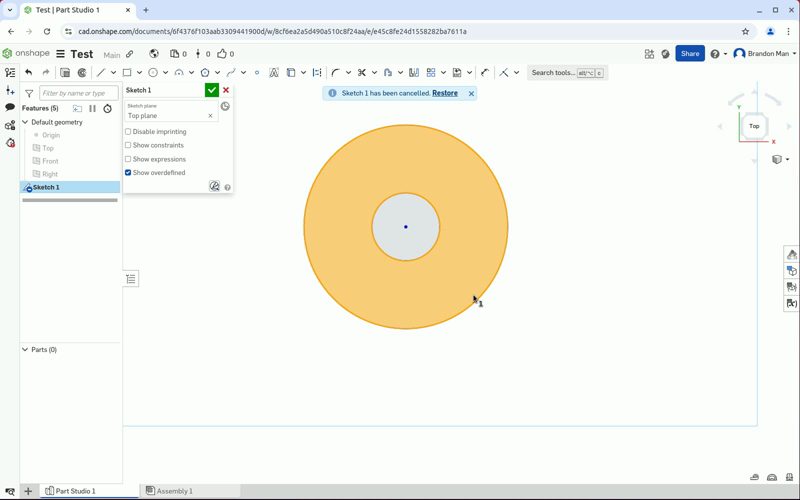
scroll(-6)
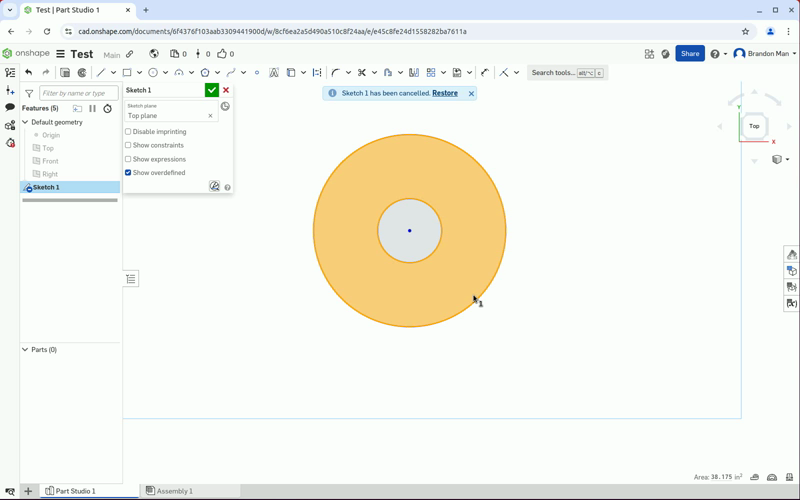
scroll(-6)
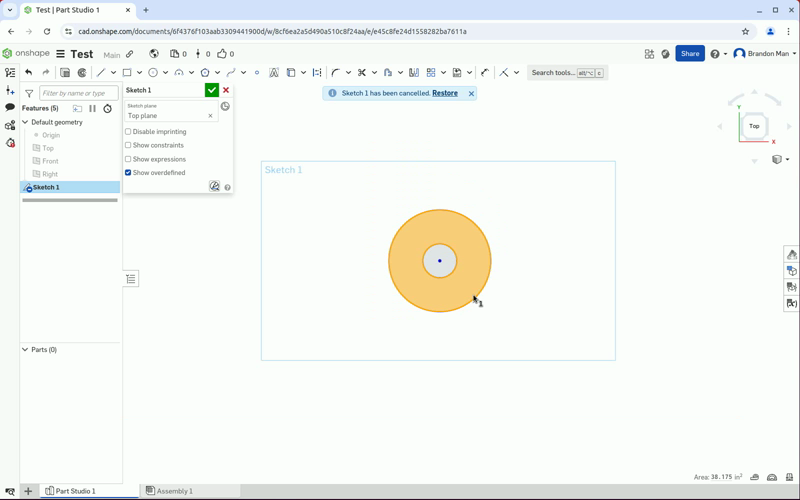
scroll(-6)
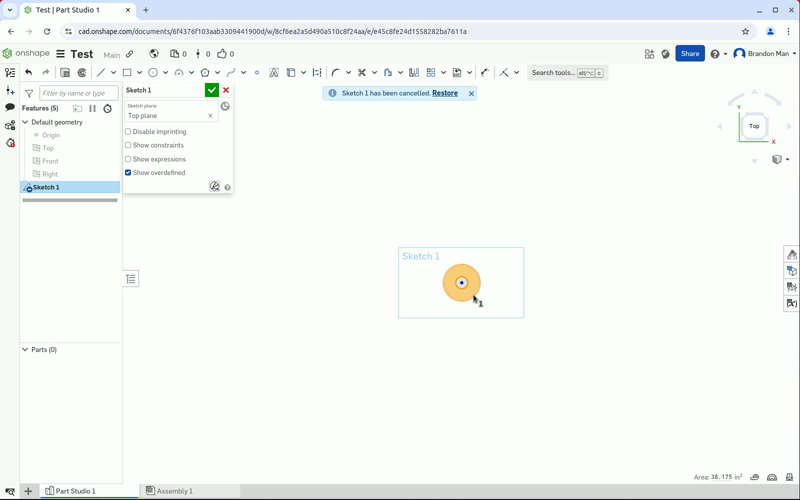
mouse_move(73, 352)
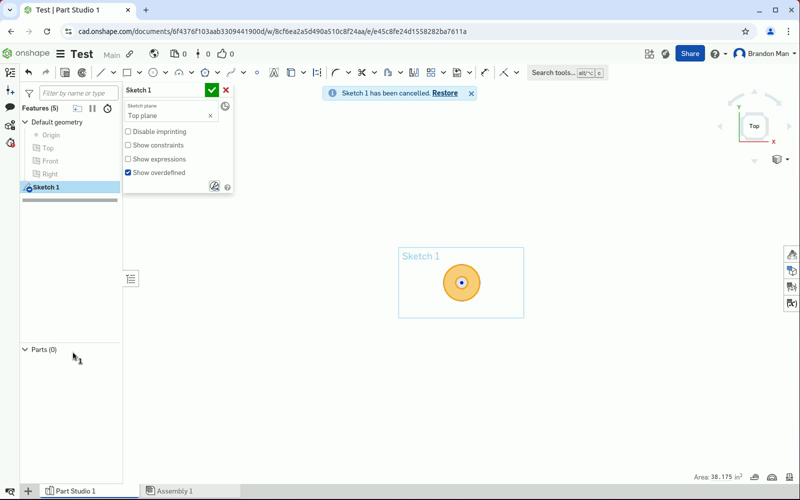
key(shift+y)
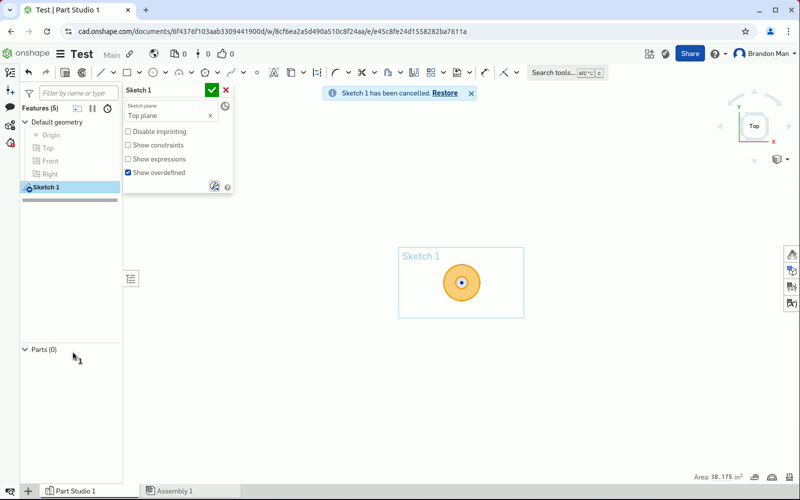
key(shift+e)
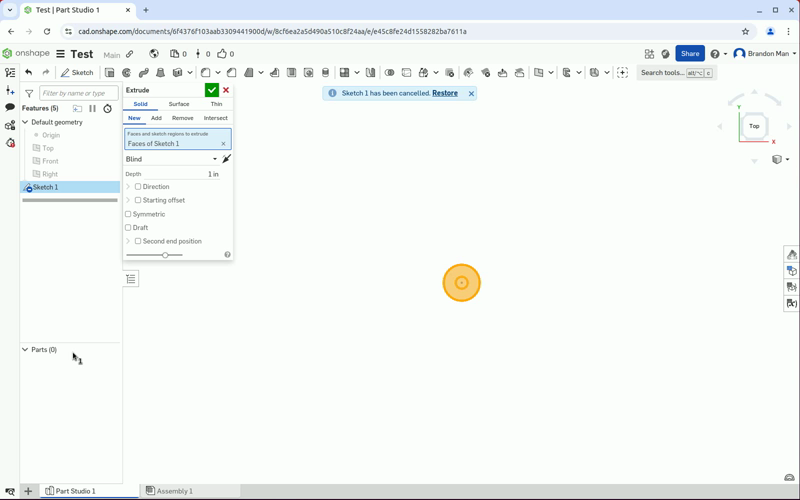
mouse_move(143, 106)
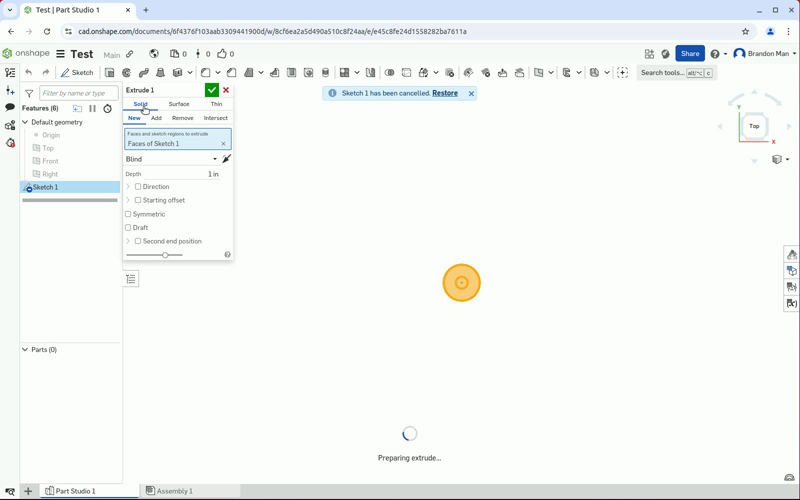
click(143, 106)
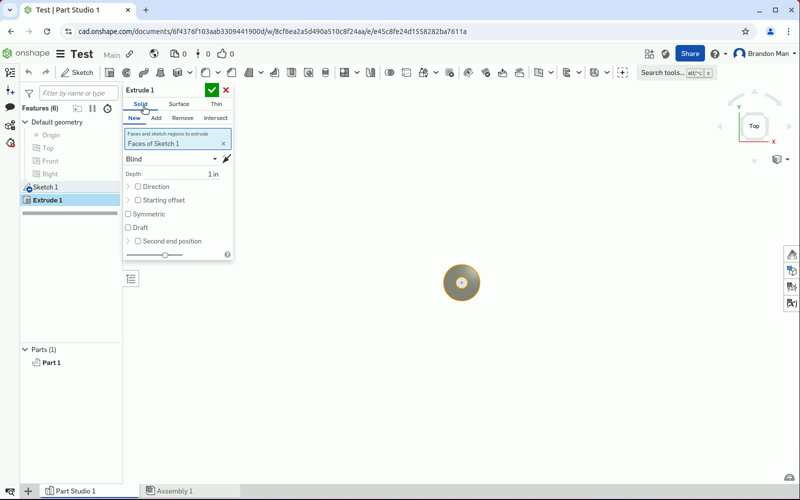
mouse_move(137, 120)
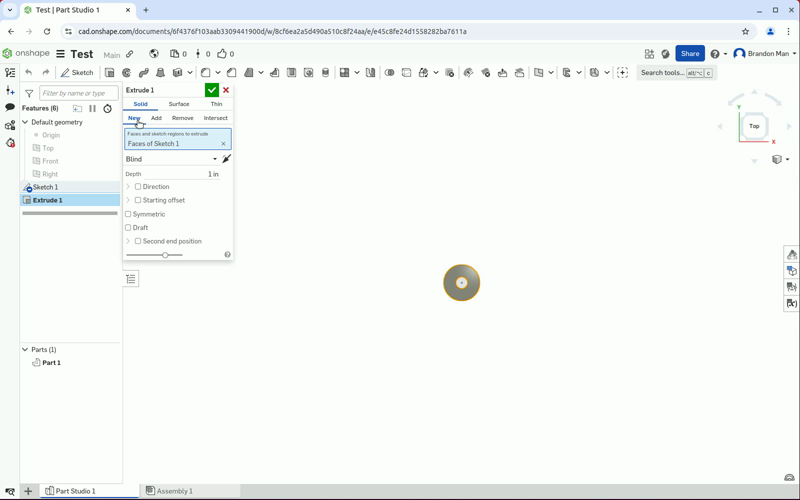
click(137, 120)
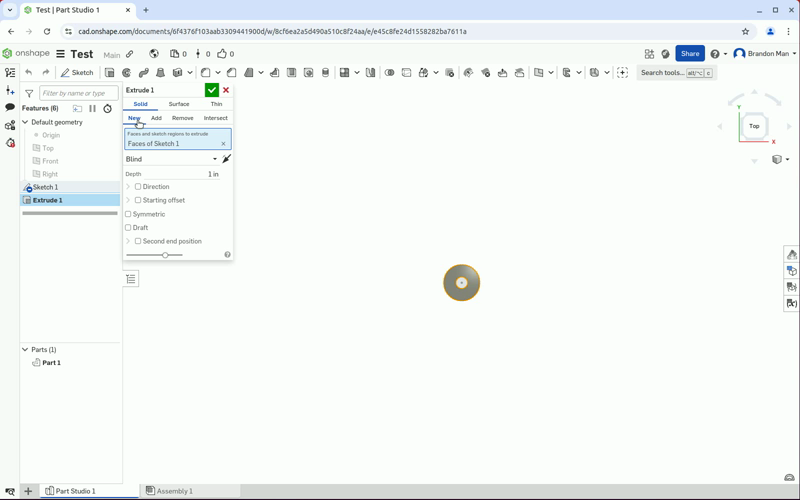
key(tab, 4)
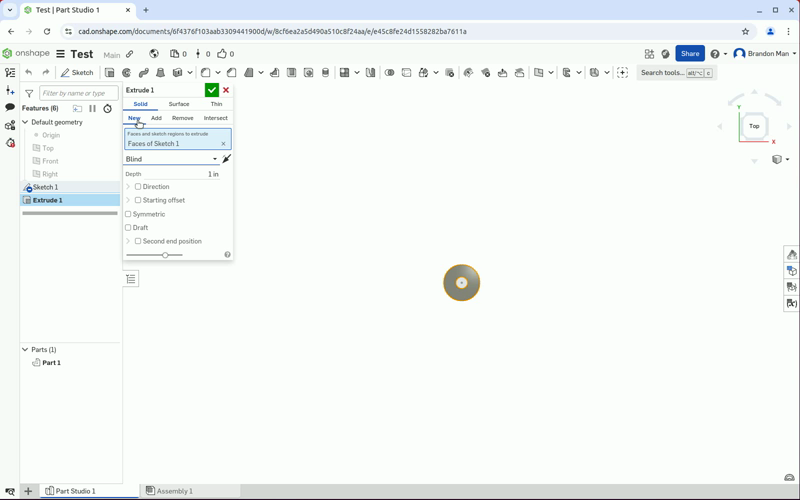
text(2.407)
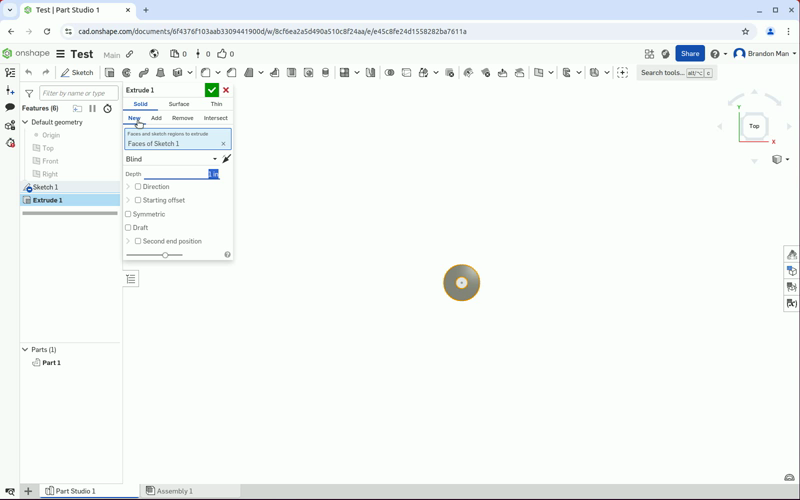
key(enter)
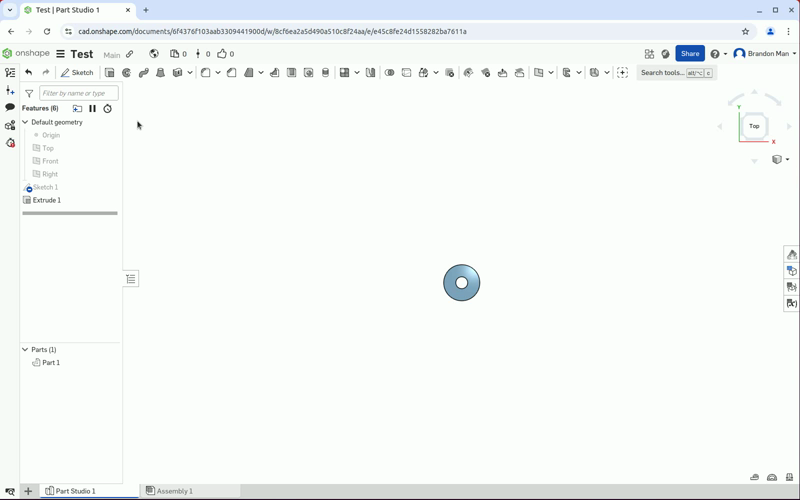
key(shift+h)
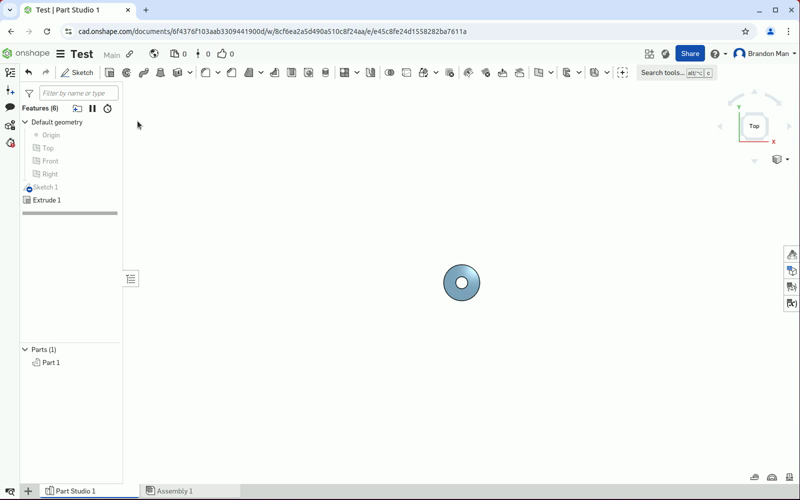
key(shift+h)
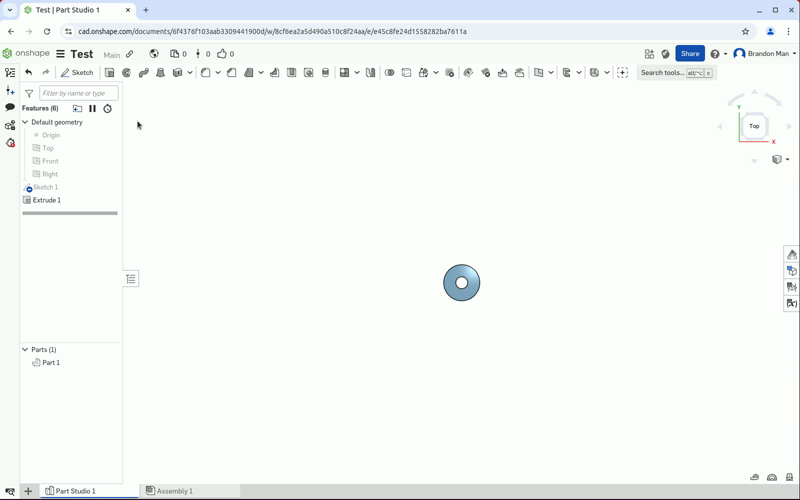
mouse_move(73, 189)
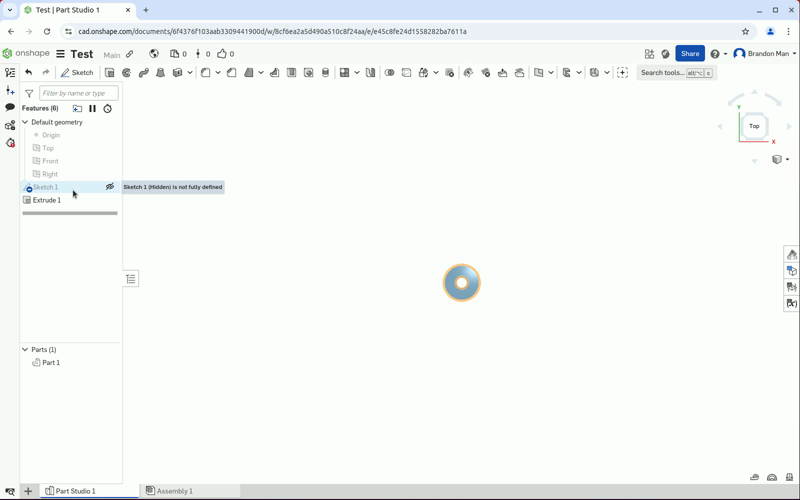
click(73, 189)
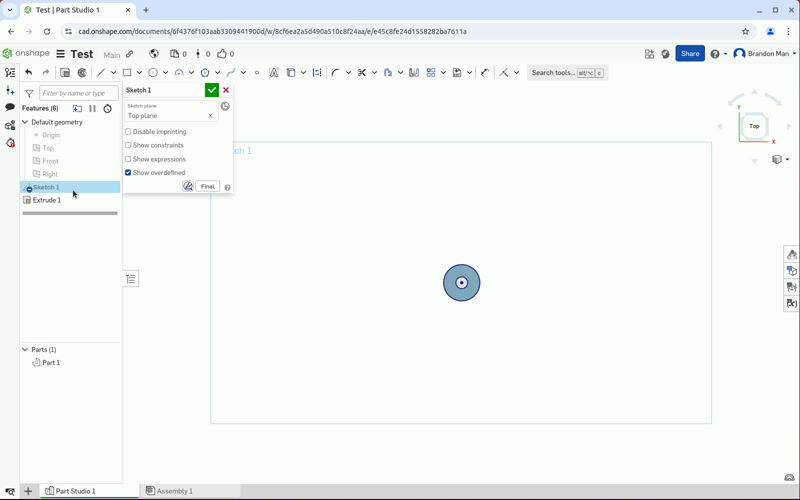
mouse_move(229, 92)
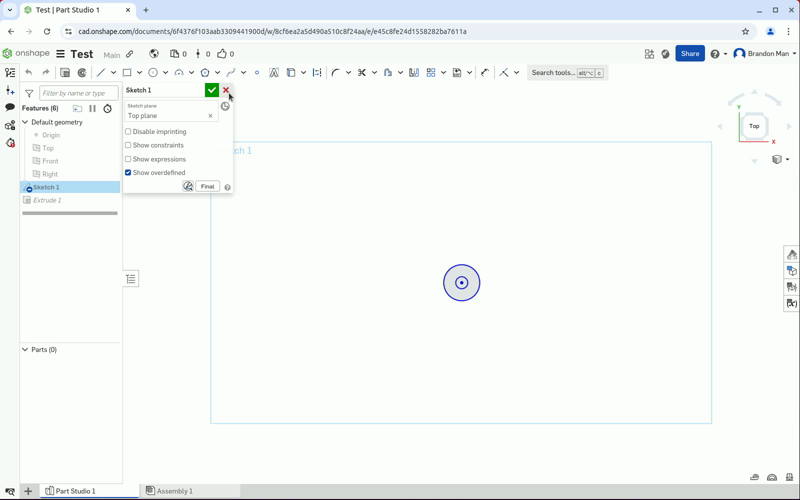
click(229, 92)
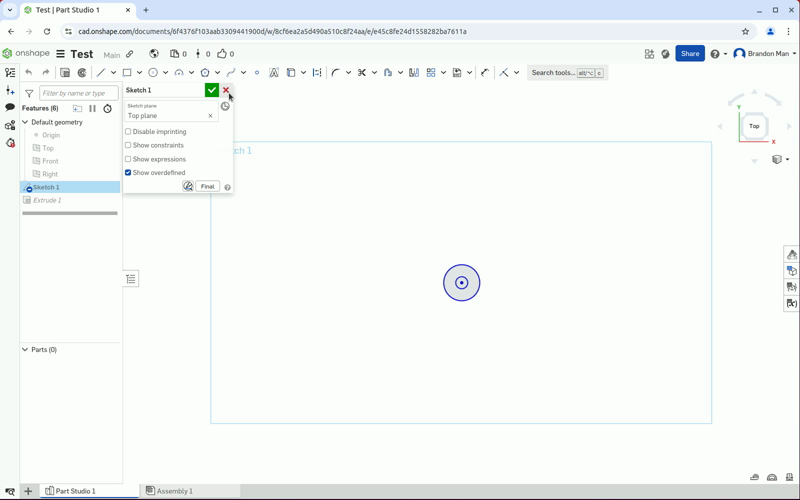
key(shift+s)
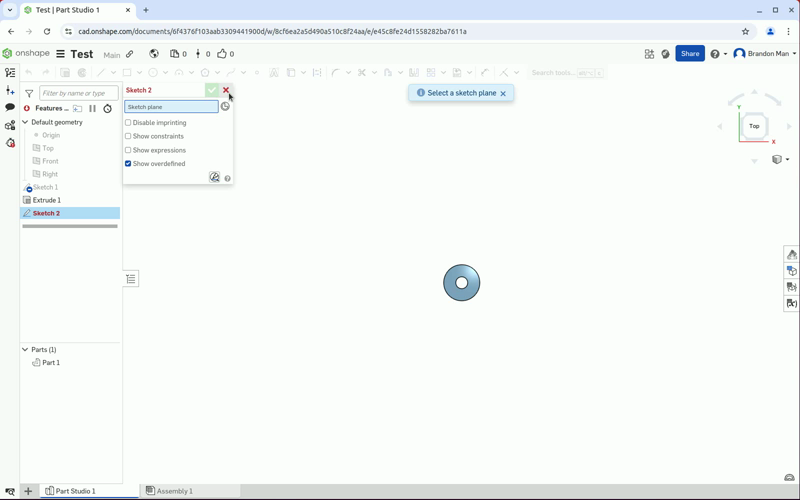
mouse_move(73, 150)
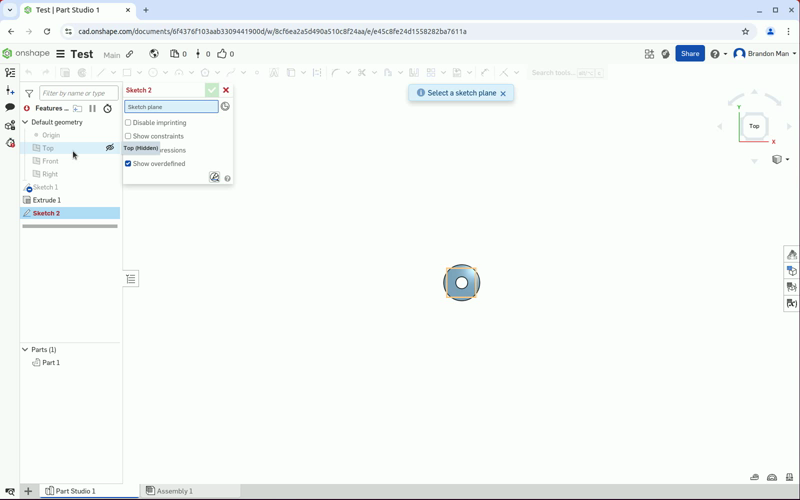
click(73, 150)
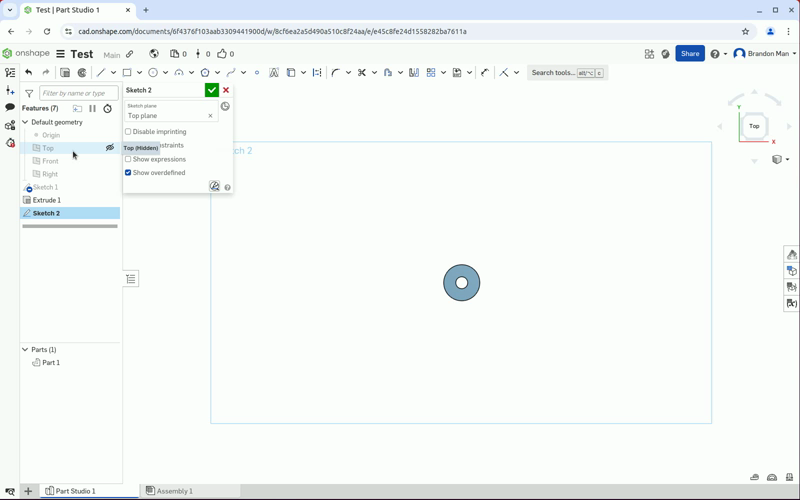
mouse_move(73, 352)
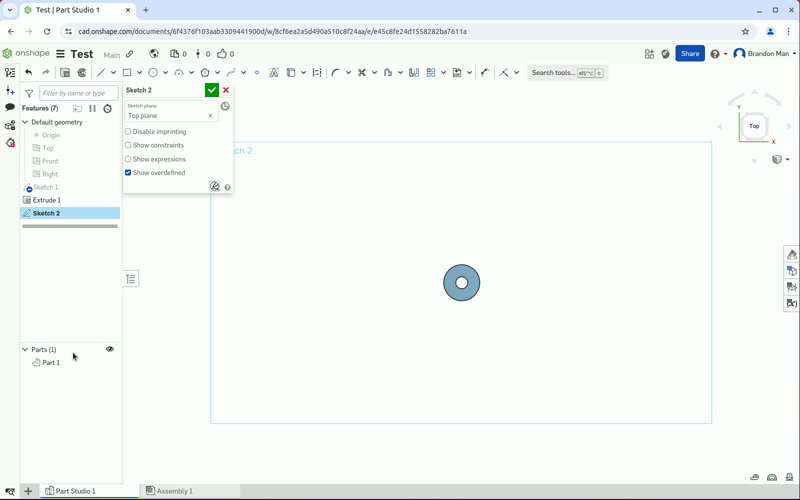
key(y)
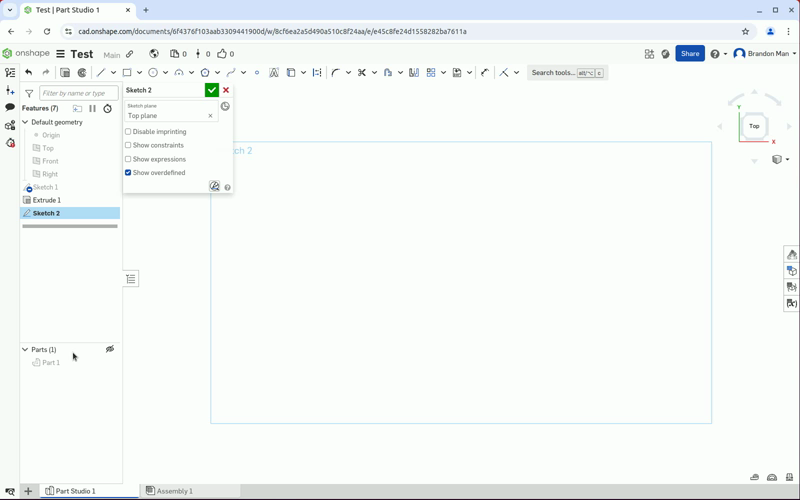
key(l)
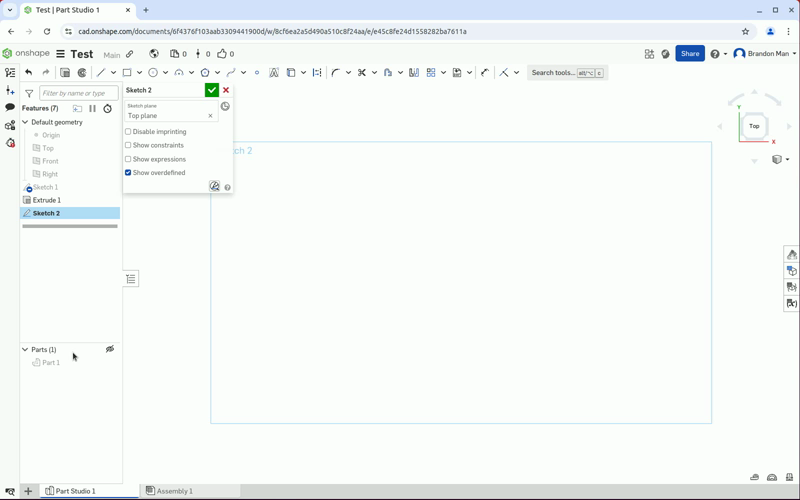
key_down(shift)
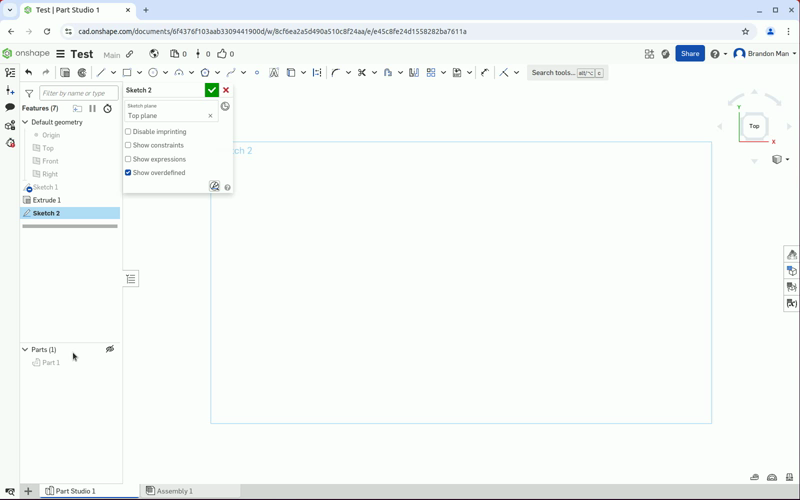
mouse_move(398, 318)
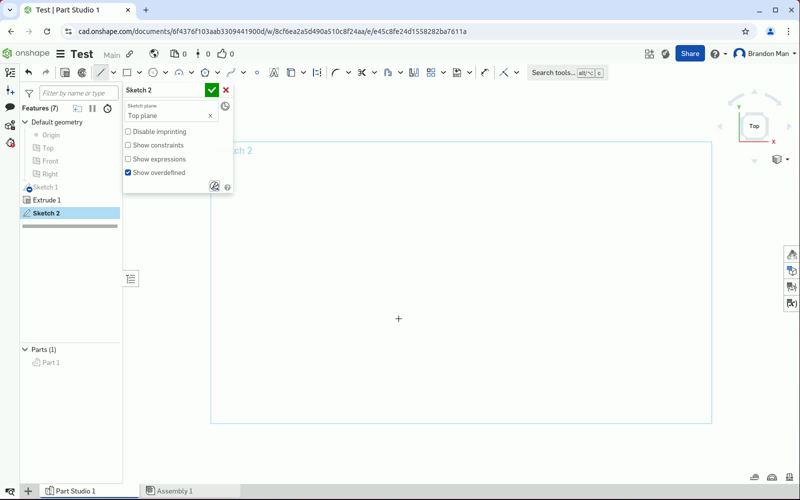
click(398, 318)
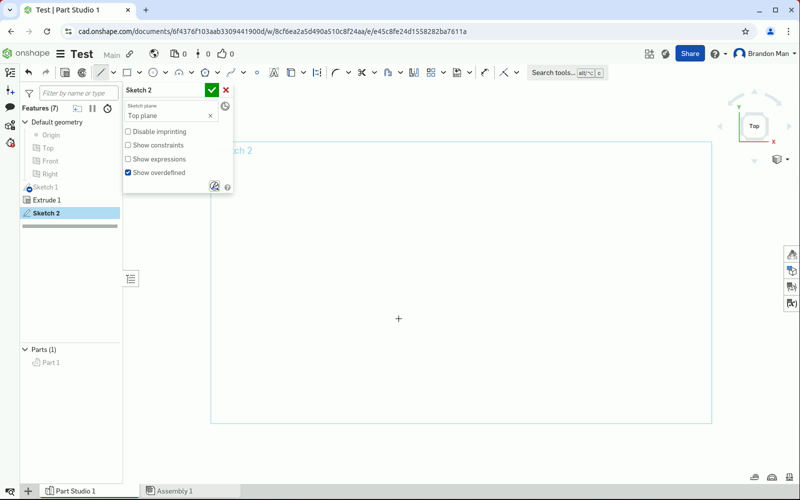
key_up(shift)
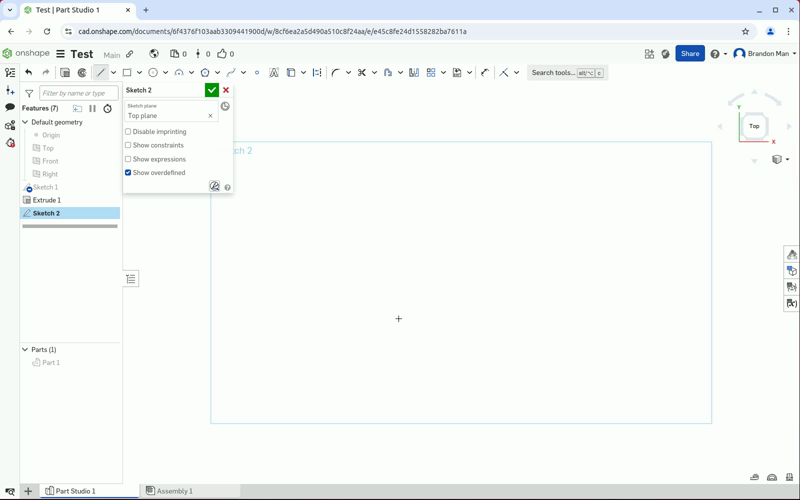
key_down(shift)
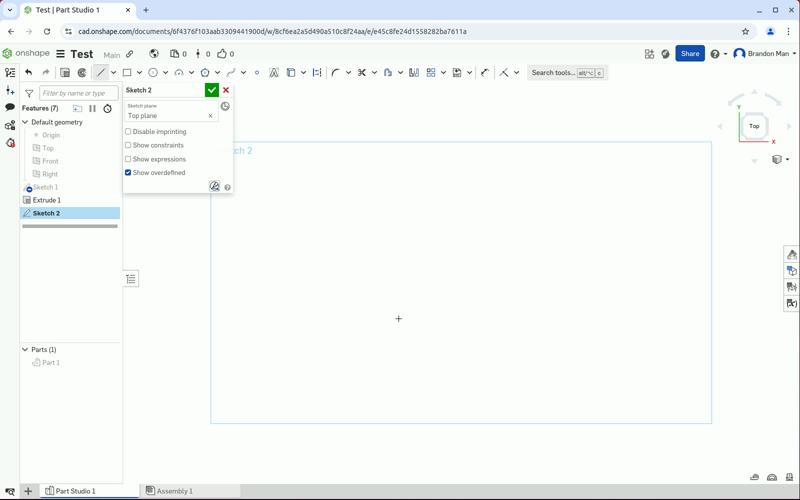
mouse_move(511, 318)
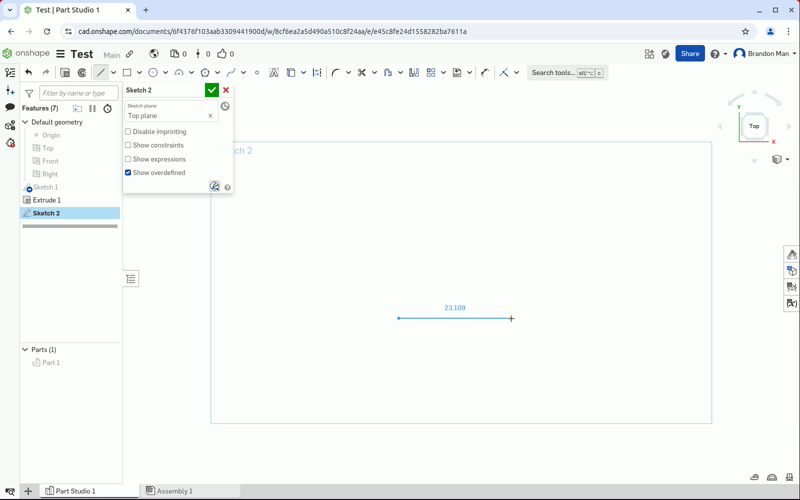
click(511, 318)
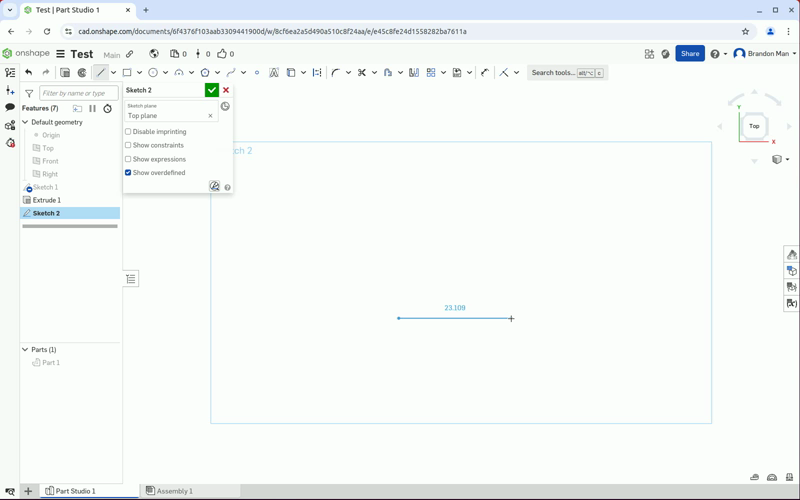
key_up(shift)
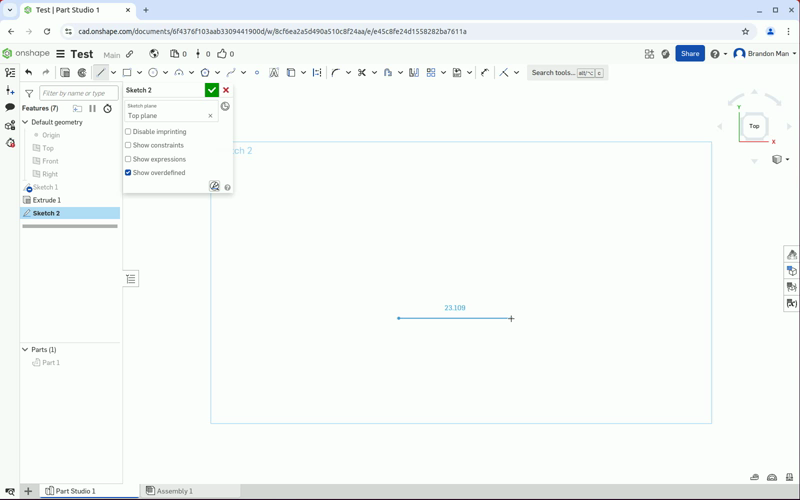
key_down(shift)
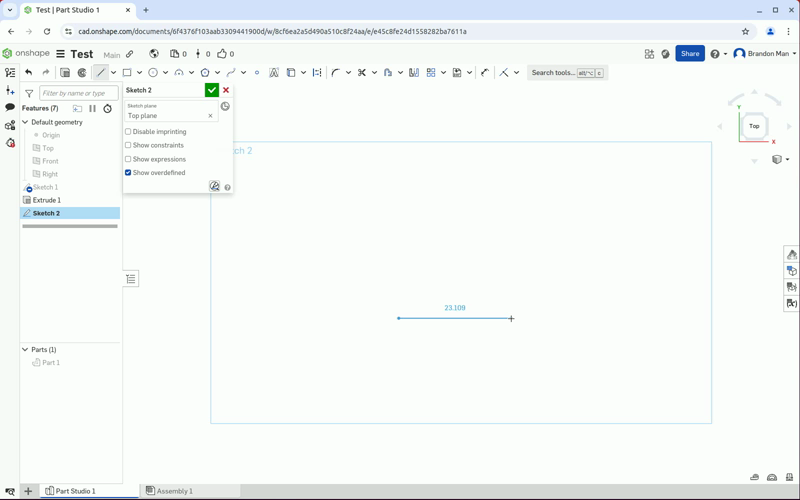
mouse_move(541, 318)
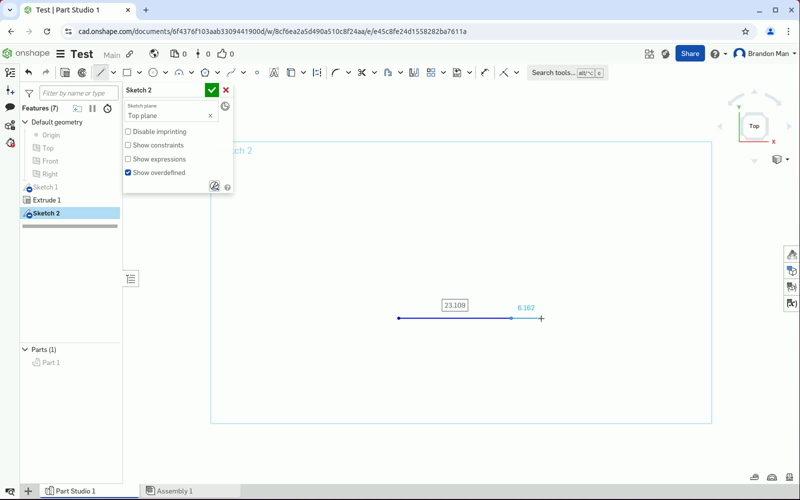
mouse_move(511, 306)
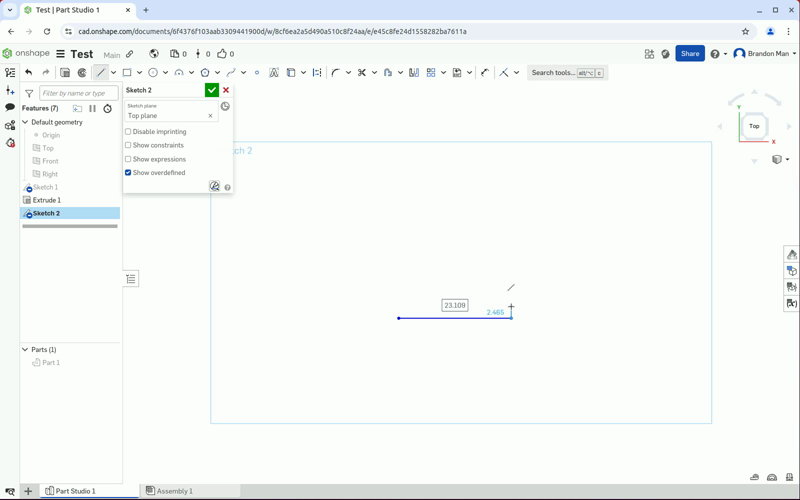
click(511, 306)
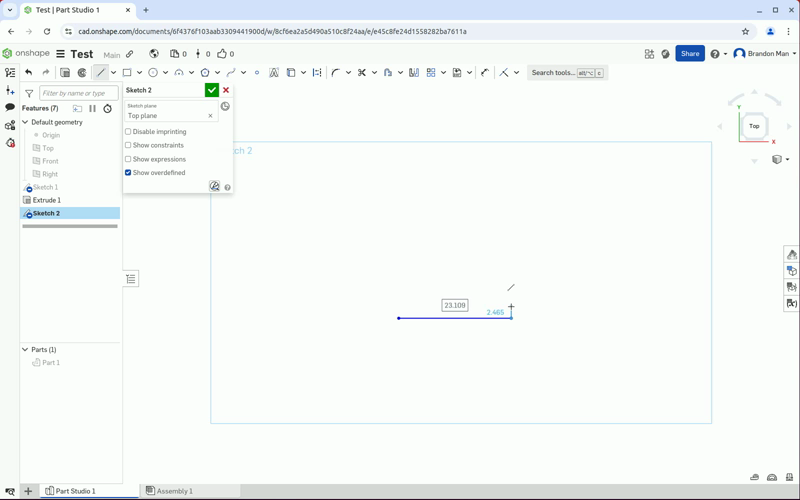
key_up(shift)
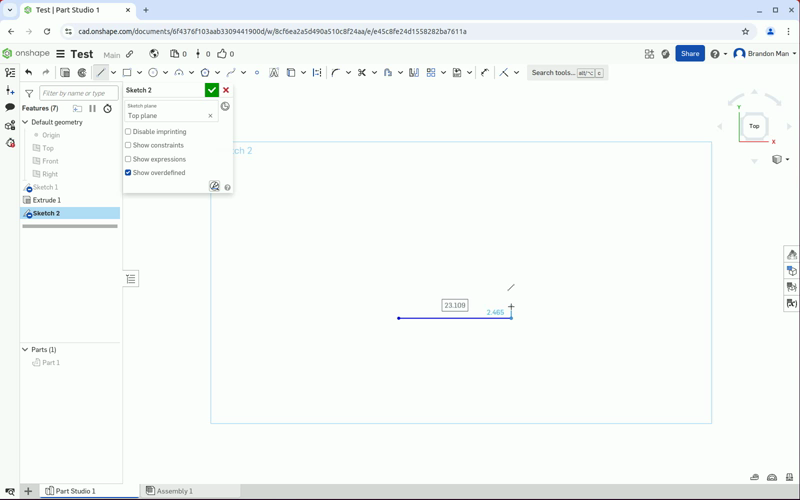
key_down(shift)
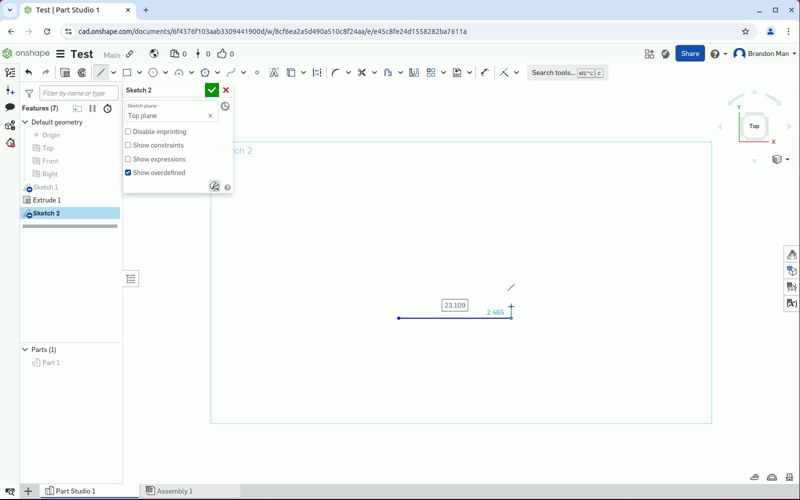
mouse_move(398, 306)
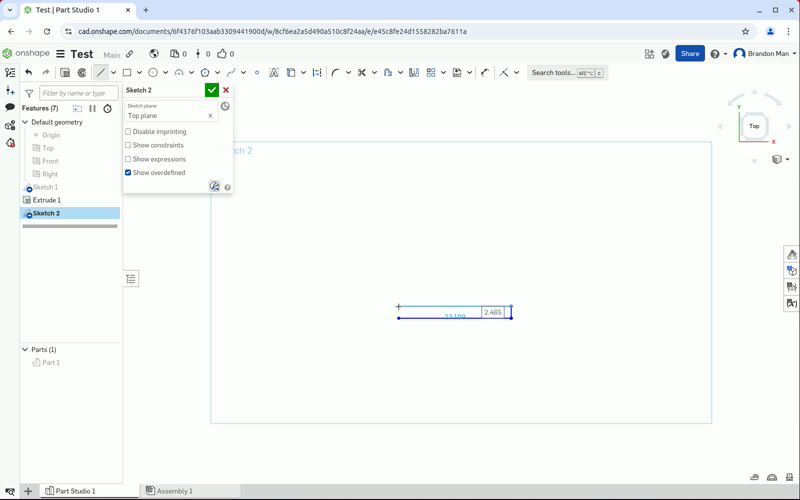
click(398, 306)
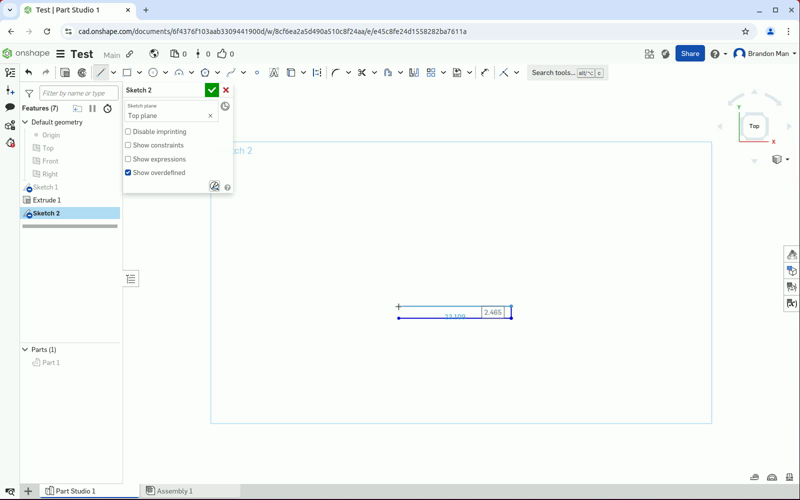
key_up(shift)
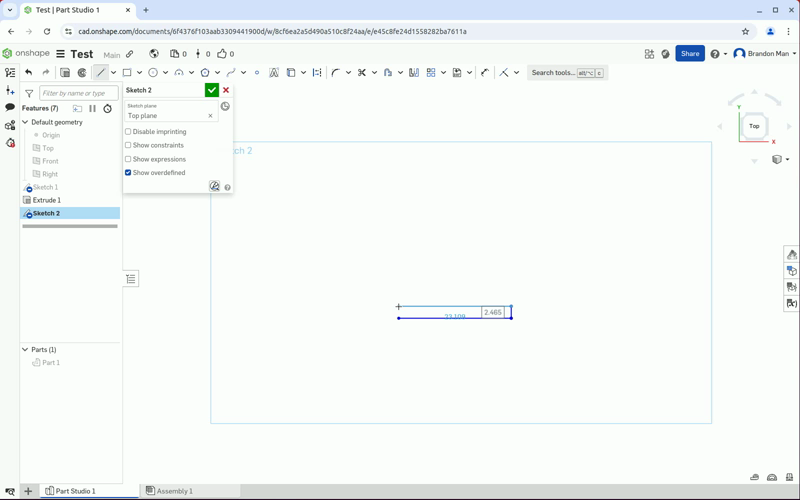
mouse_move(428, 306)
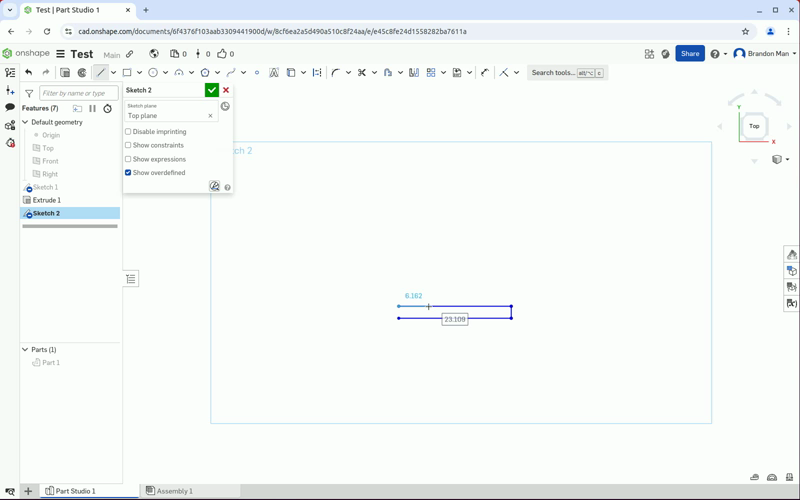
key_down(shift)
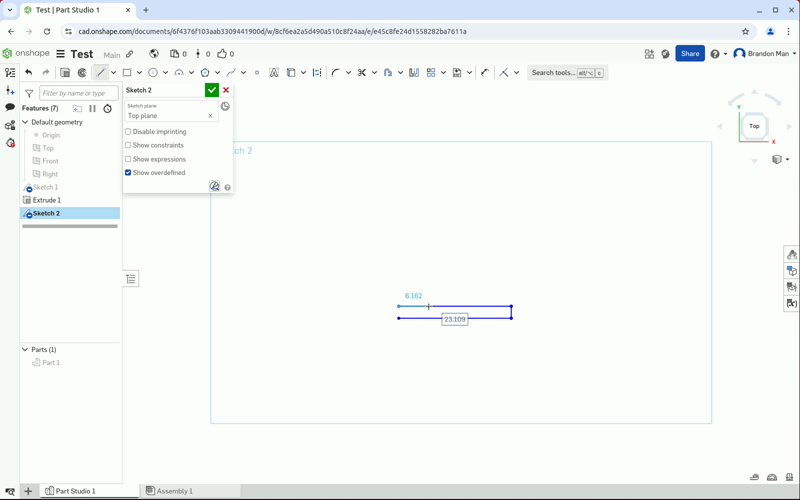
mouse_move(398, 318)
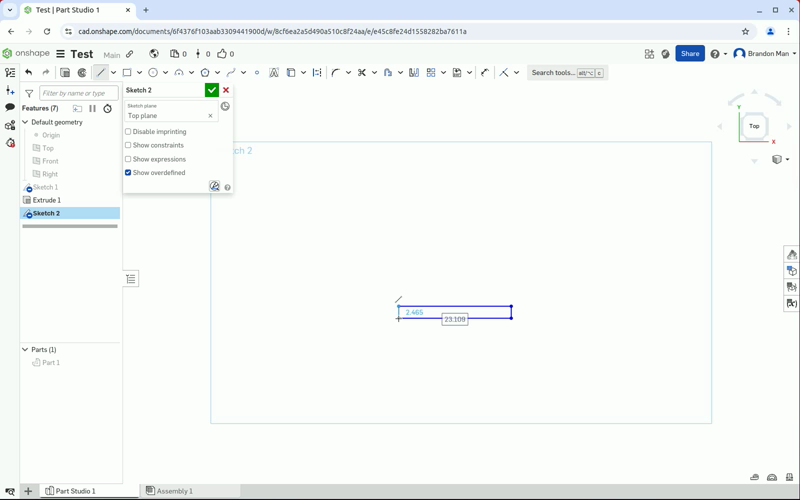
key_up(shift)
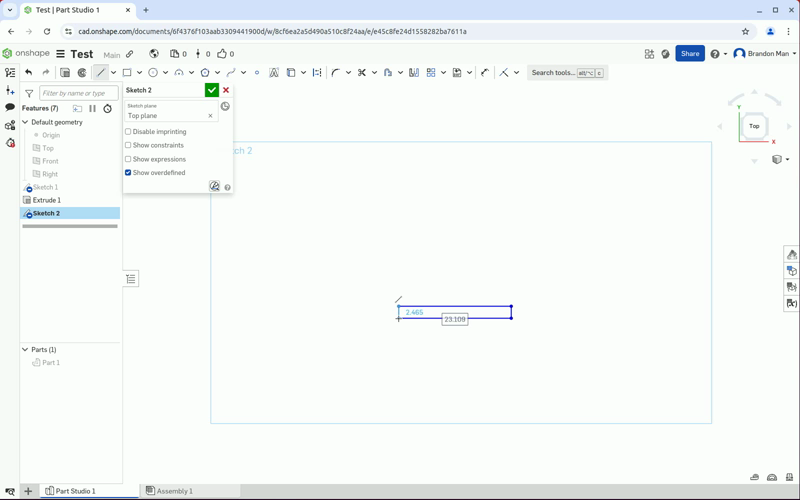
click(398, 318)
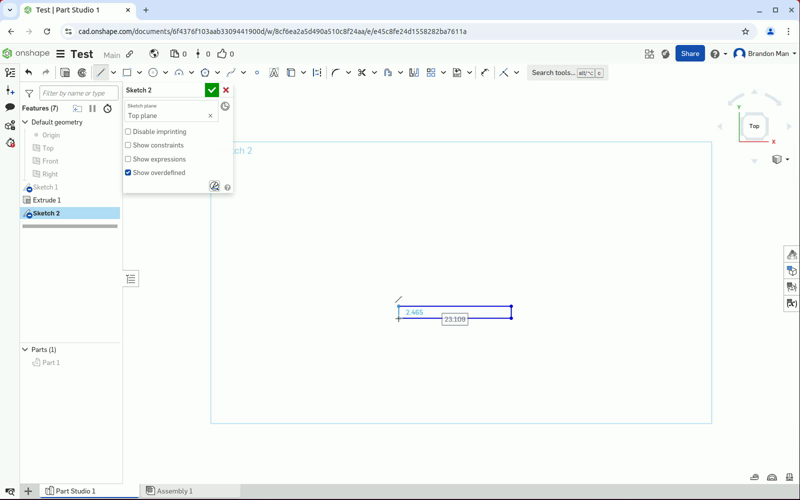
key(esc)
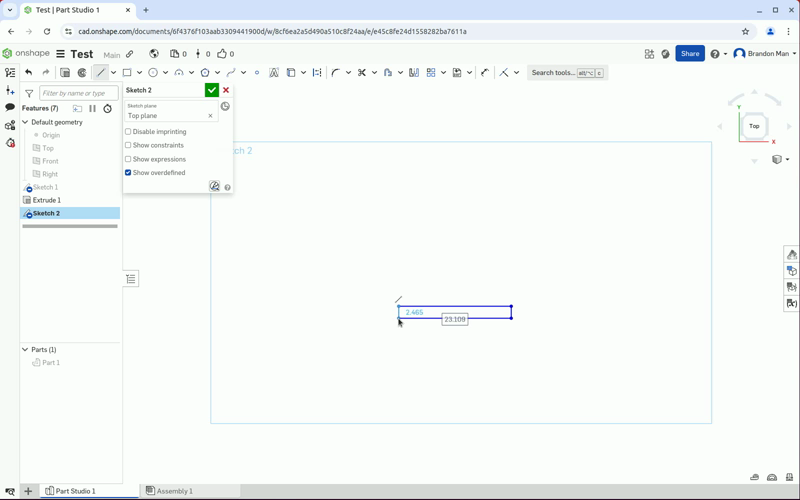
mouse_move(445, 311)
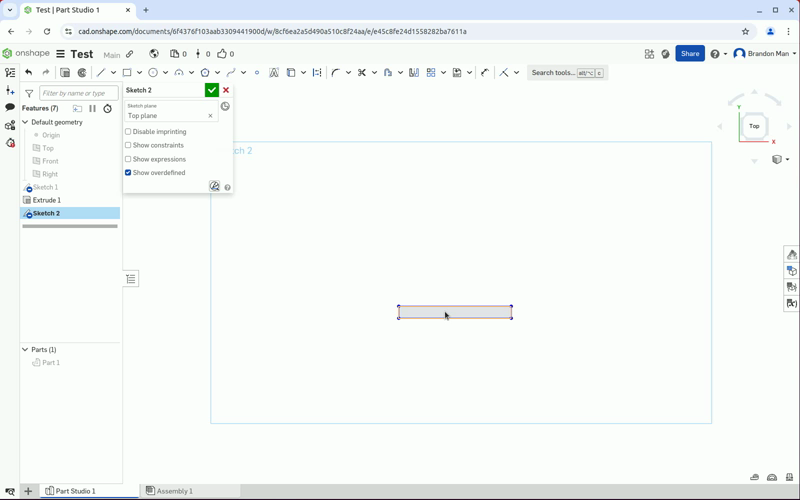
scroll(6)
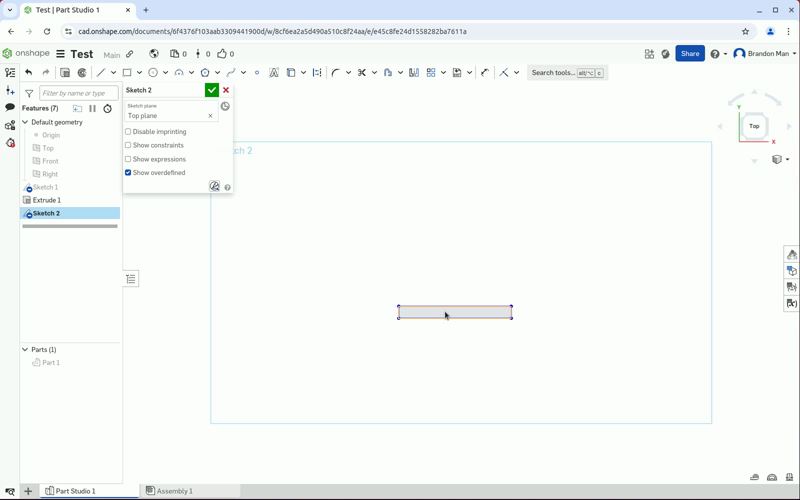
scroll(6)
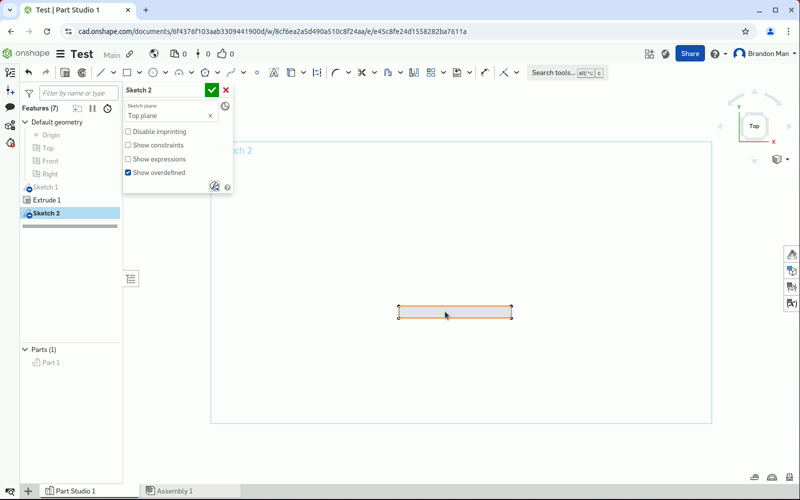
scroll(6)
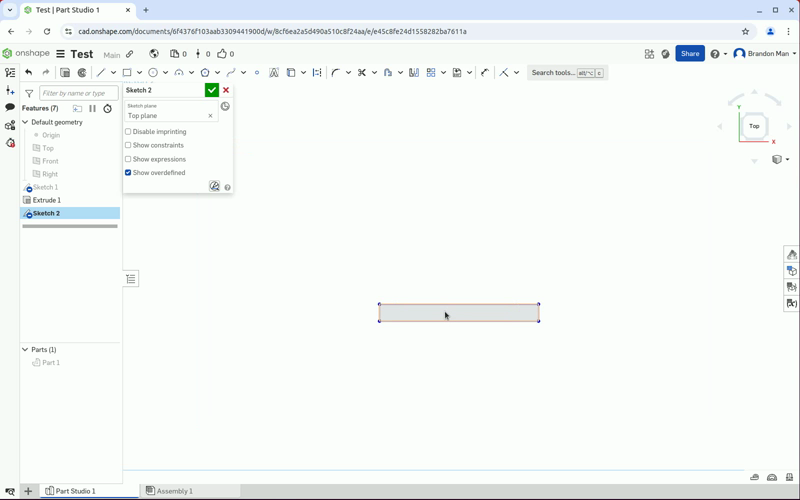
scroll(6)
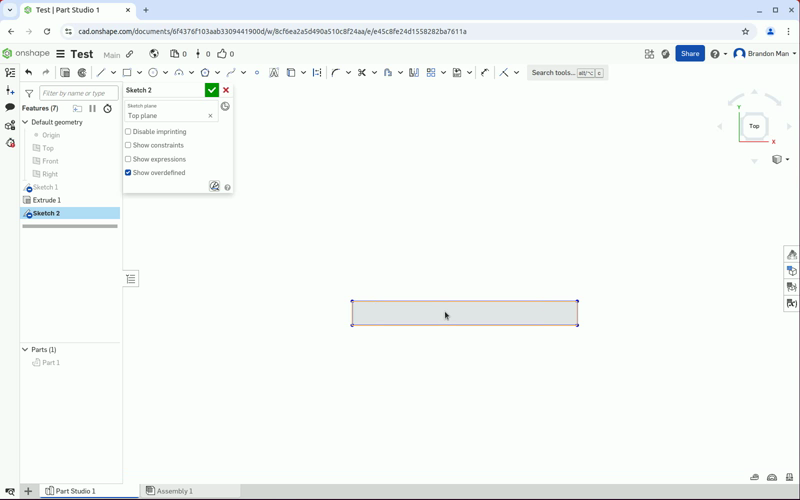
scroll(6)
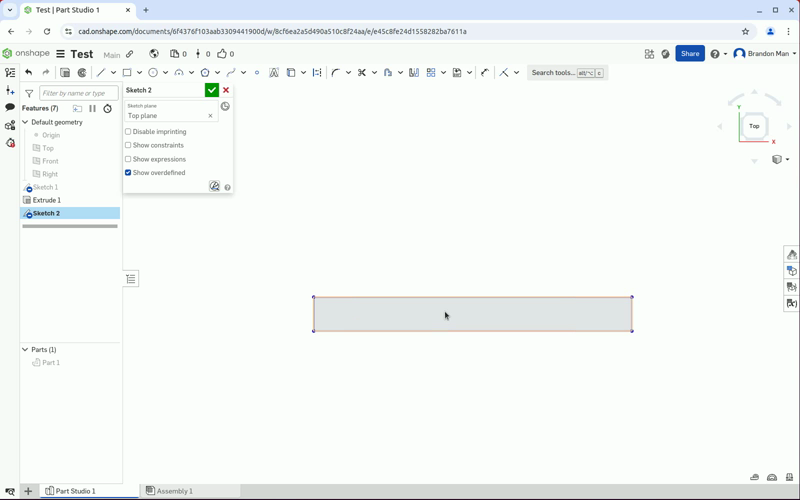
scroll(6)
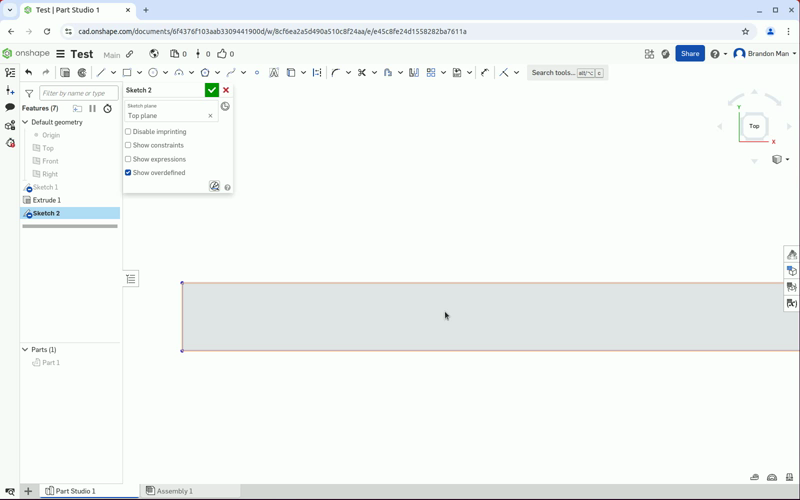
scroll(6)
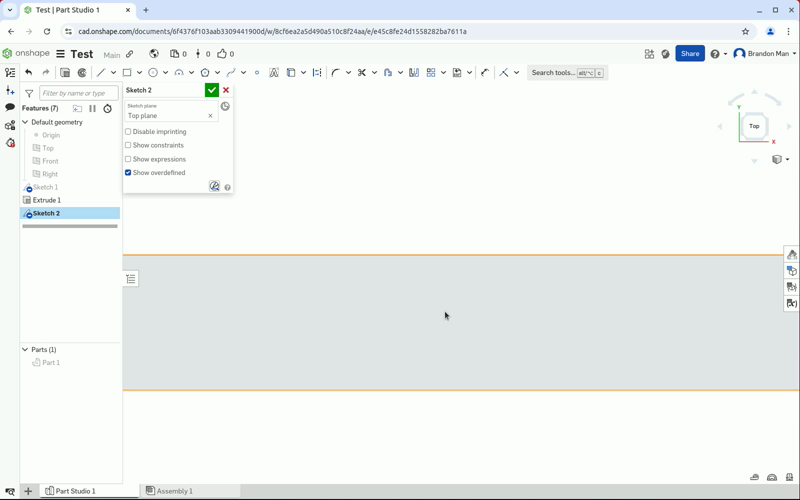
click(445, 311)
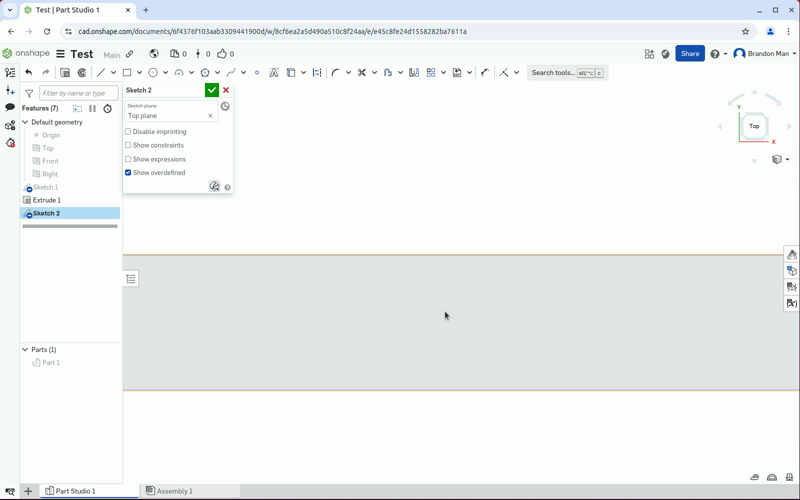
scroll(-6)
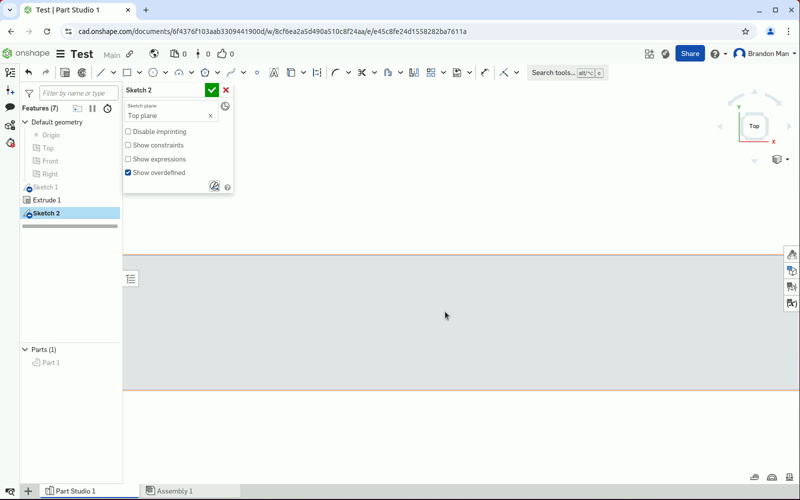
scroll(-6)
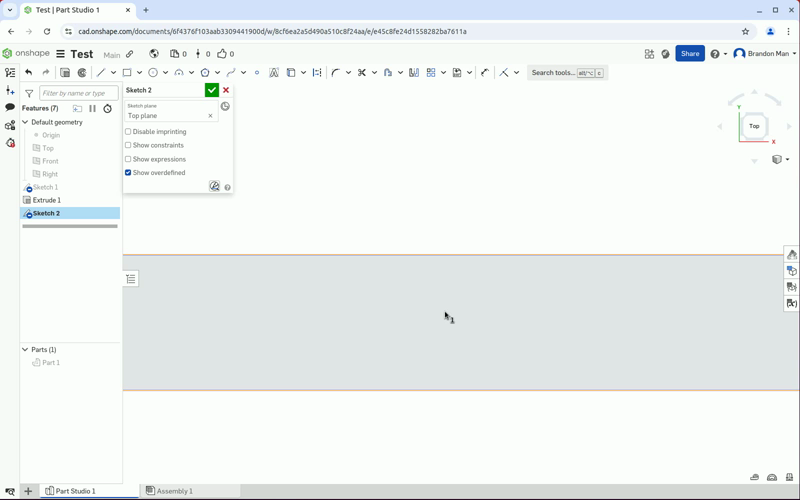
scroll(-6)
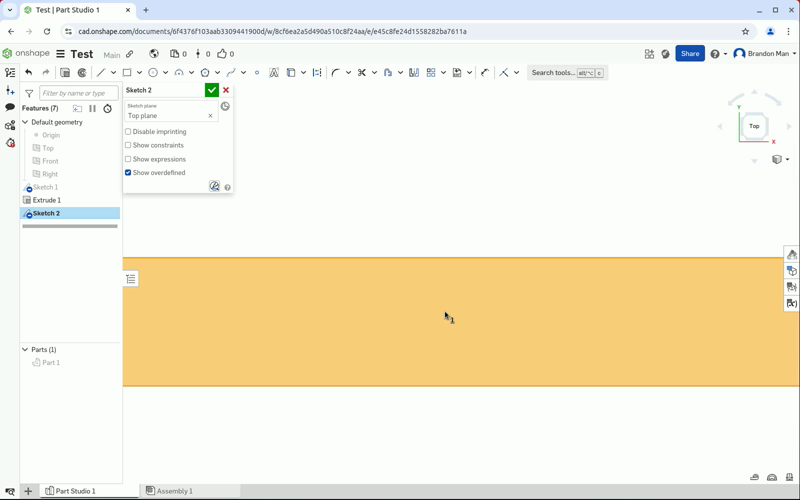
scroll(-6)
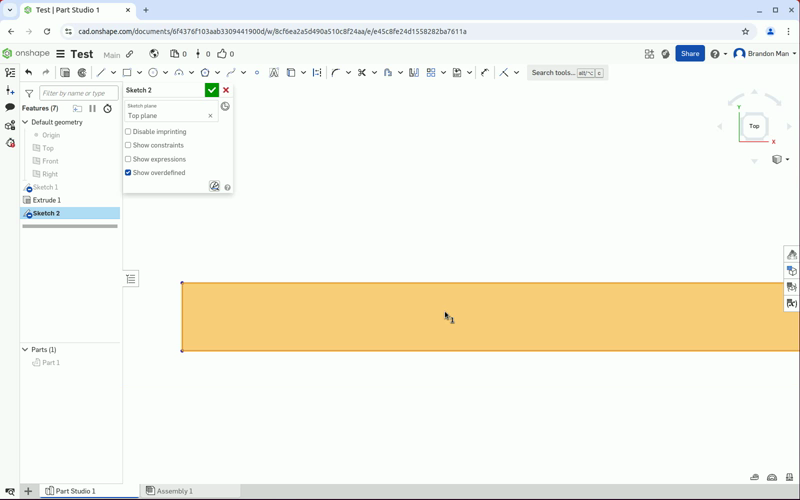
scroll(-6)
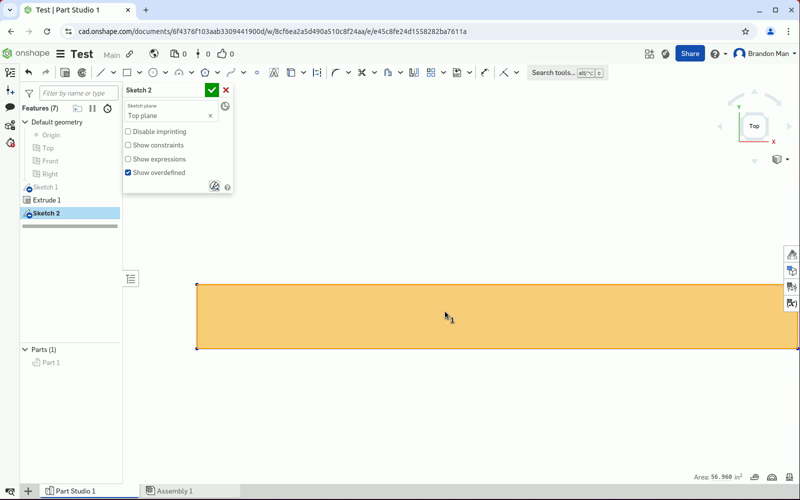
scroll(-6)
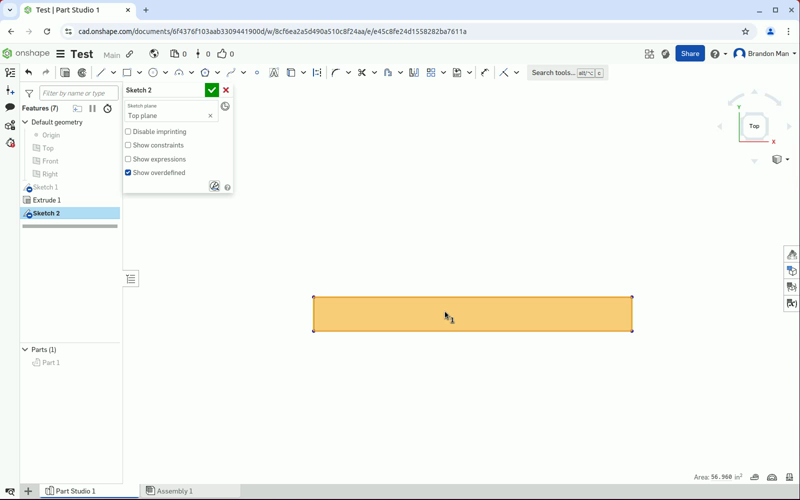
scroll(-6)
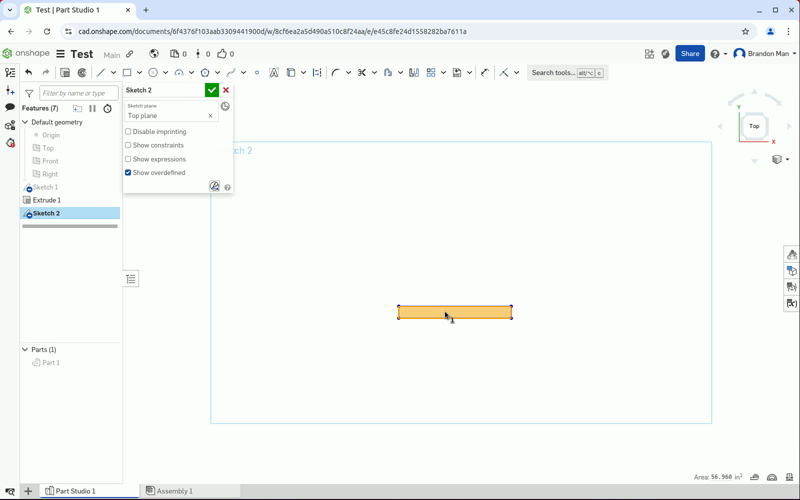
mouse_move(73, 352)
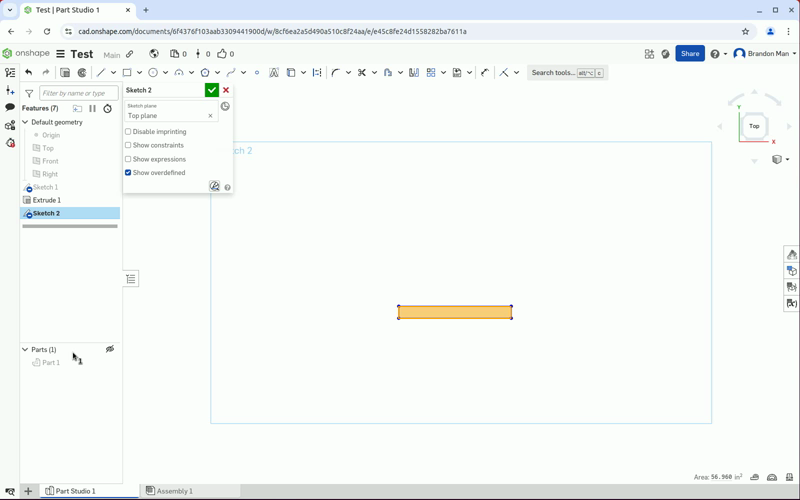
key(shift+y)
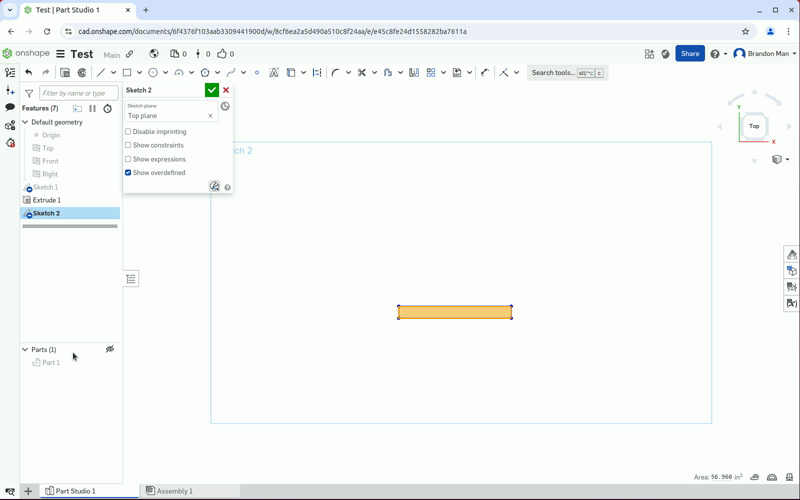
key(shift+e)
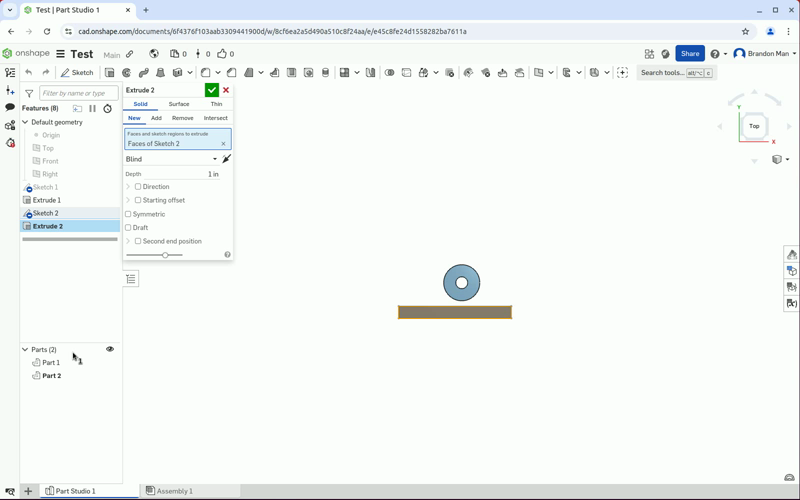
mouse_move(143, 106)
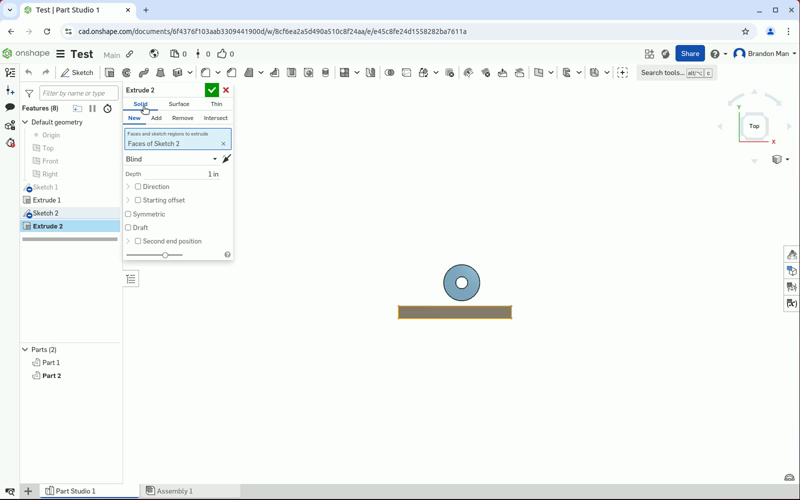
click(143, 106)
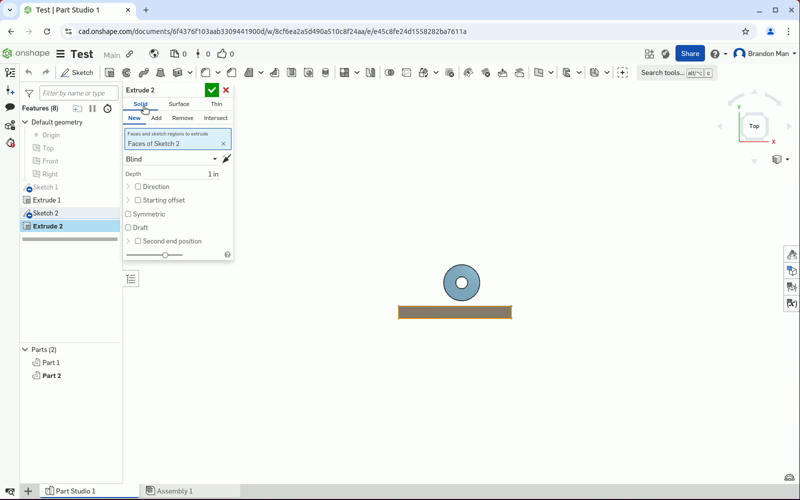
mouse_move(137, 120)
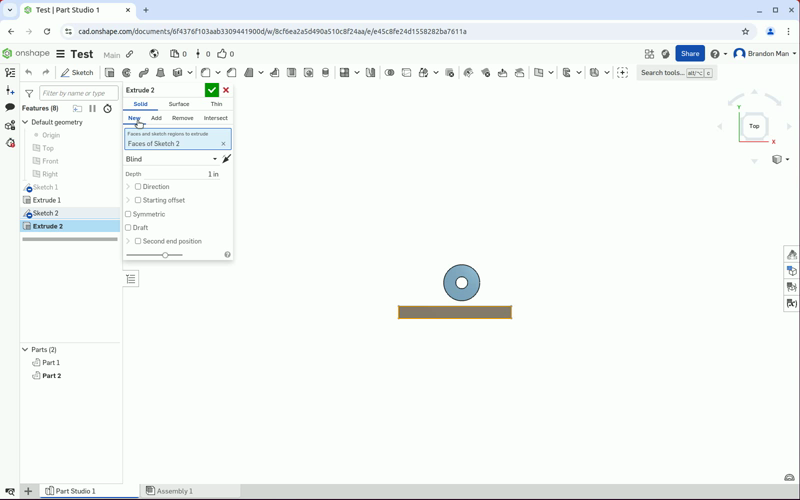
click(137, 120)
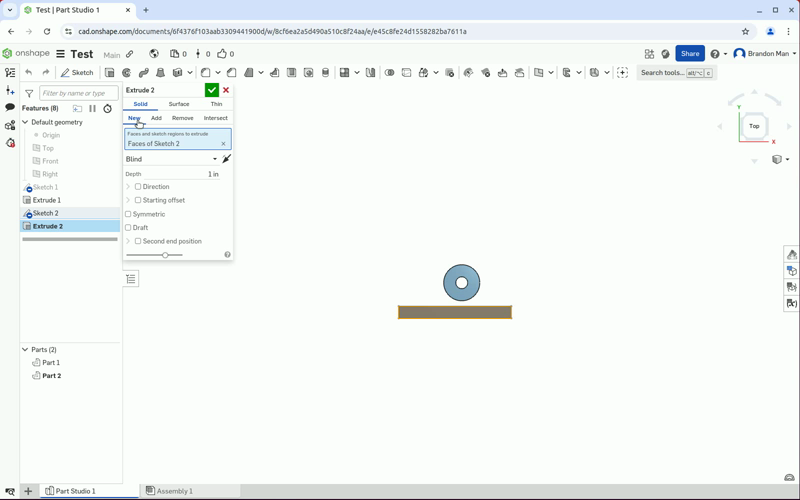
key(tab, 4)
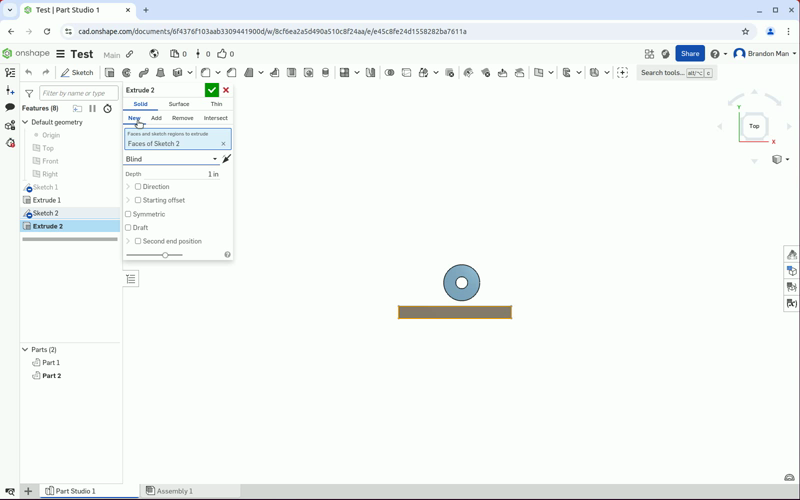
text(2.407)
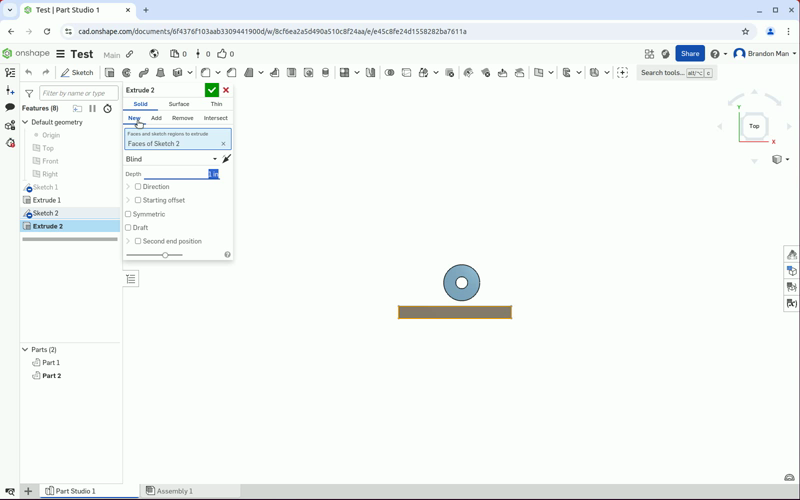
key(enter)
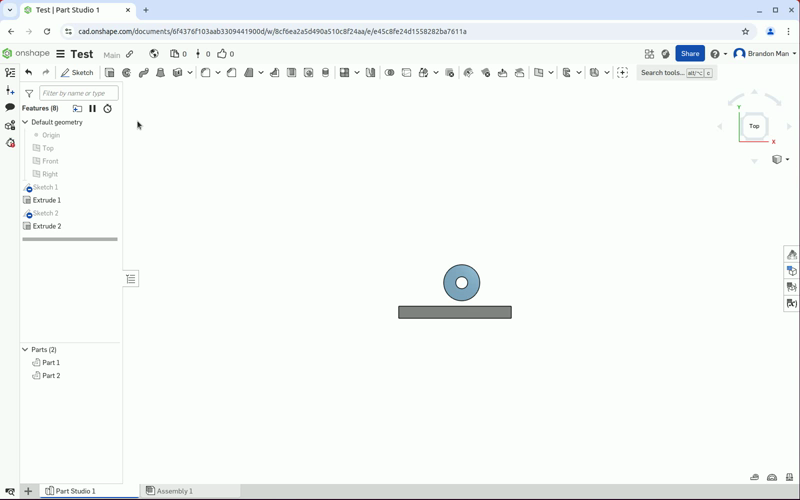
key(shift+h)
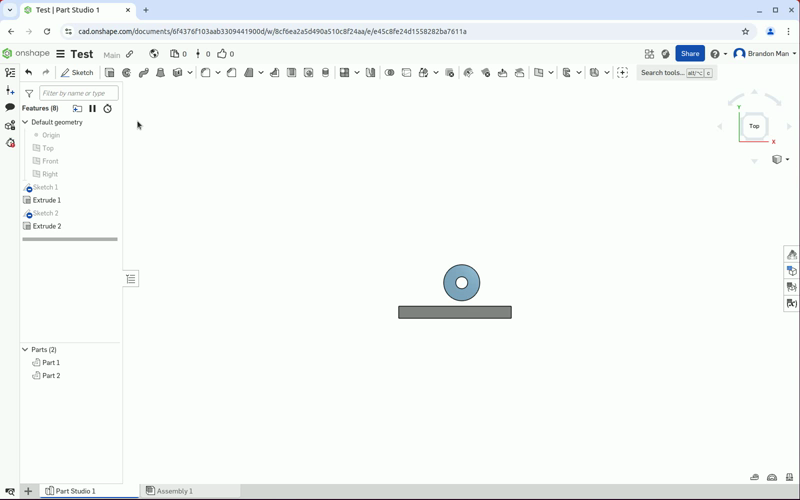
key(shift+h)
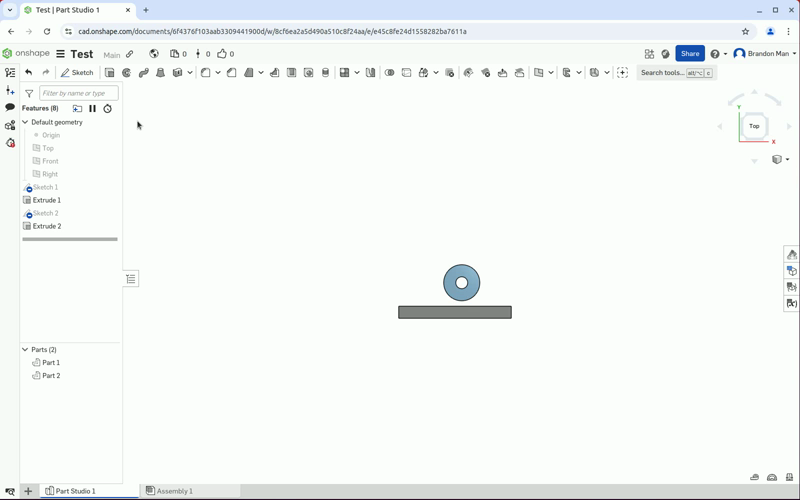
mouse_move(73, 189)
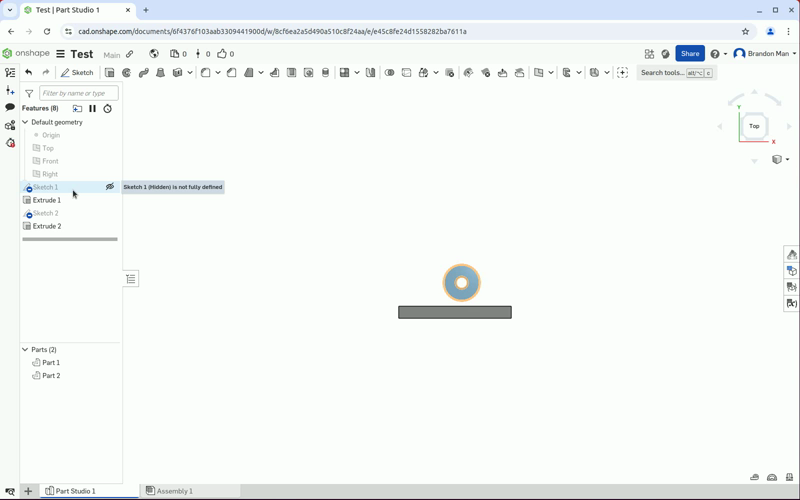
click(73, 189)
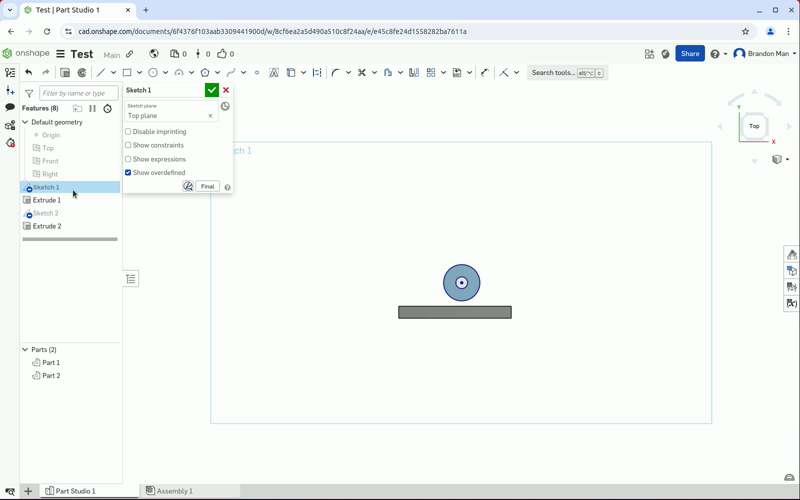
mouse_move(229, 92)
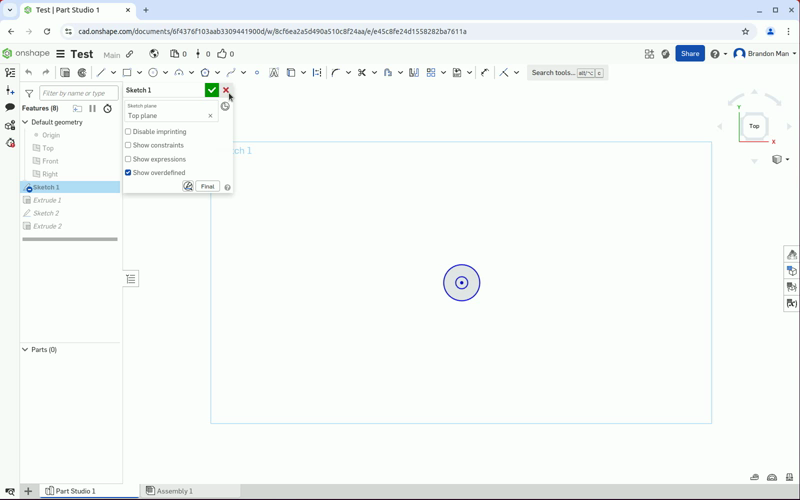
click(229, 92)
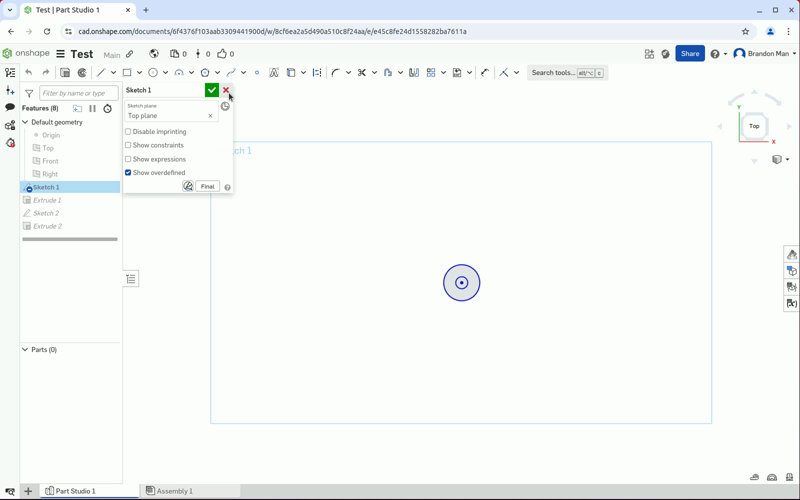
key(shift+s)
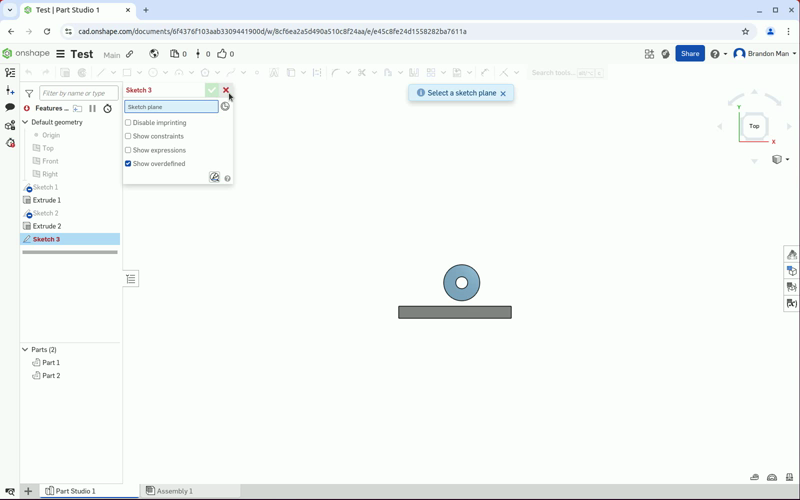
mouse_move(73, 150)
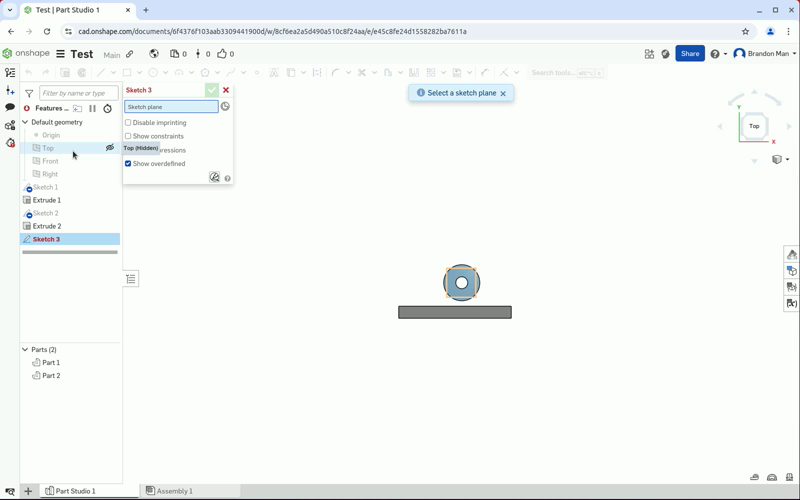
click(73, 150)
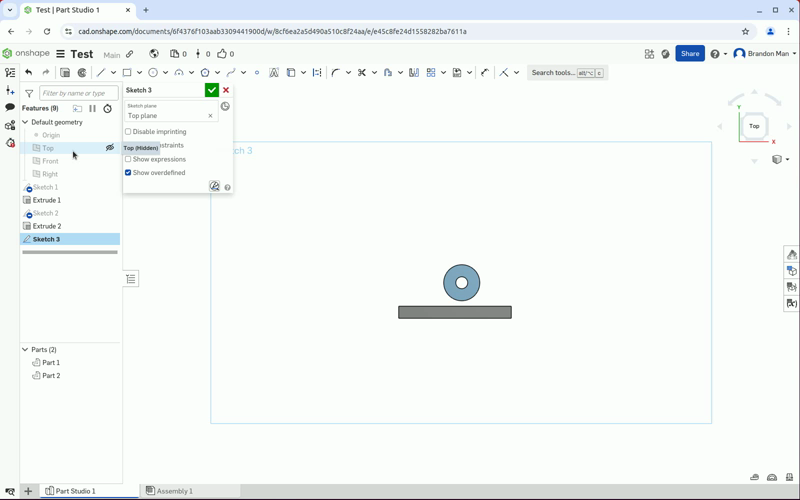
mouse_move(73, 352)
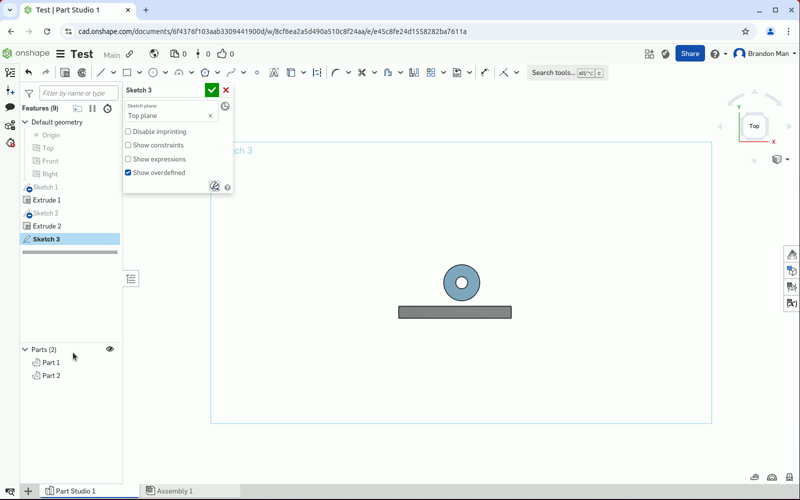
key(y)
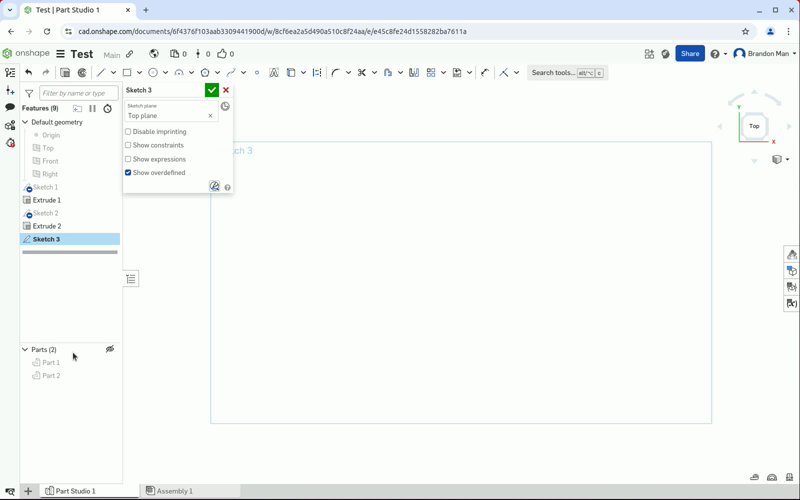
key(c)
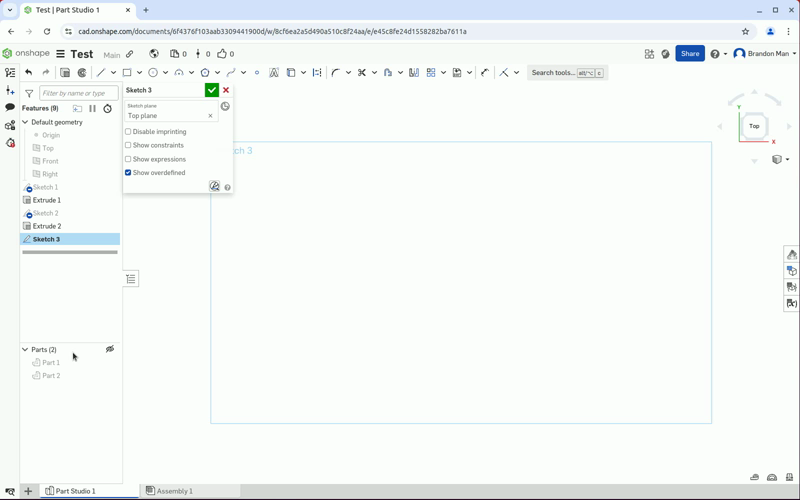
key_down(shift)
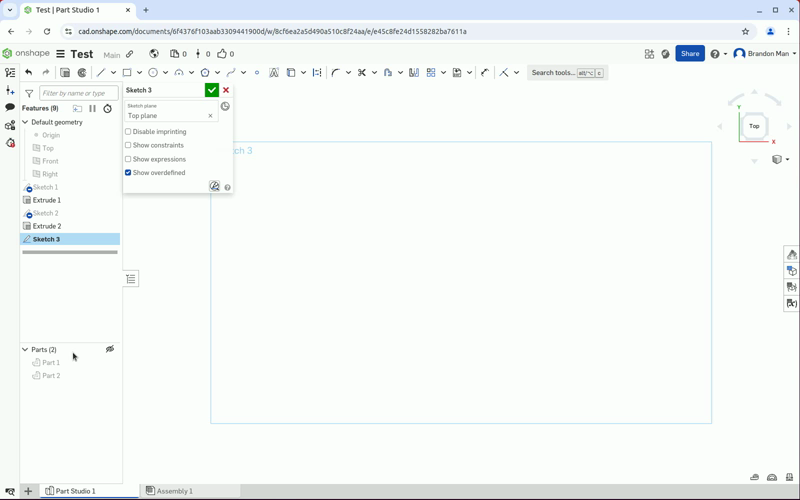
mouse_move(404, 282)
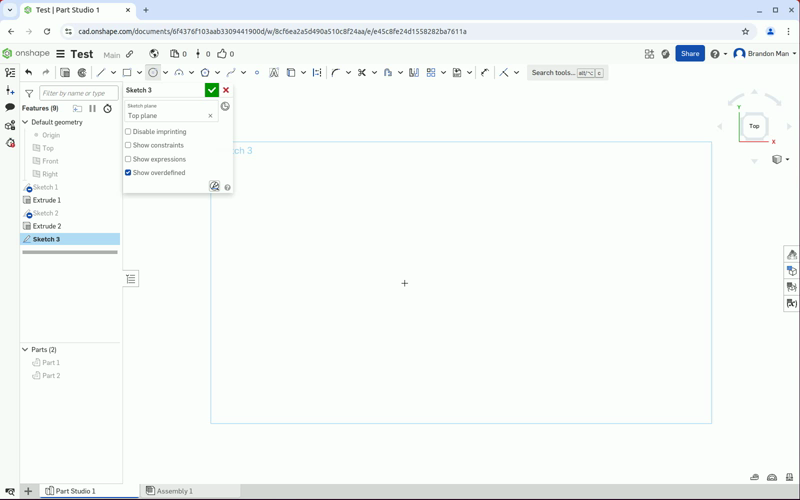
click(404, 282)
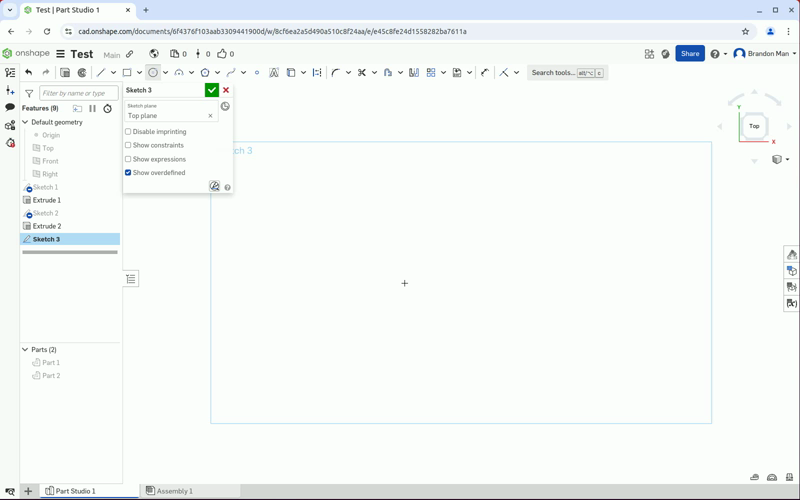
key_up(shift)
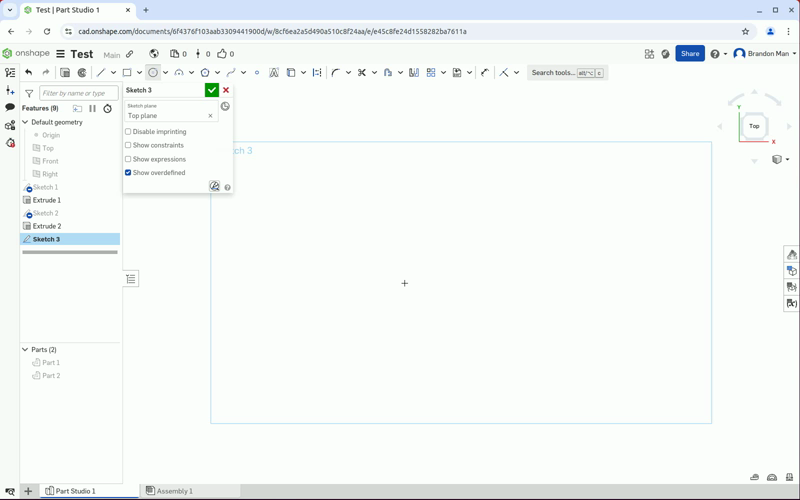
mouse_move(411, 282)
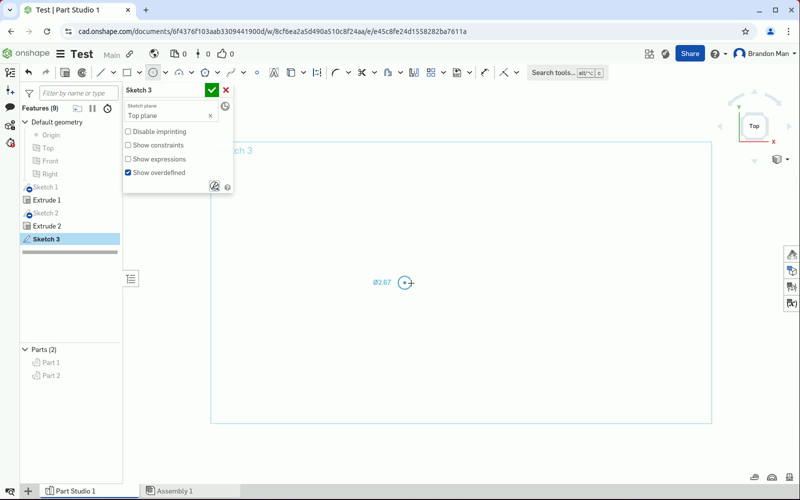
click(411, 282)
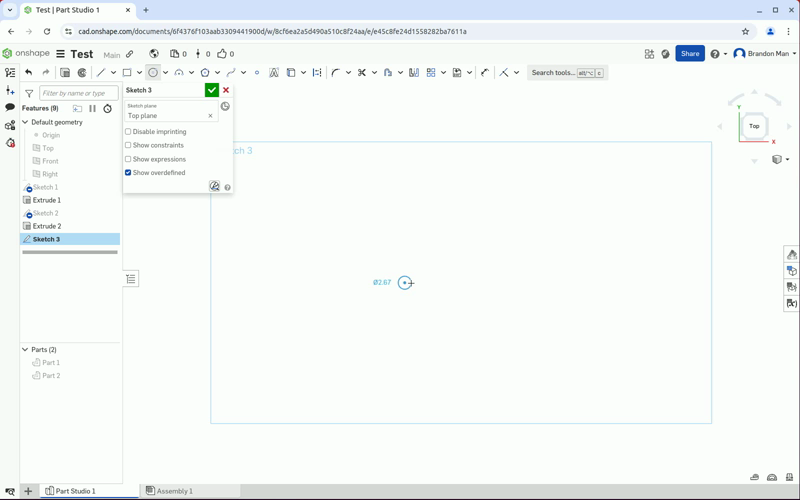
key(esc)
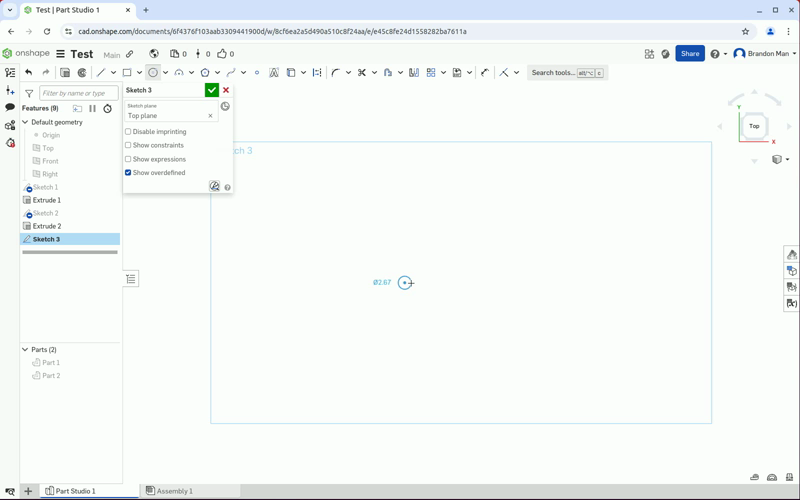
mouse_move(407, 277)
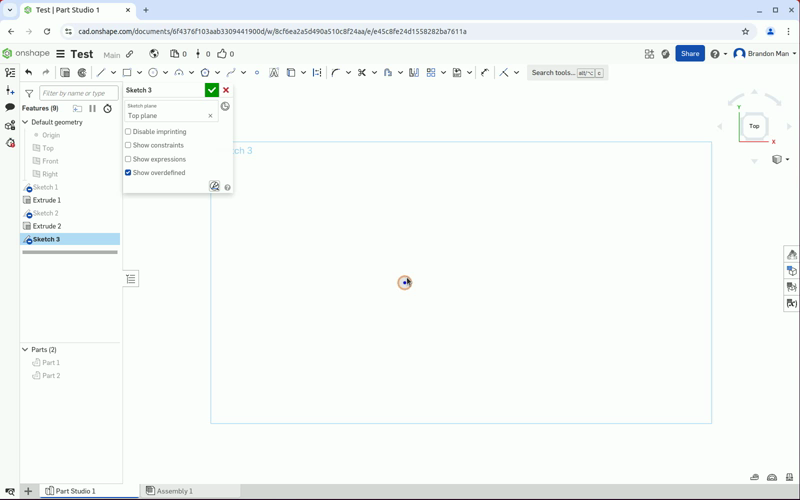
scroll(6)
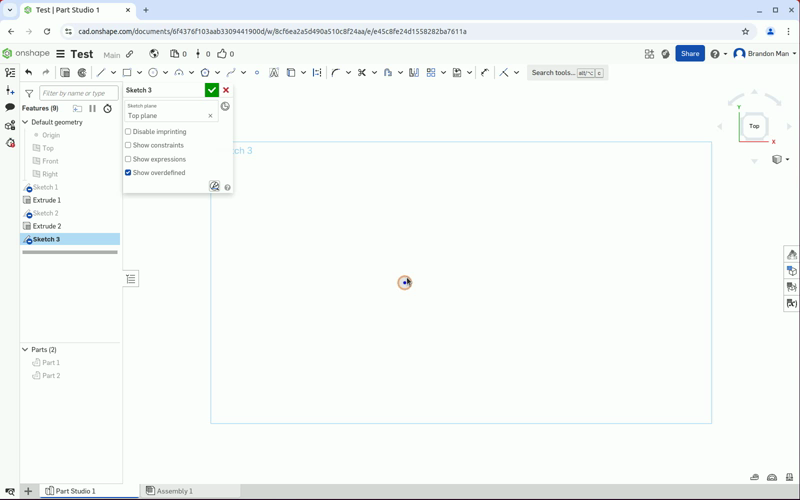
scroll(6)
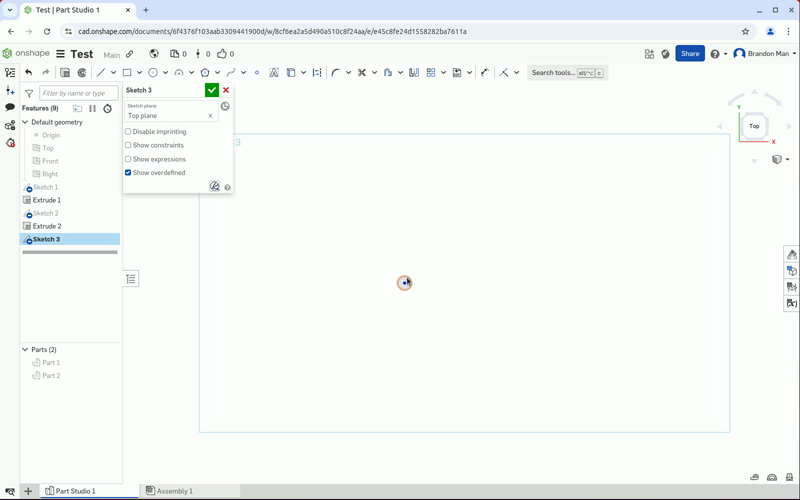
scroll(6)
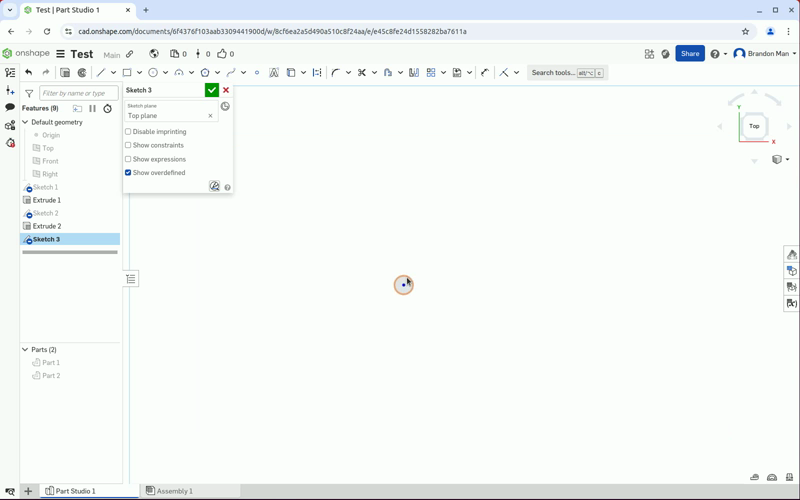
scroll(6)
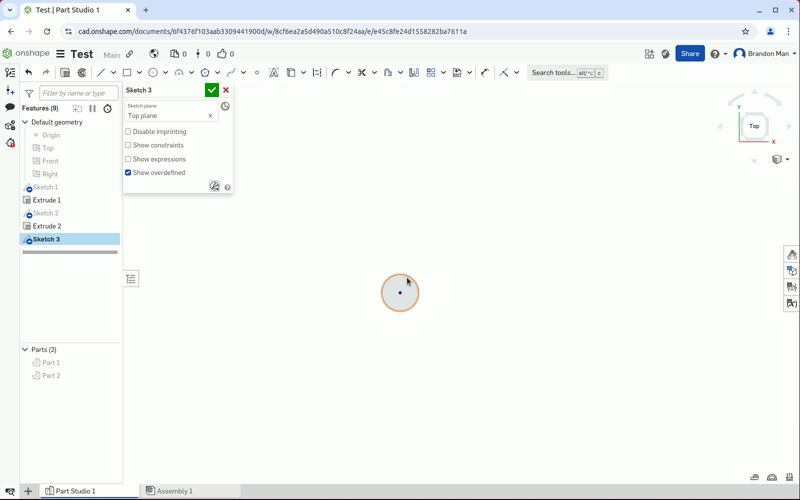
scroll(6)
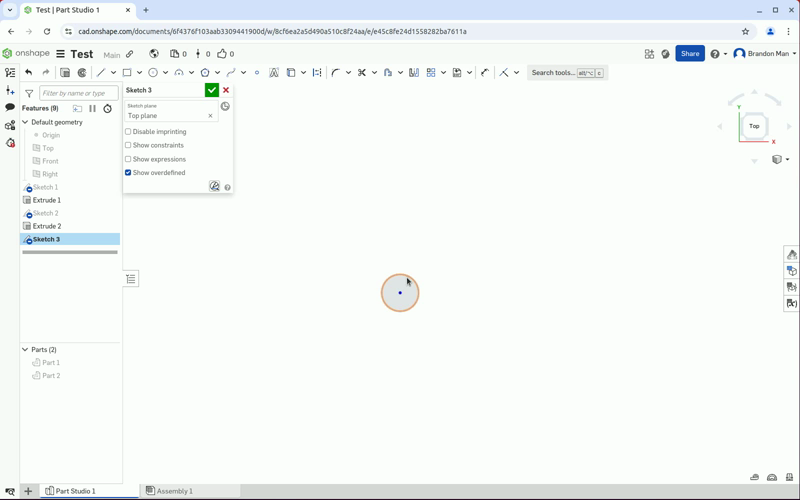
scroll(6)
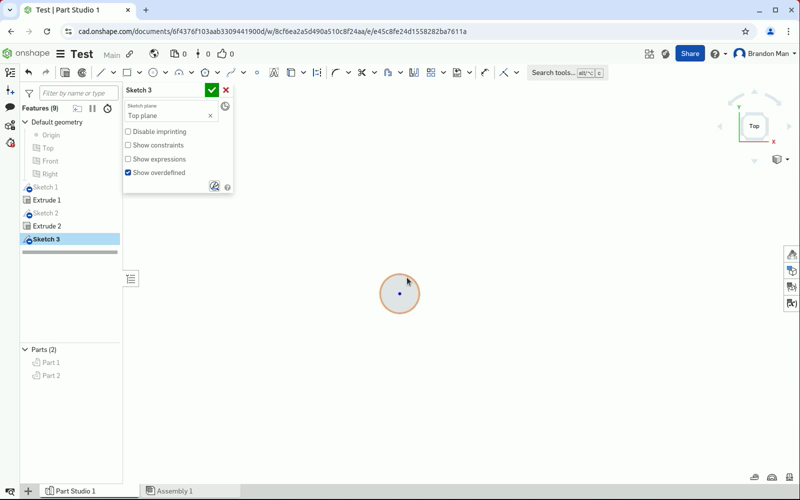
scroll(6)
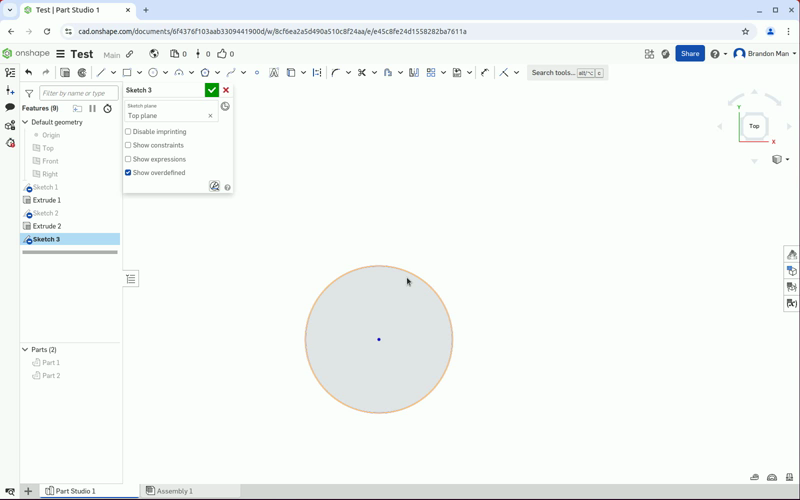
click(407, 277)
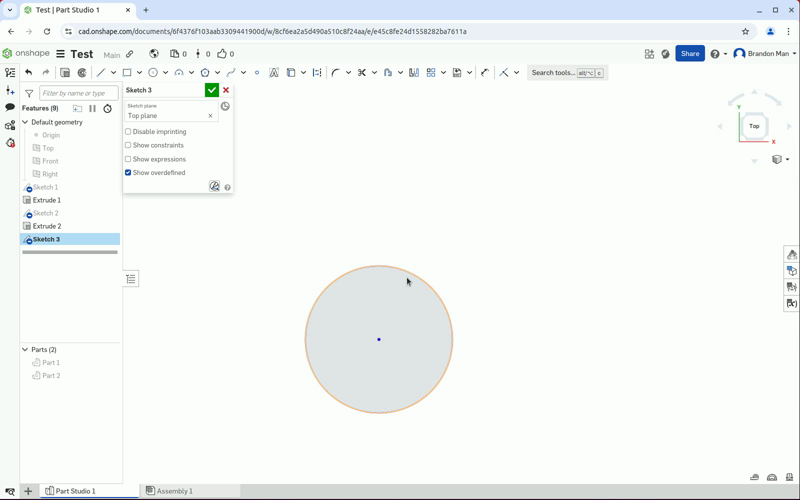
scroll(-6)
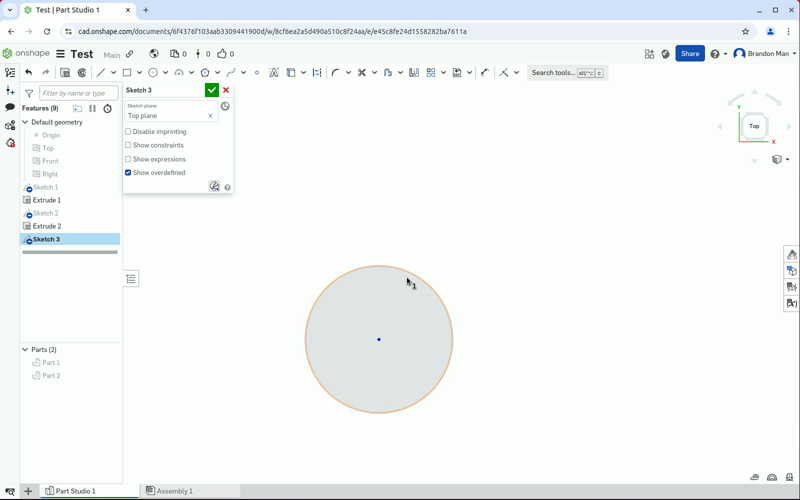
scroll(-6)
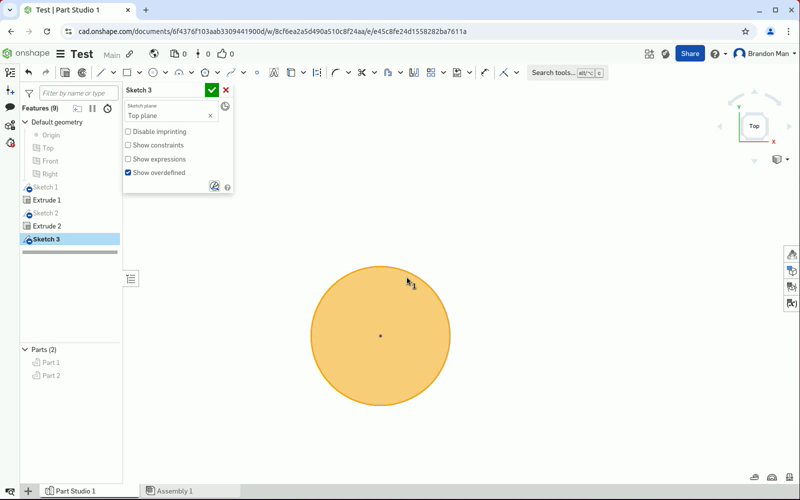
scroll(-6)
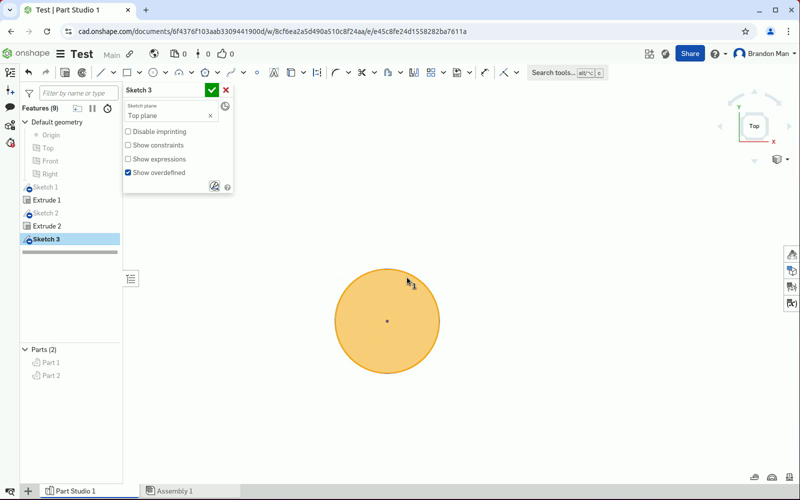
scroll(-6)
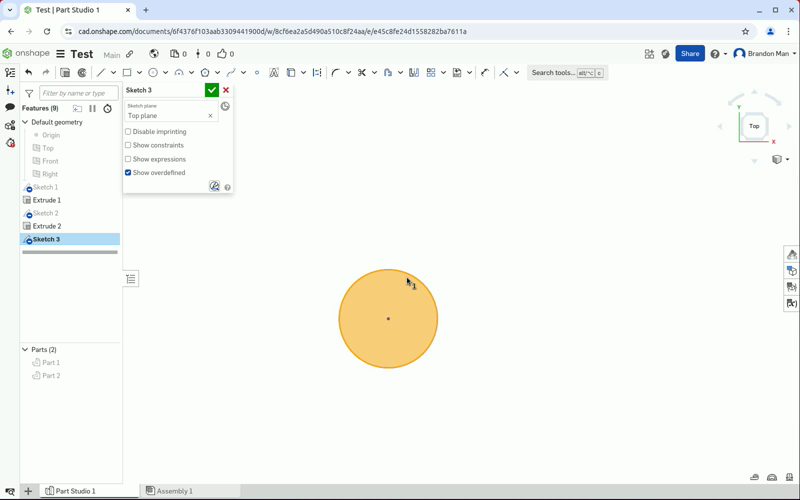
scroll(-6)
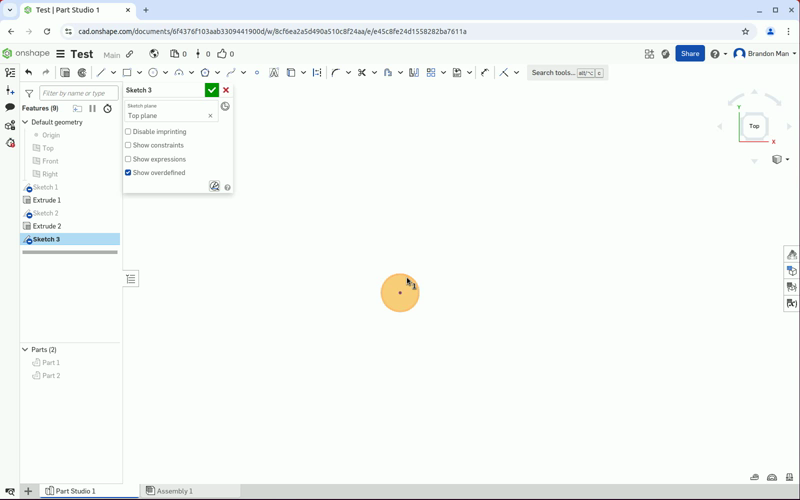
scroll(-6)
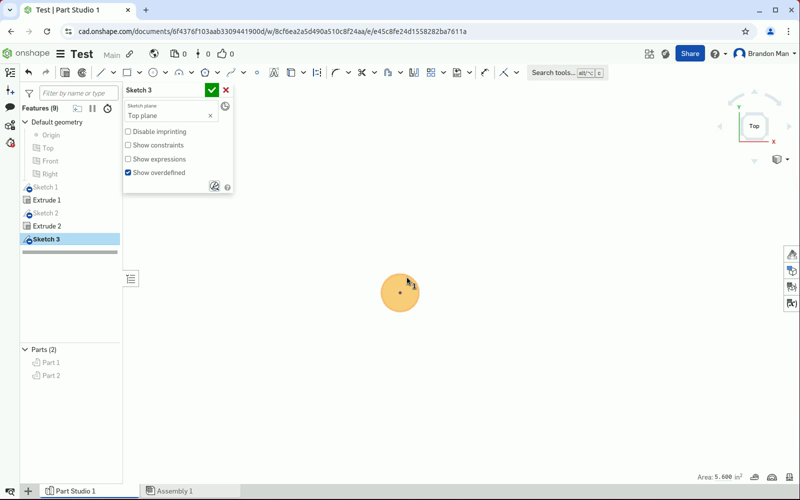
scroll(-6)
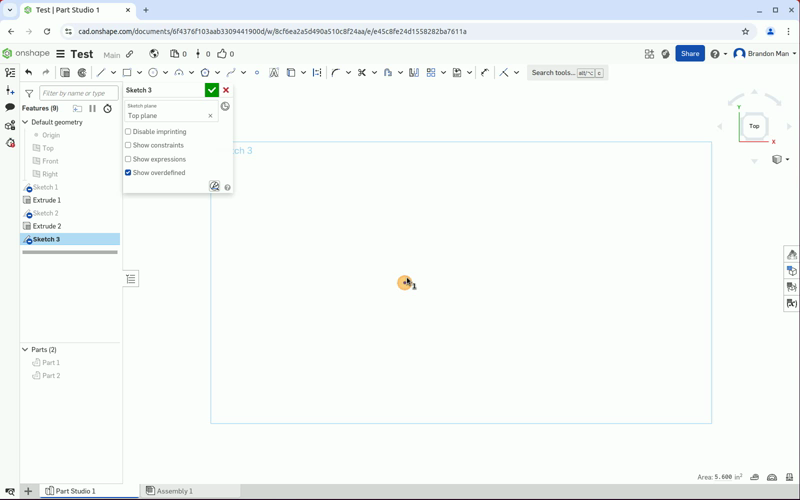
mouse_move(73, 352)
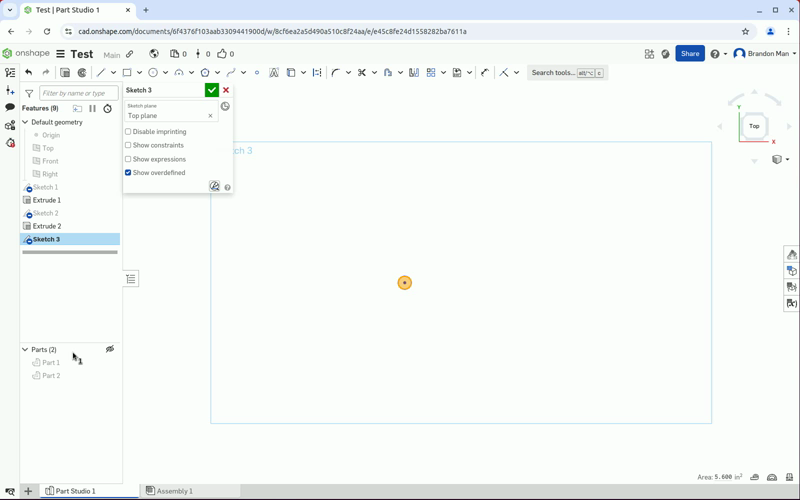
key(shift+y)
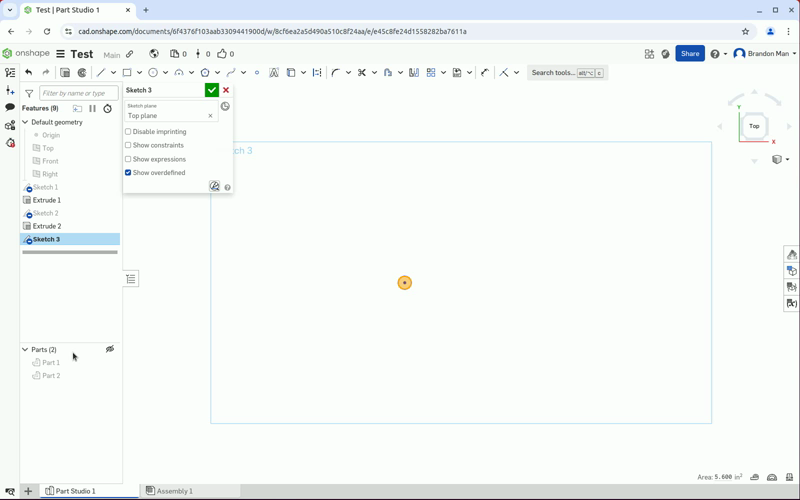
key(shift+e)
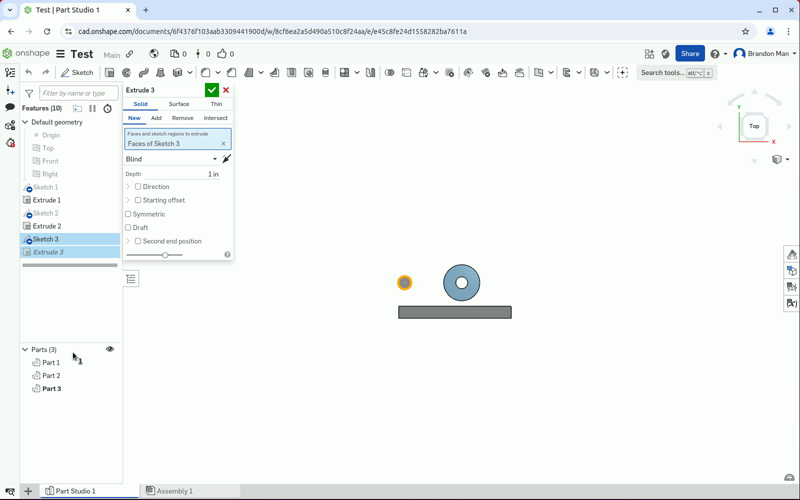
mouse_move(143, 106)
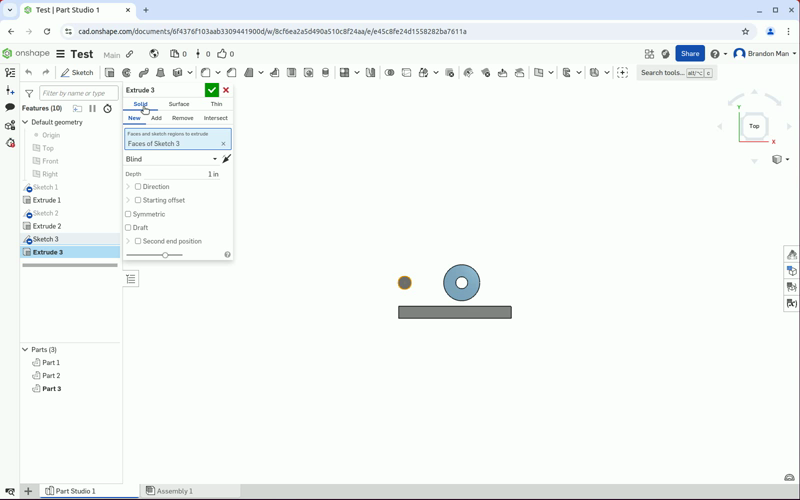
click(143, 106)
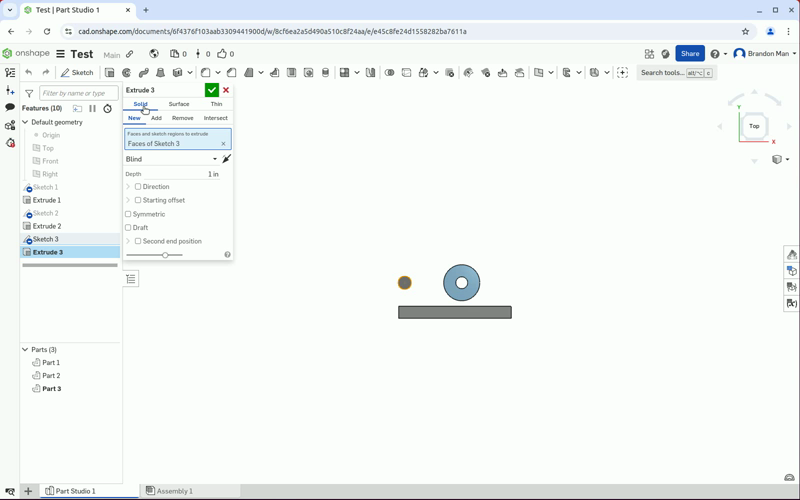
mouse_move(137, 120)
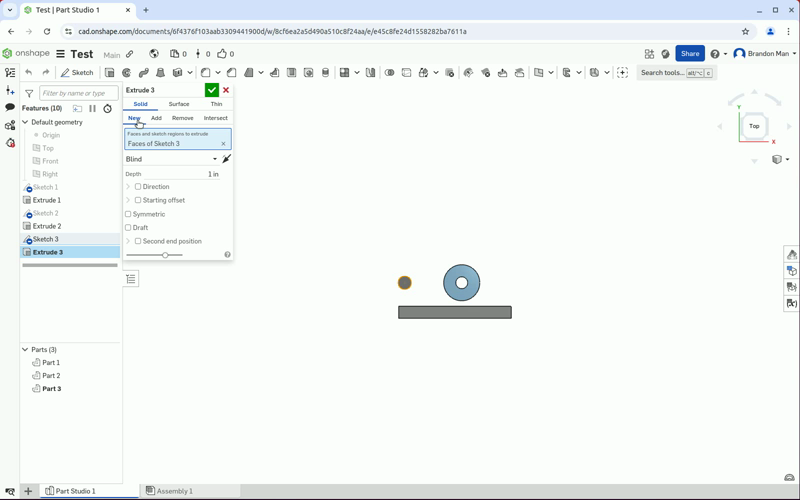
click(137, 120)
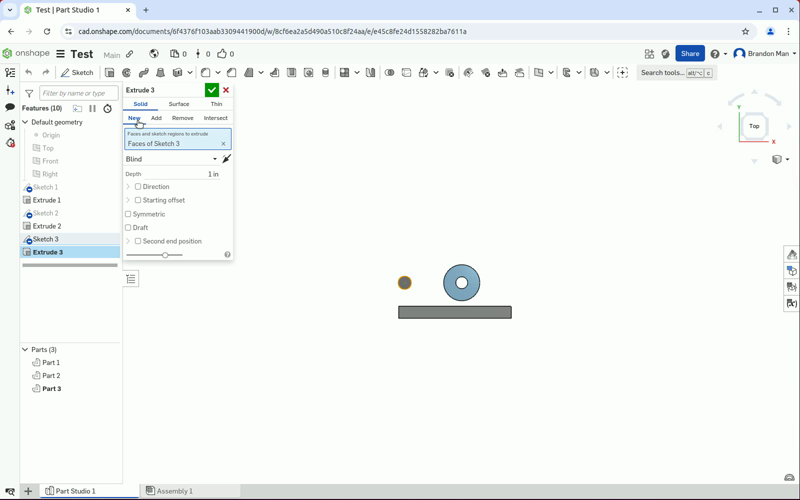
key(tab, 4)
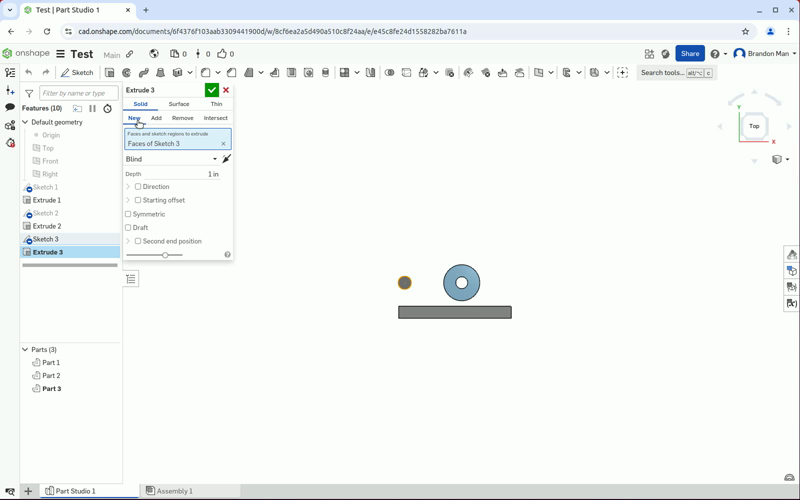
text(23.108)
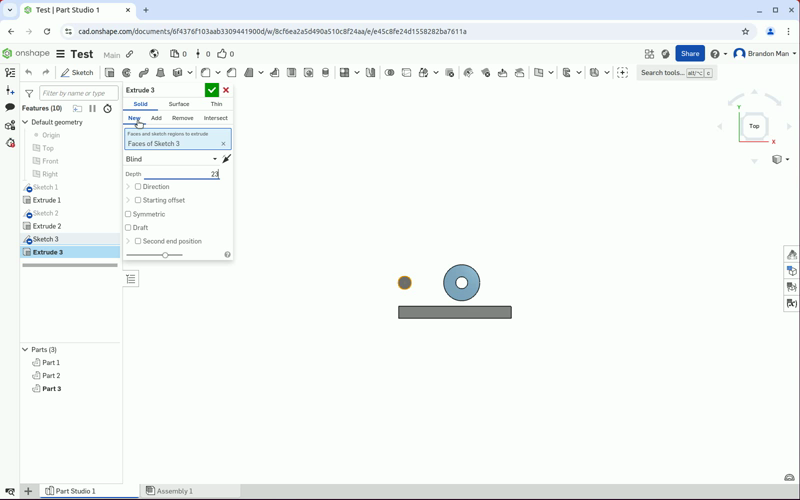
key(enter)
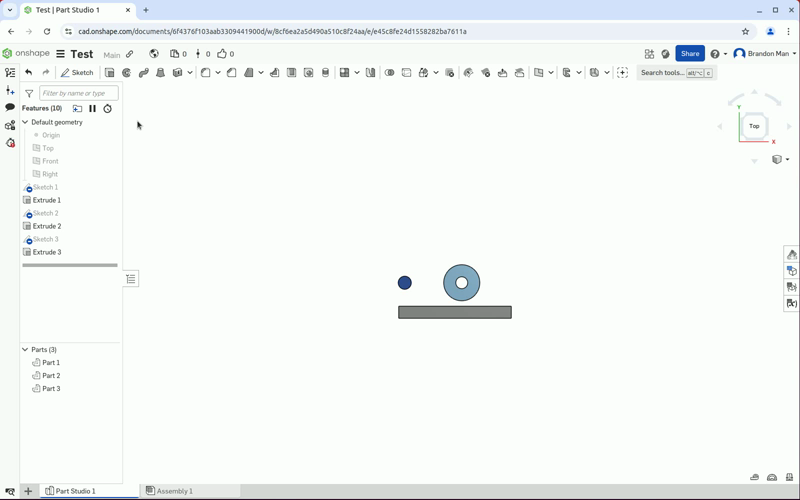
key(shift+h)
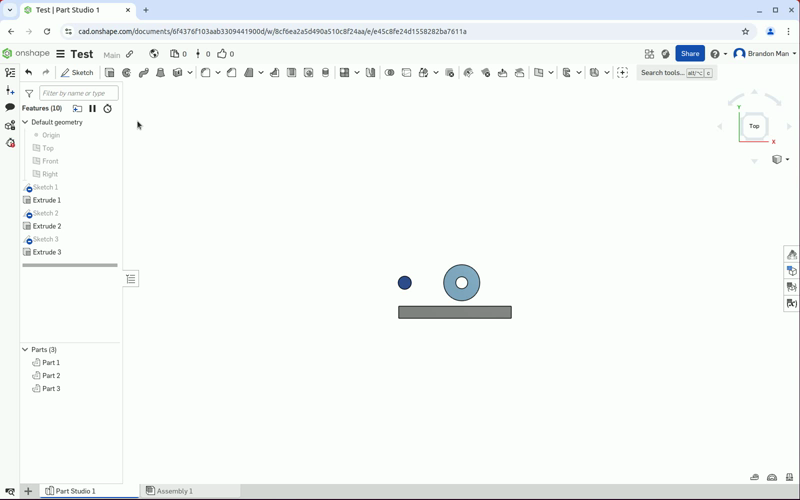
key(shift+h)
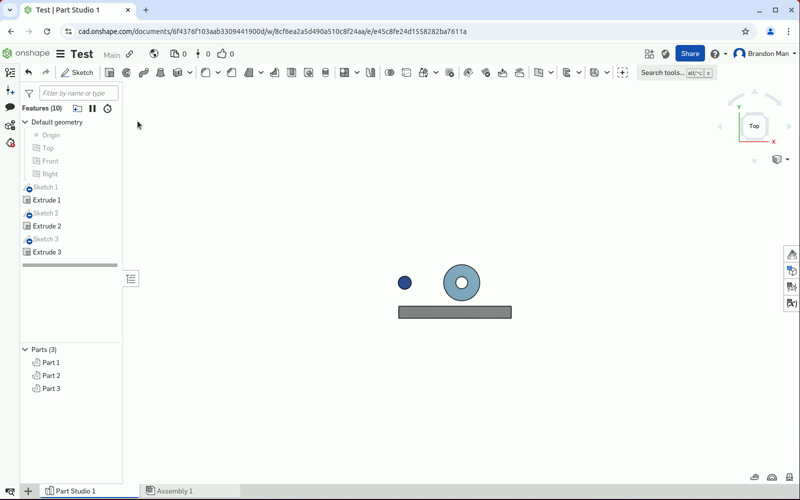
mouse_move(73, 189)
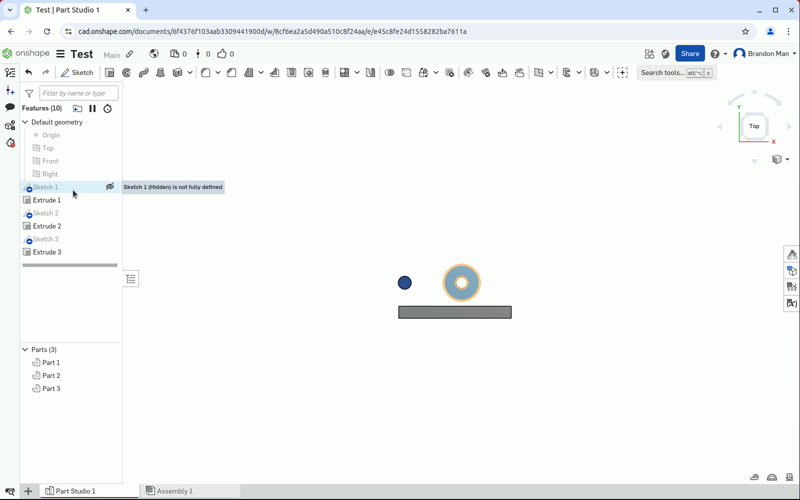
click(73, 189)
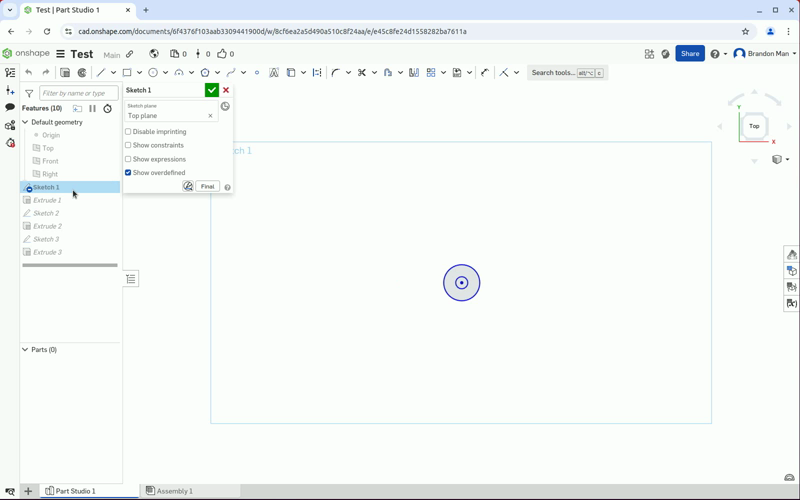
mouse_move(229, 92)
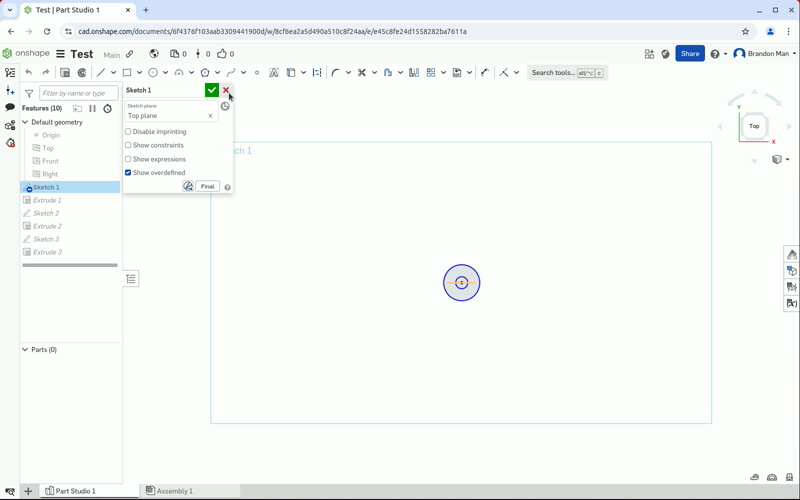
click(229, 92)
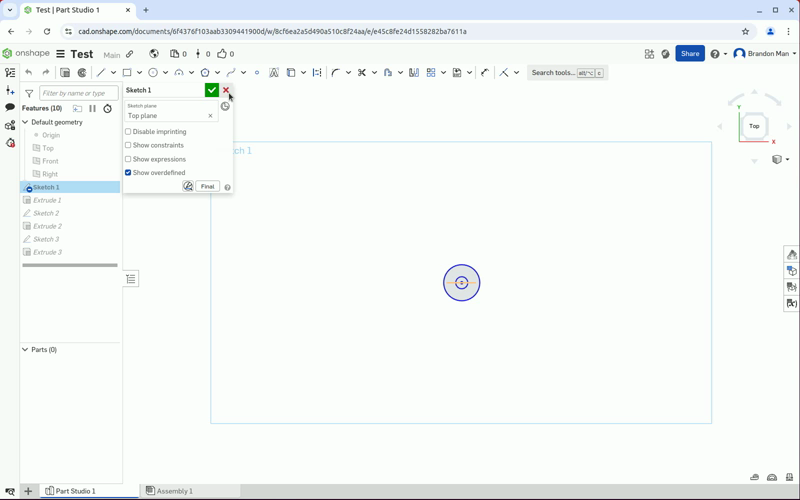
key(shift+s)
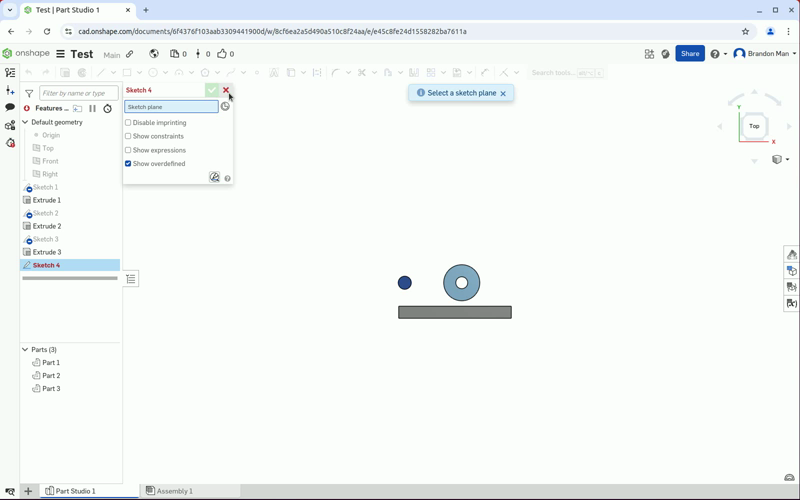
mouse_move(73, 150)
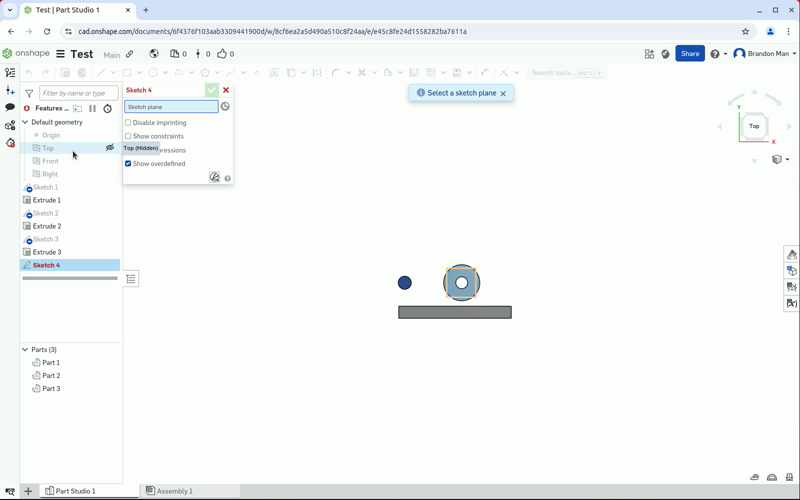
click(73, 150)
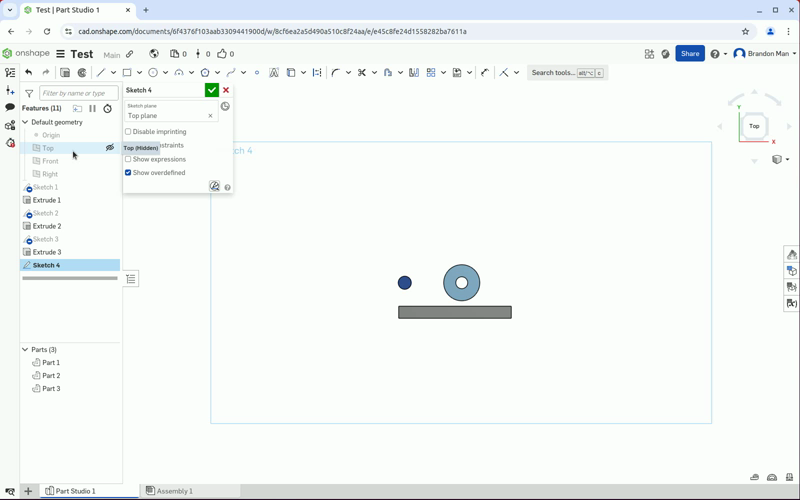
mouse_move(73, 352)
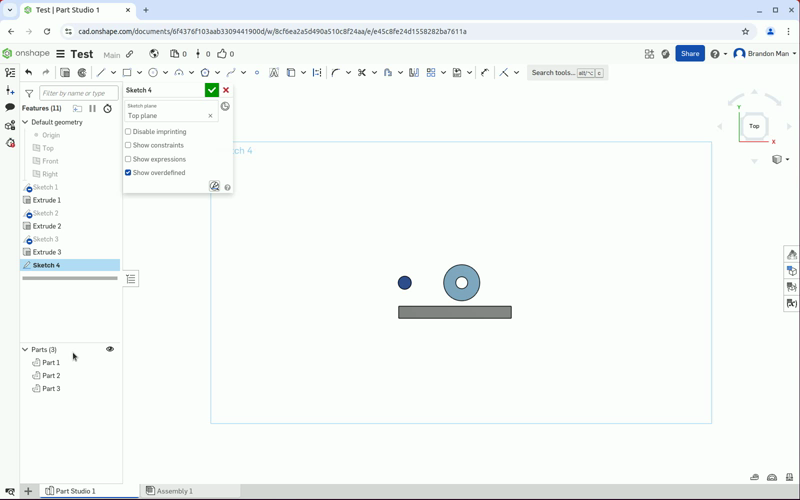
key(y)
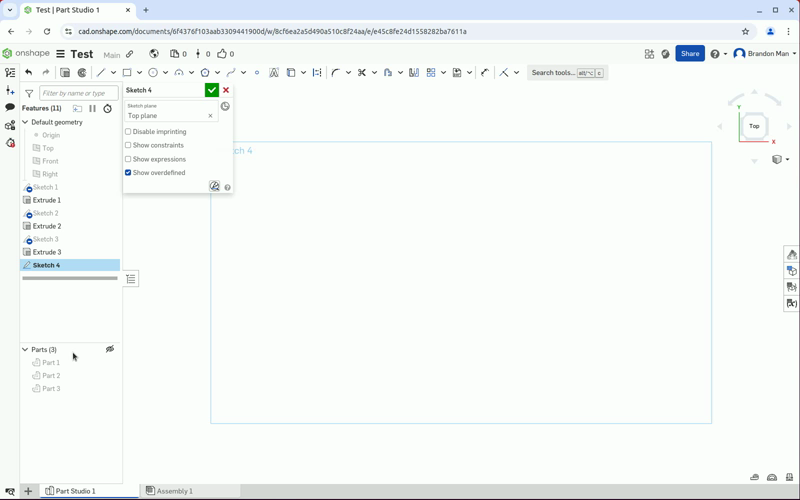
key(l)
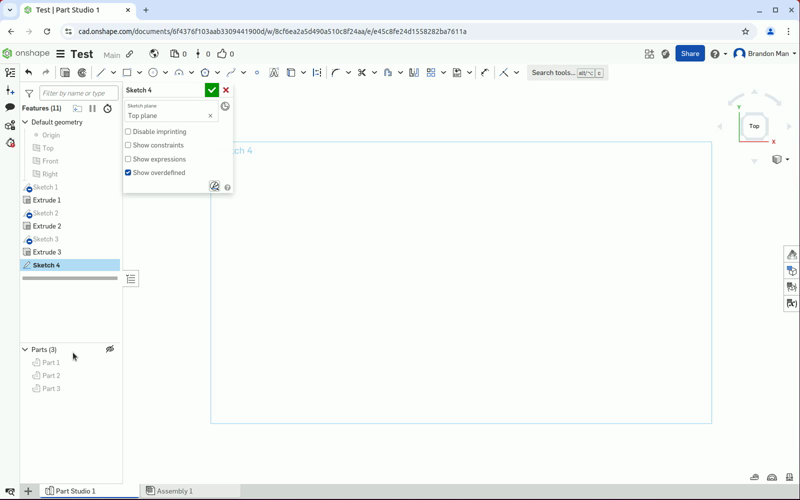
key_down(shift)
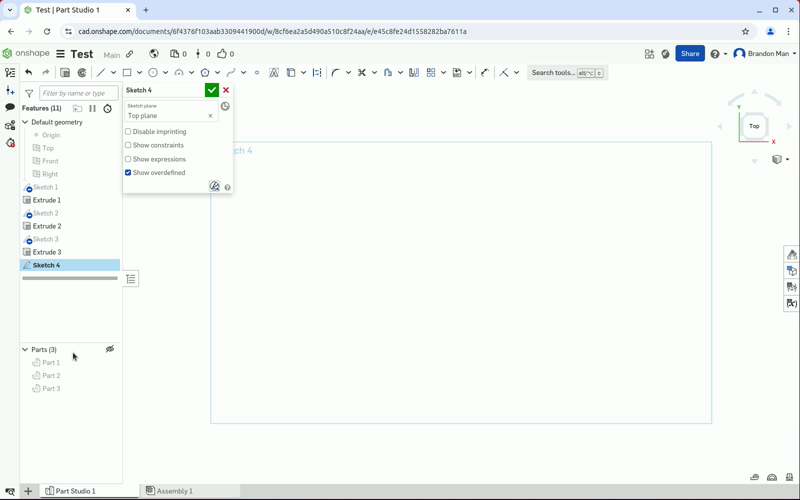
mouse_move(398, 367)
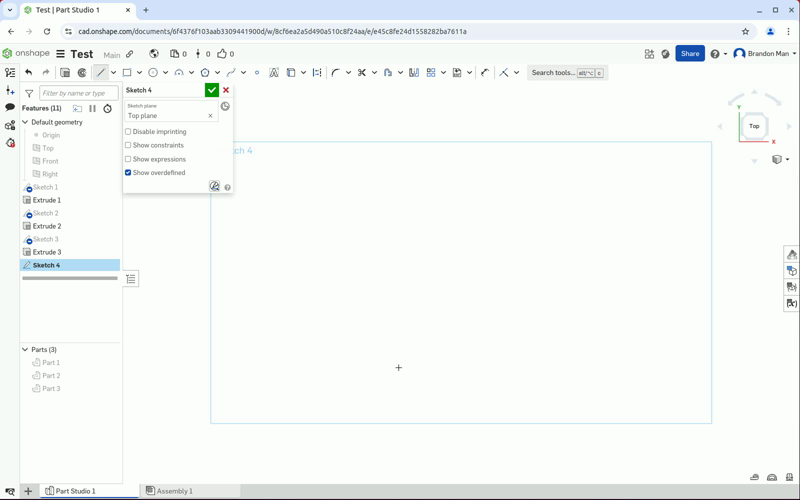
click(398, 367)
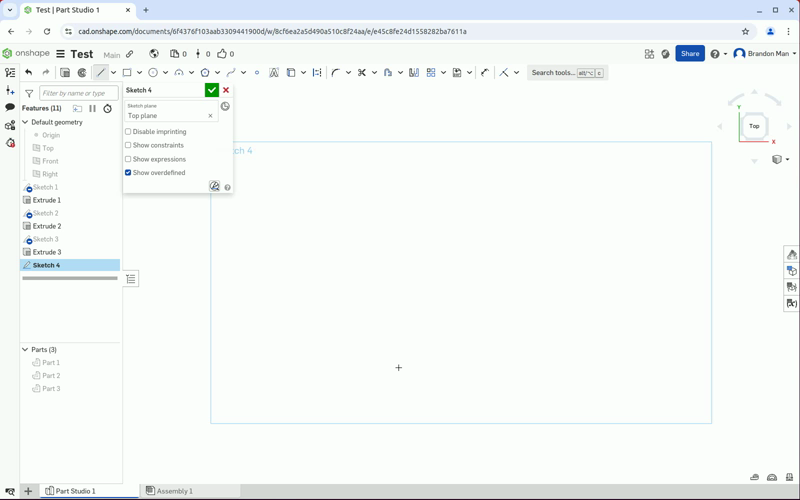
key_up(shift)
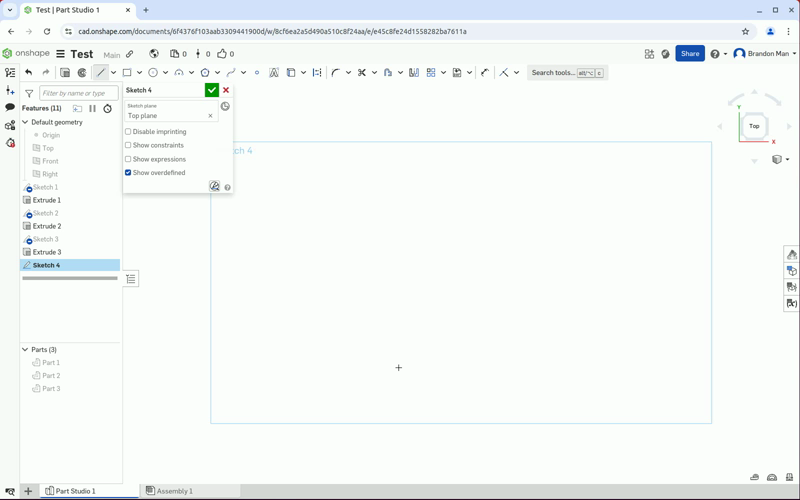
key_down(shift)
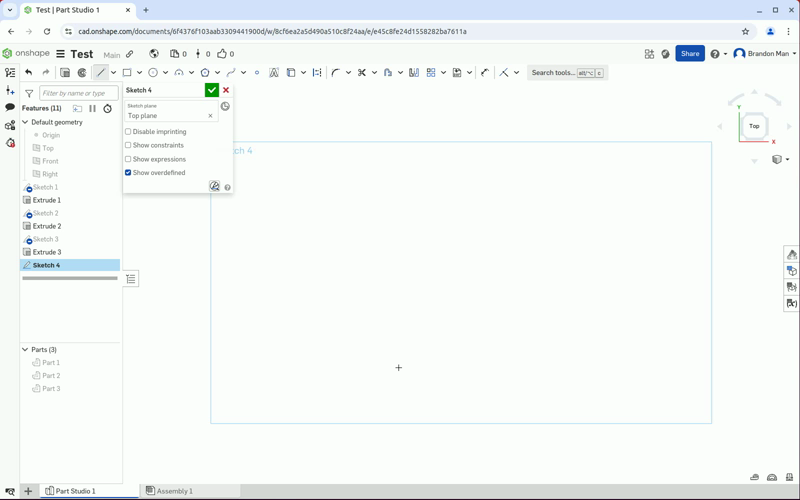
mouse_move(511, 367)
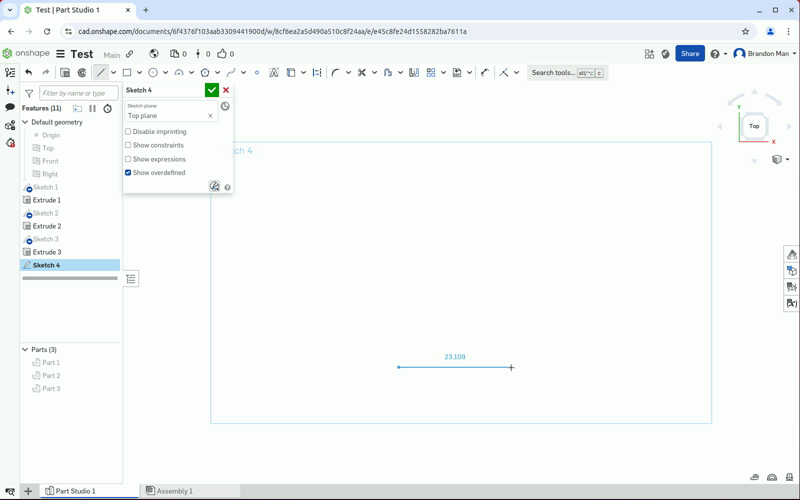
click(511, 367)
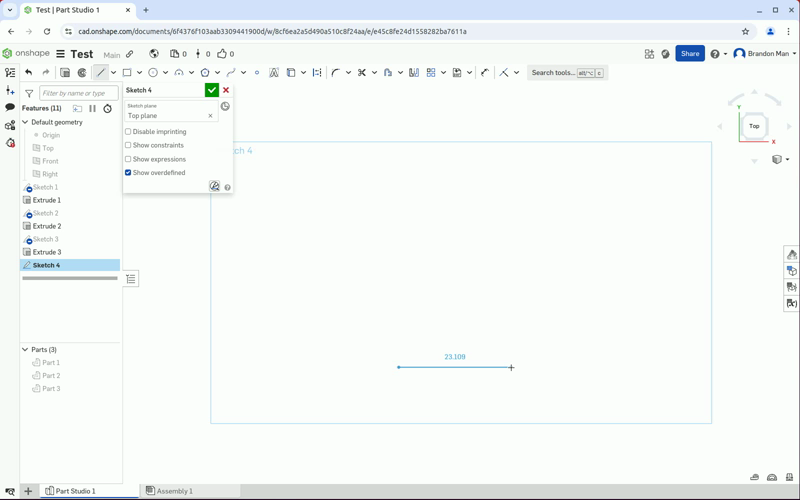
key_up(shift)
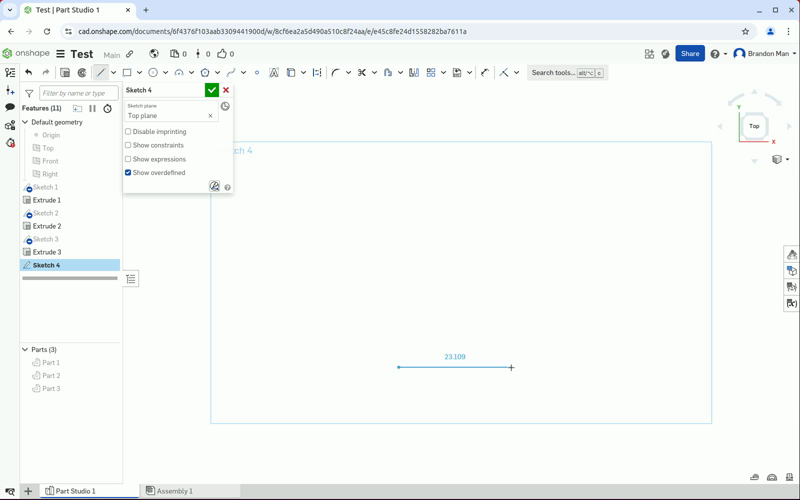
key_down(shift)
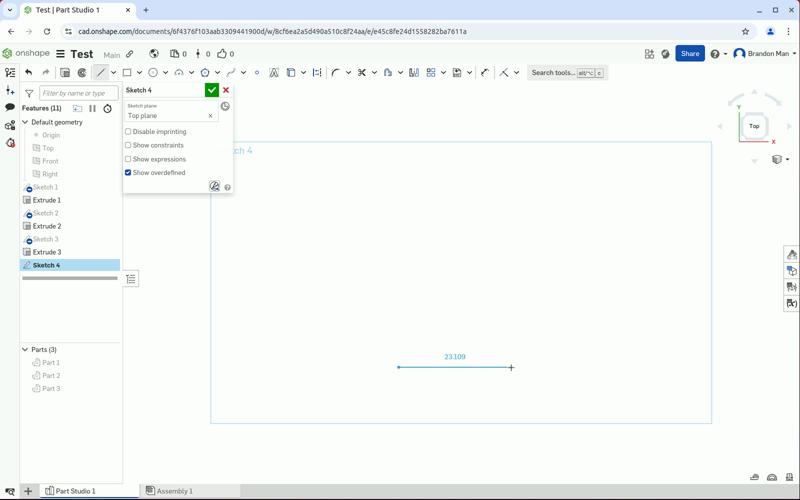
mouse_move(541, 367)
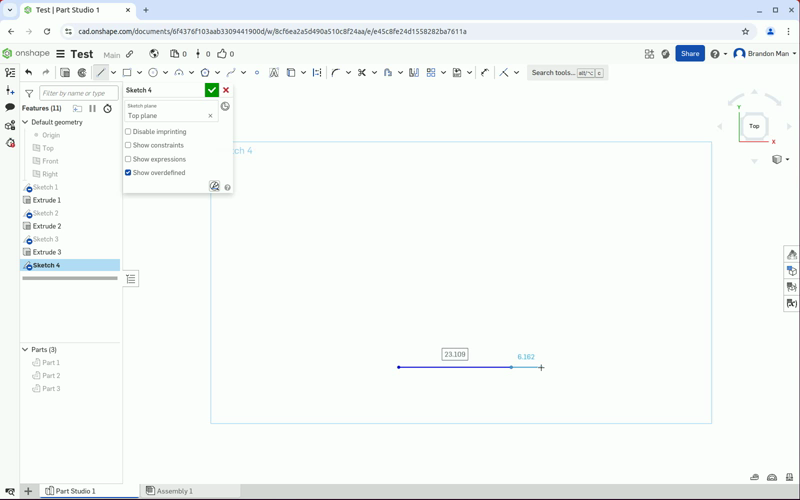
mouse_move(511, 341)
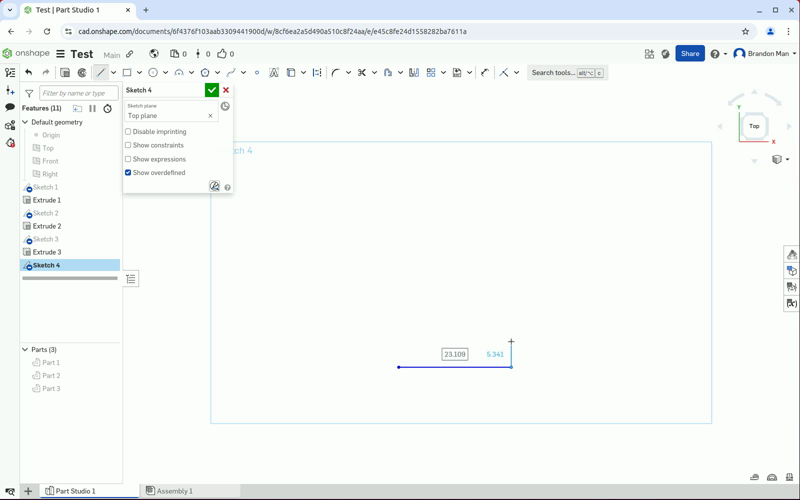
click(511, 341)
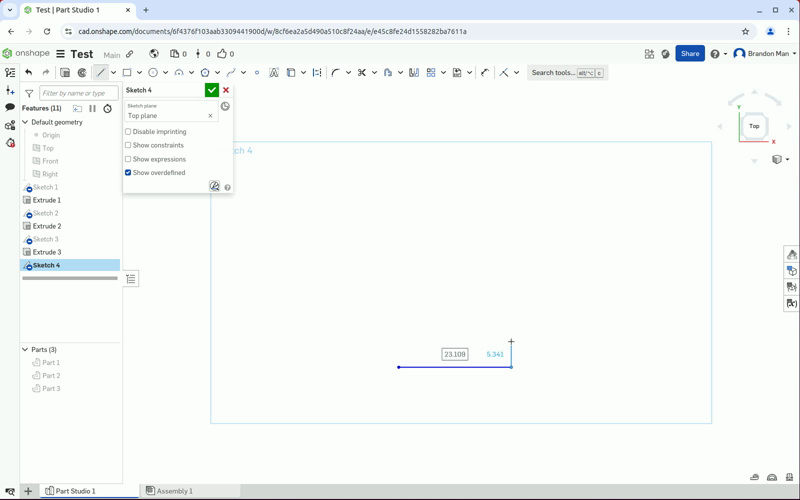
key_up(shift)
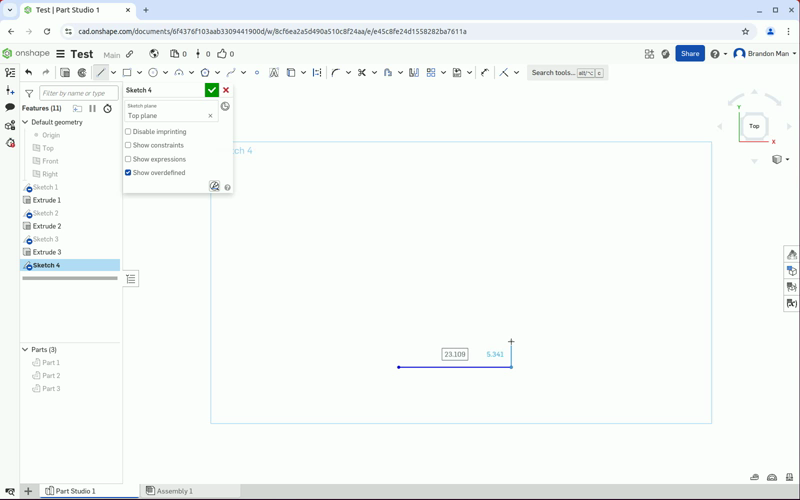
key_down(shift)
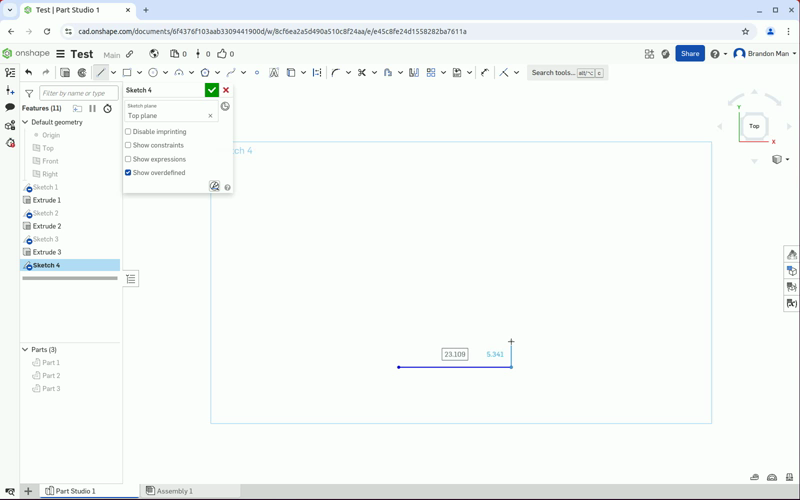
mouse_move(398, 341)
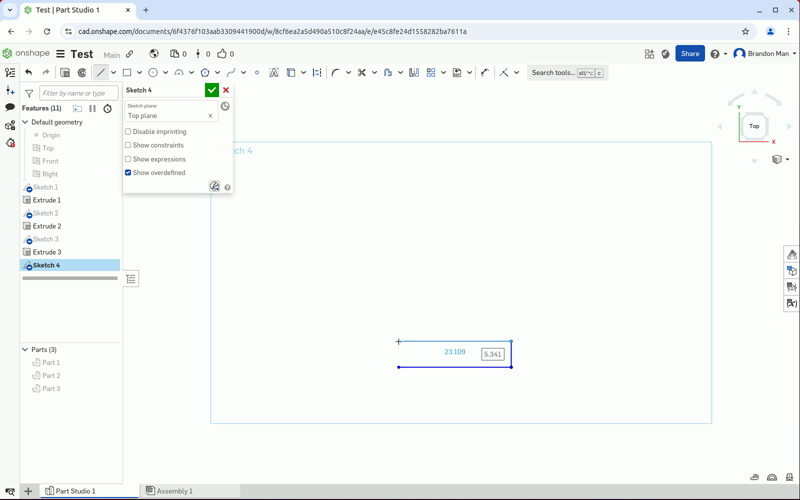
click(398, 341)
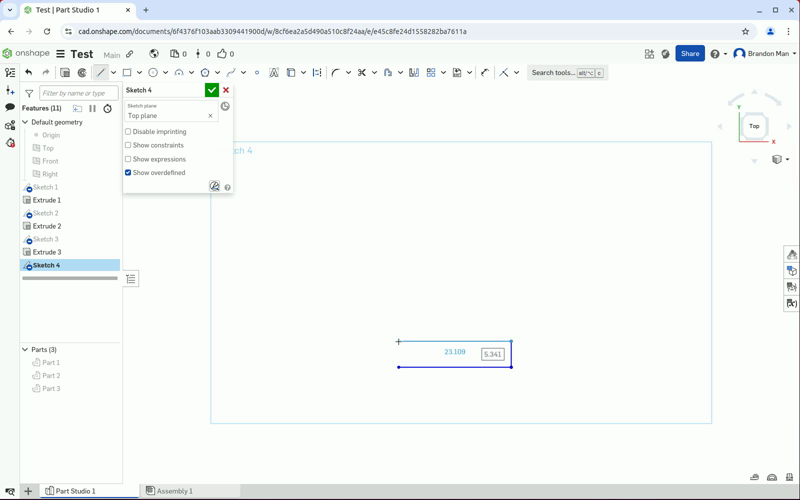
key_up(shift)
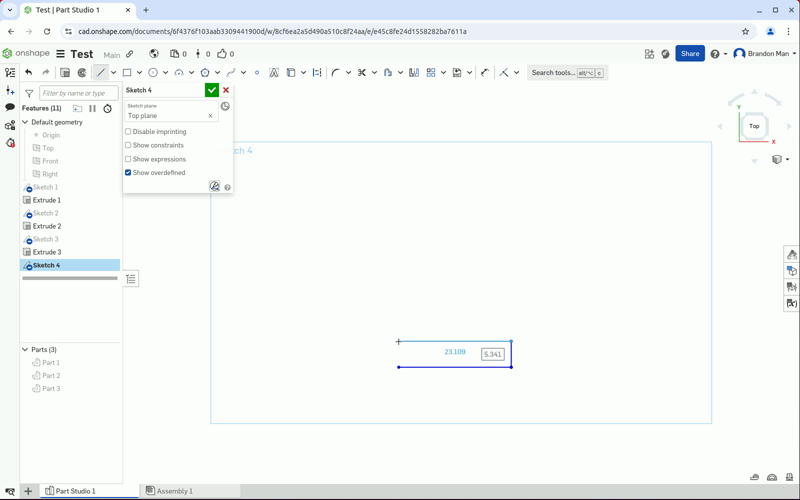
mouse_move(428, 341)
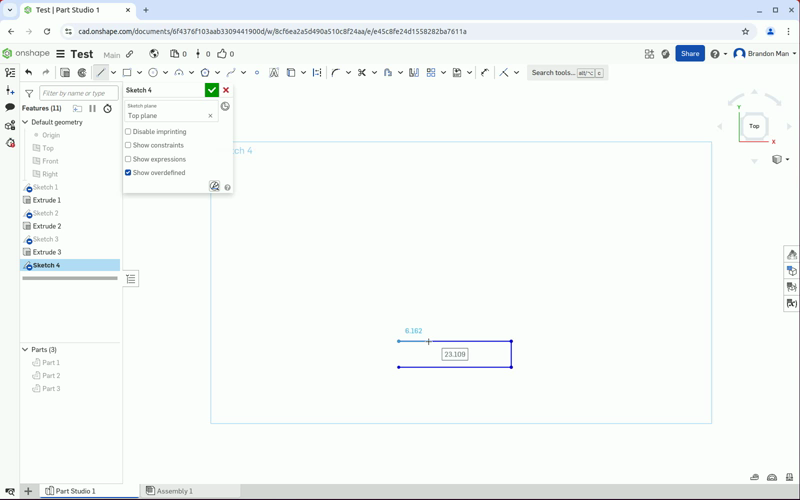
key_down(shift)
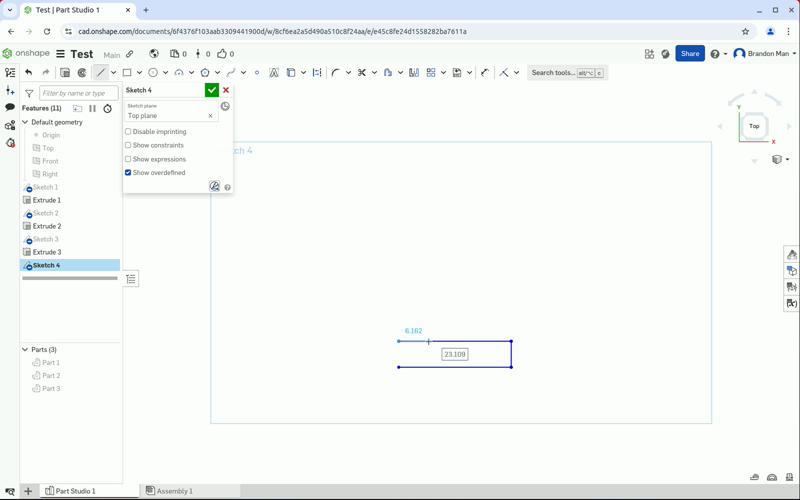
mouse_move(398, 367)
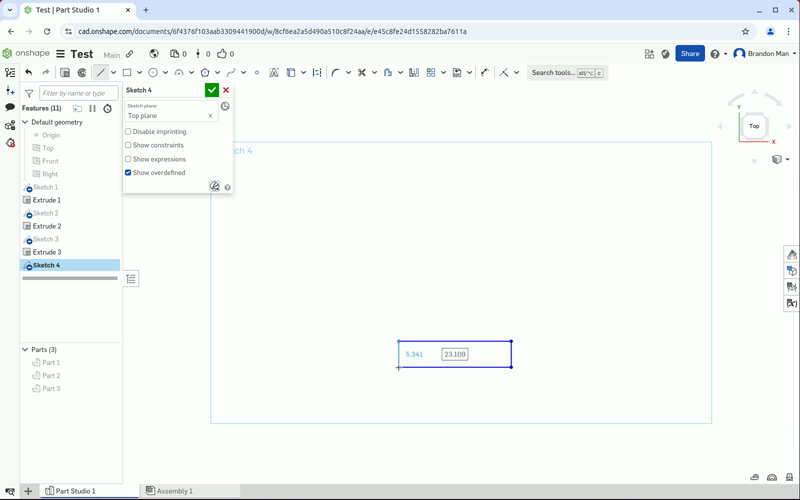
key_up(shift)
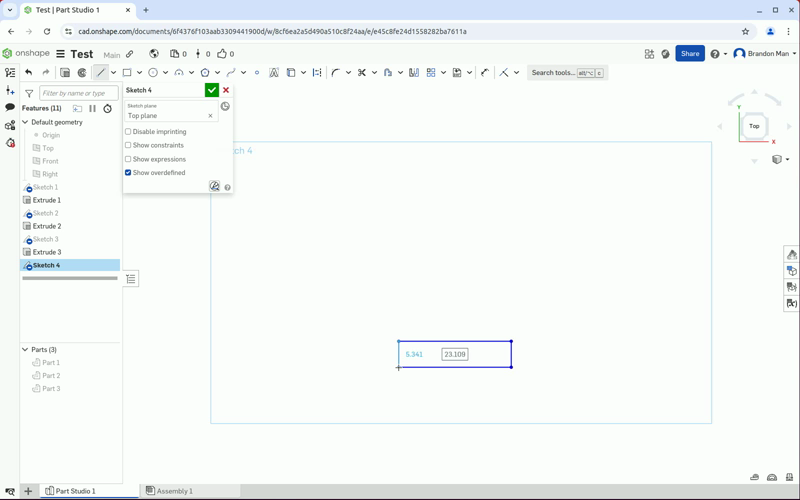
click(398, 367)
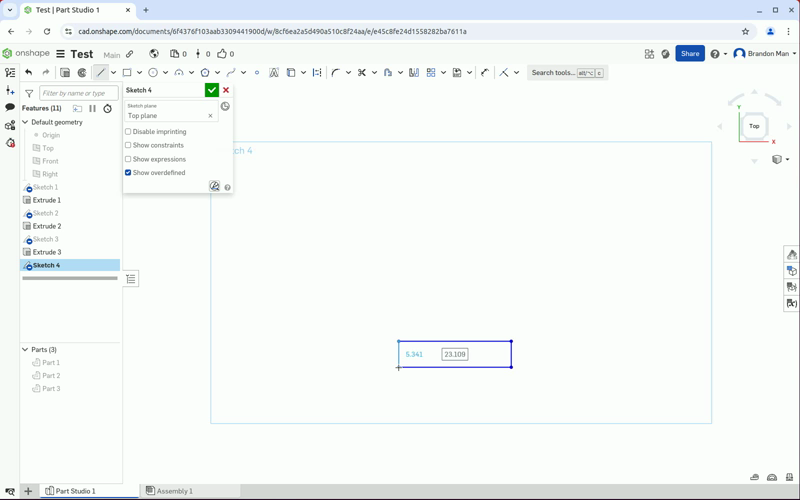
key(esc)
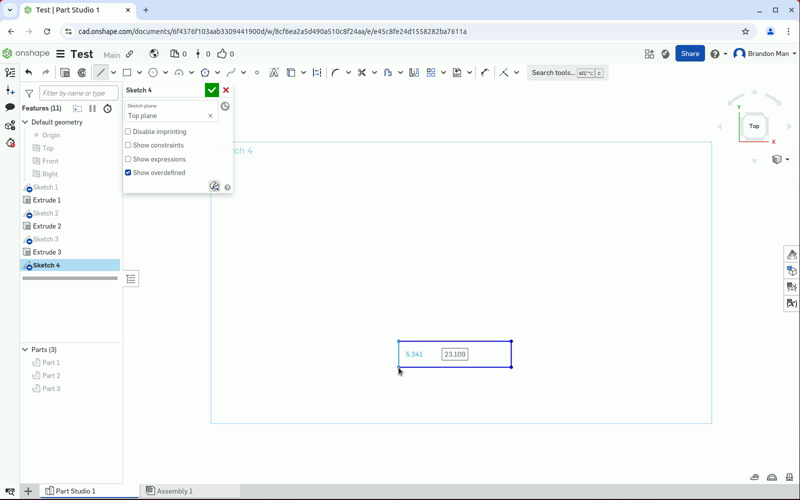
mouse_move(408, 363)
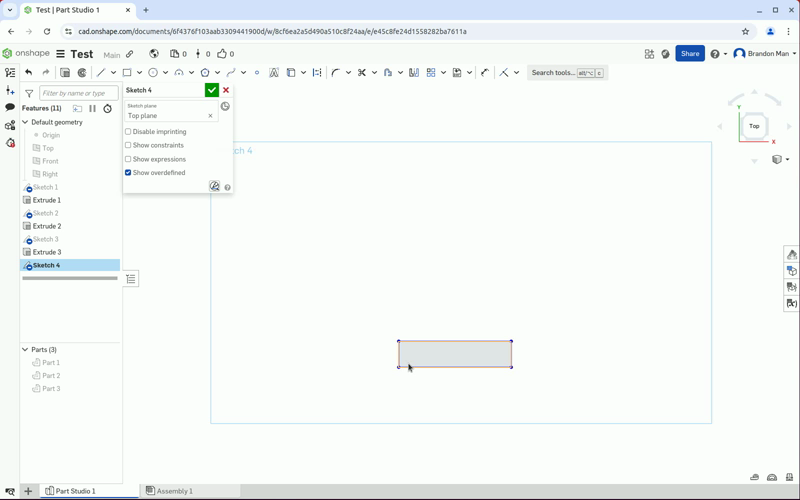
click(408, 363)
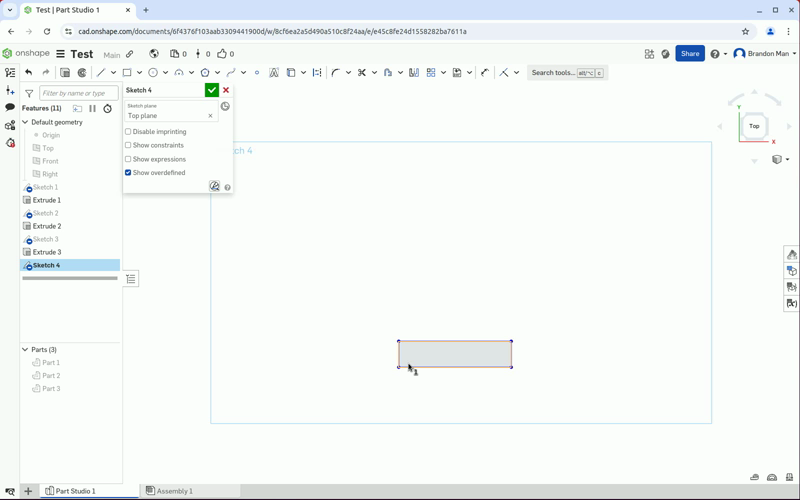
mouse_move(73, 352)
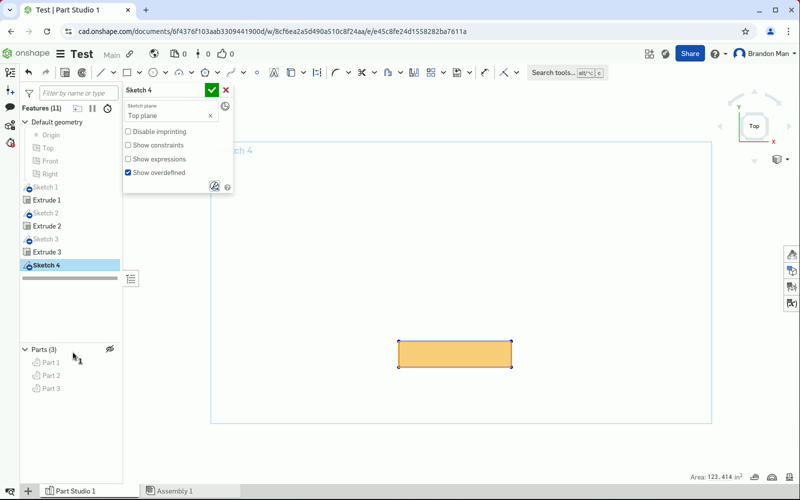
key(shift+y)
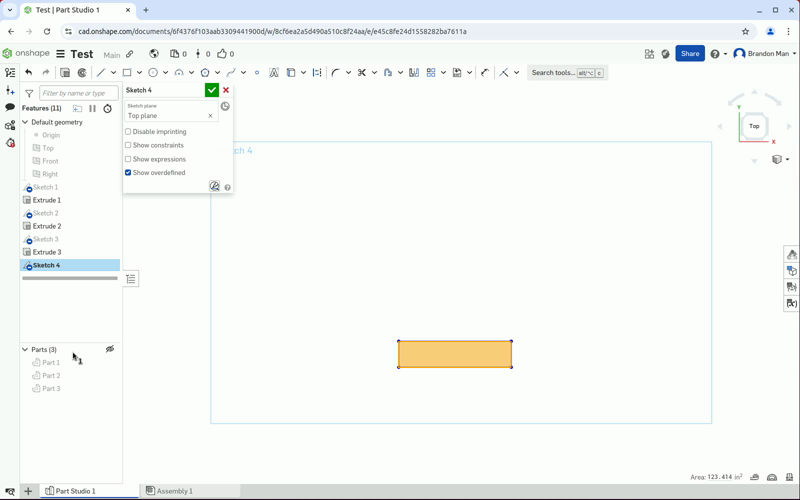
key(shift+e)
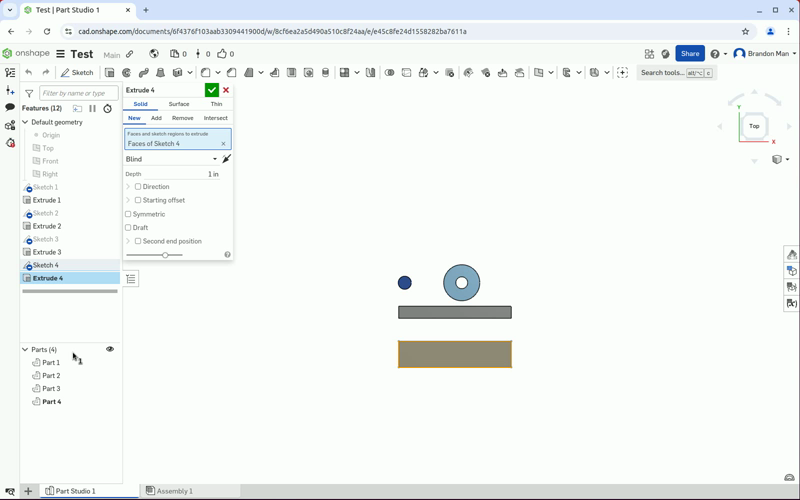
mouse_move(143, 106)
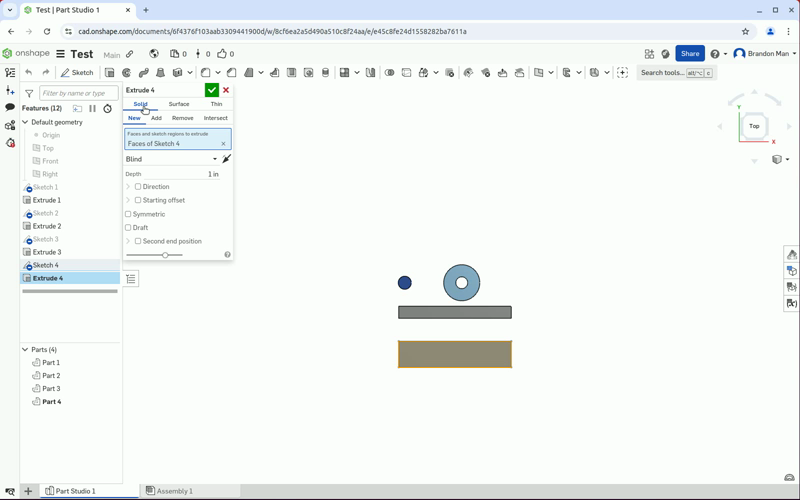
click(143, 106)
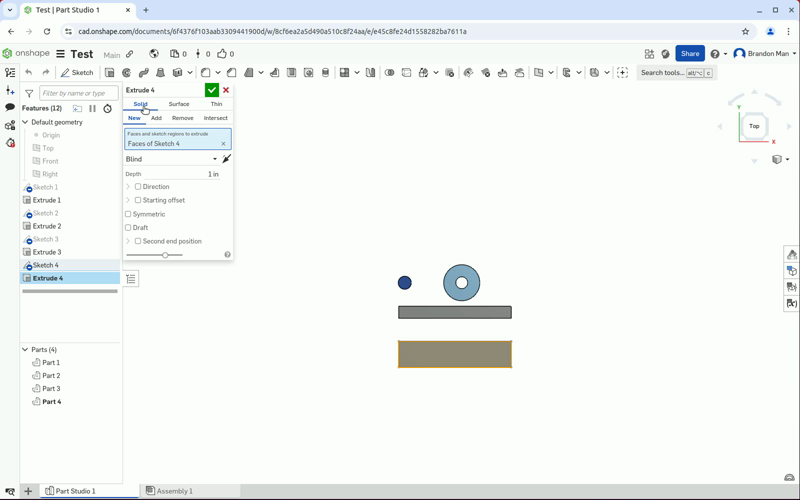
mouse_move(137, 120)
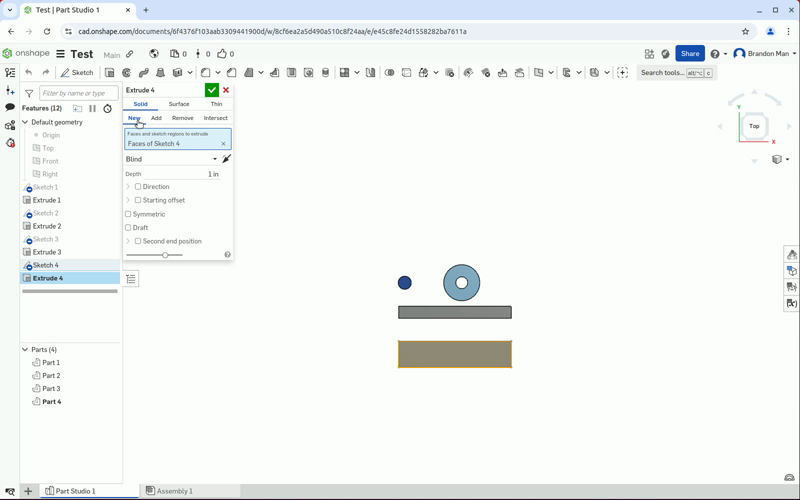
click(137, 120)
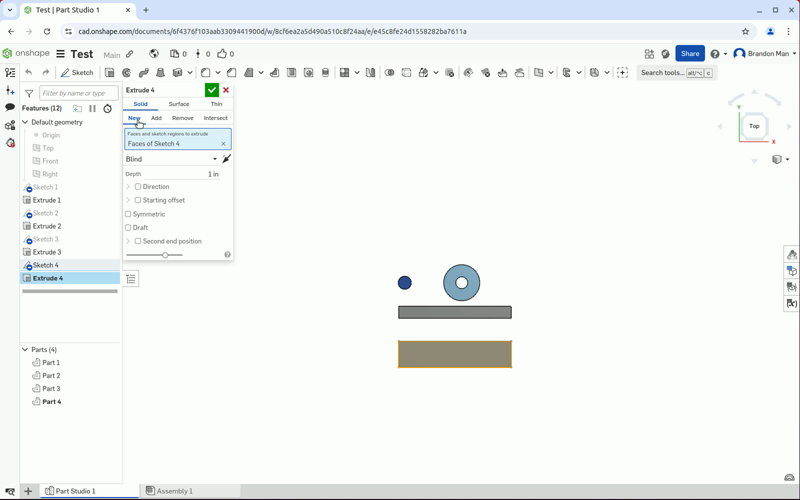
key(tab, 4)
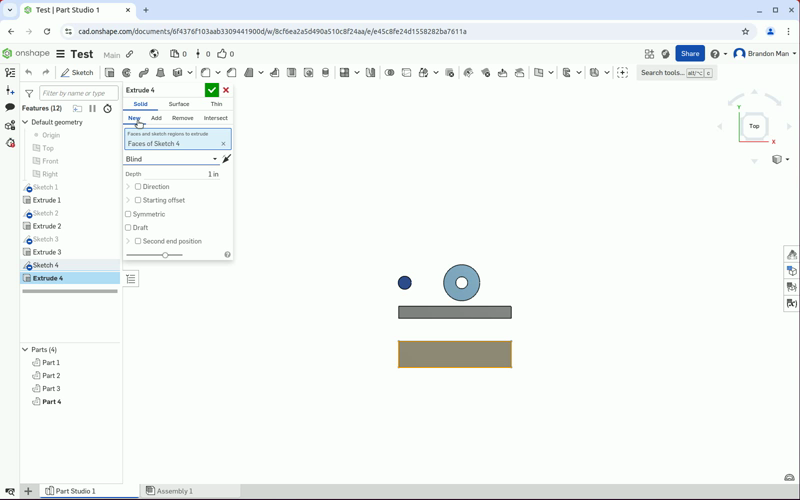
text(6.981)
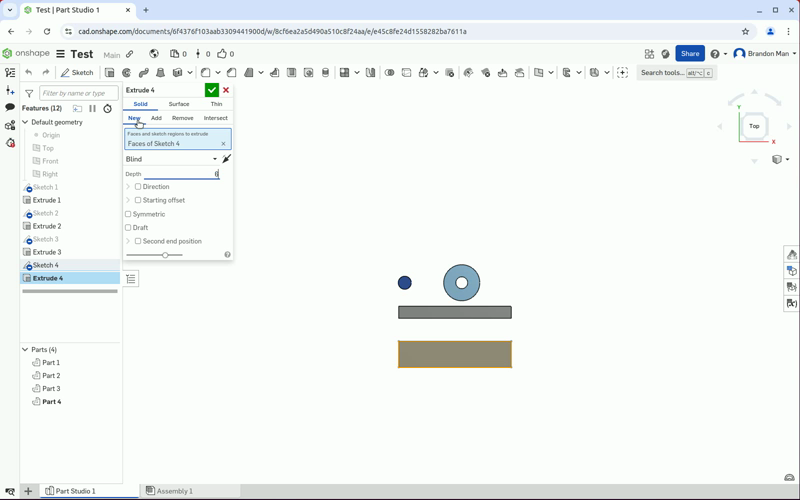
key(enter)
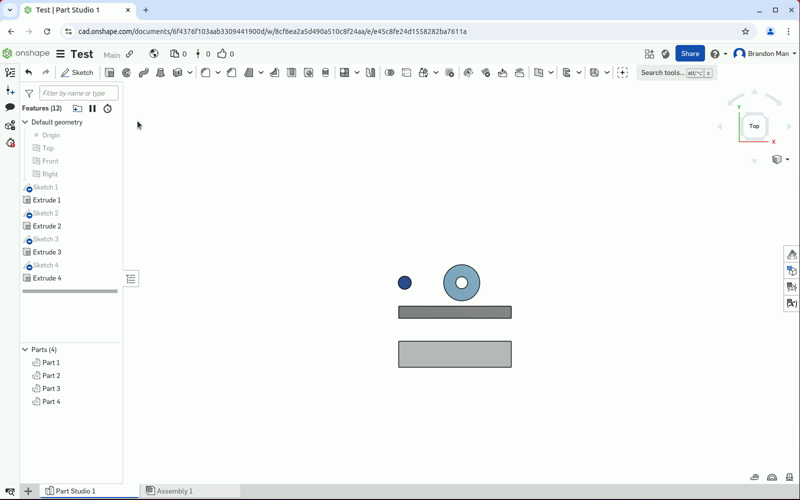
key(shift+h)
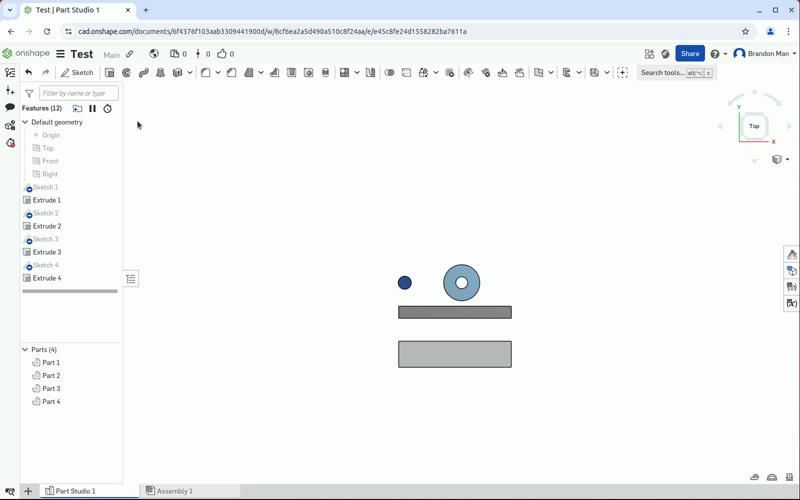
key(shift+h)
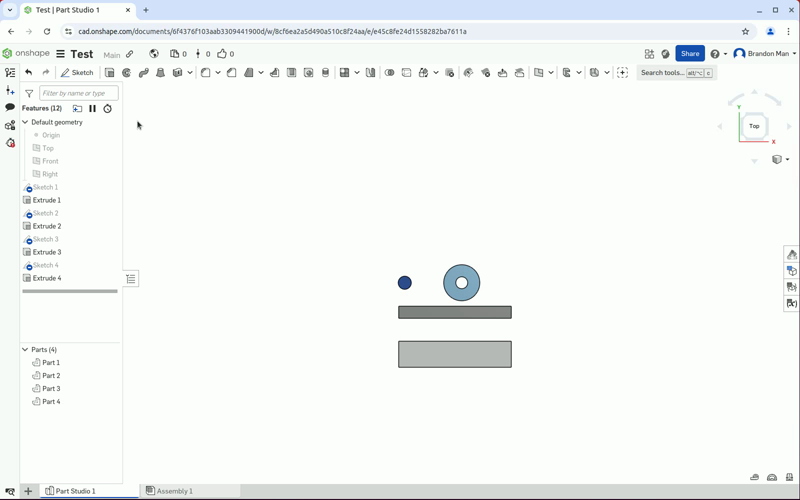
key(shift+7)
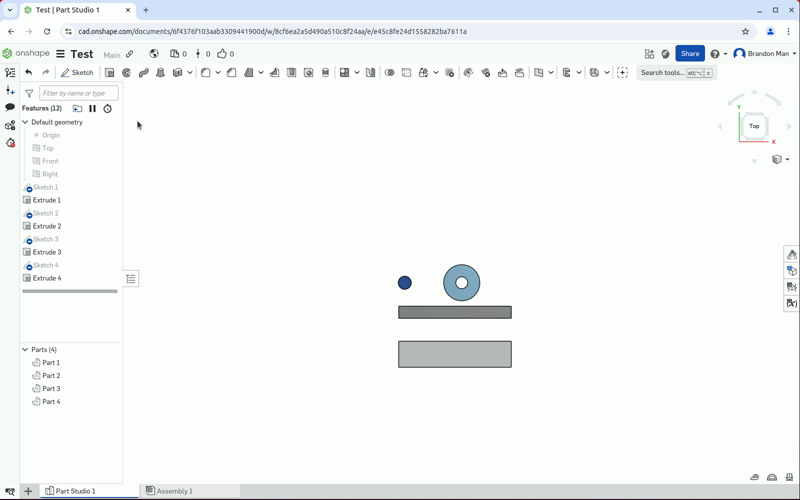
key(up, 3)
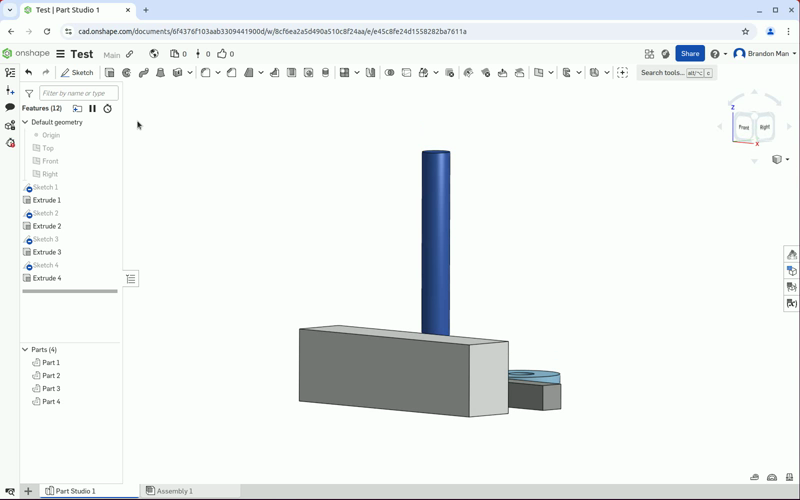
key(left, 3)
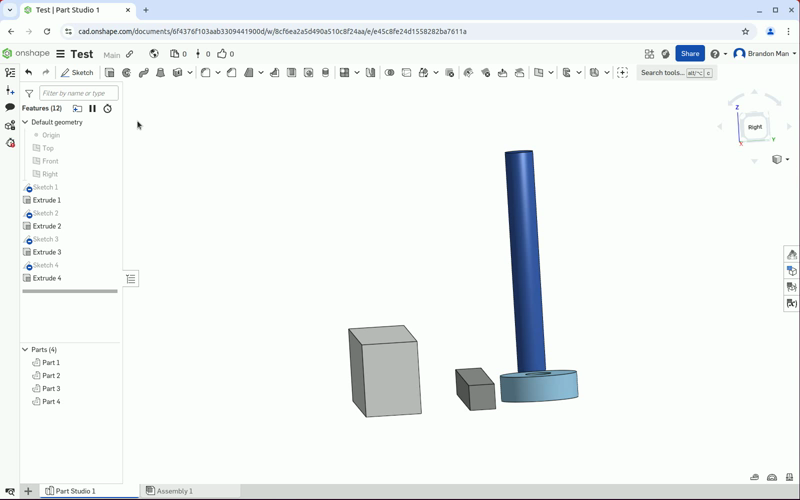
key(right, 3)
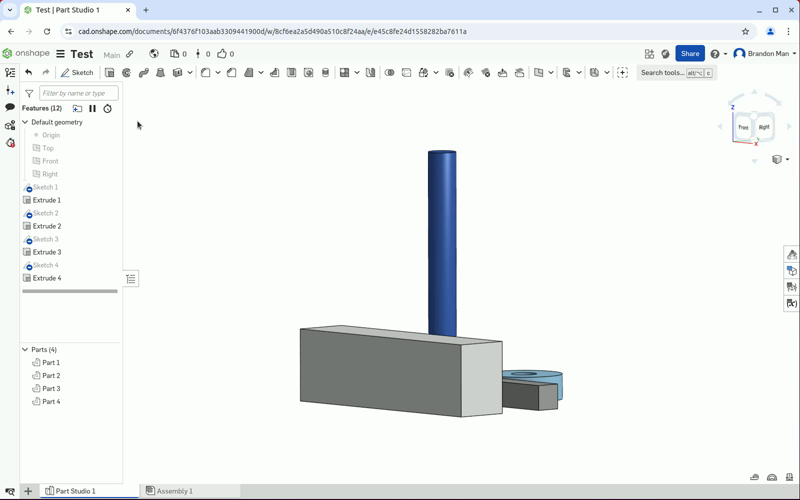
key(down, 3)
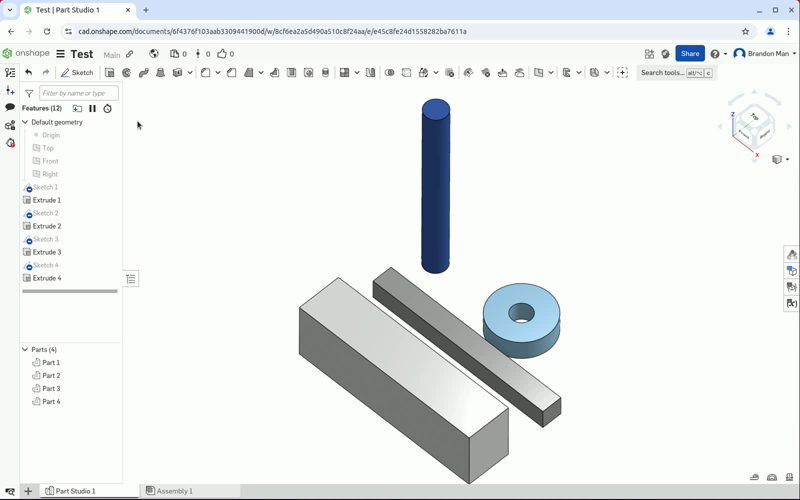
mouse_move(73, 189)
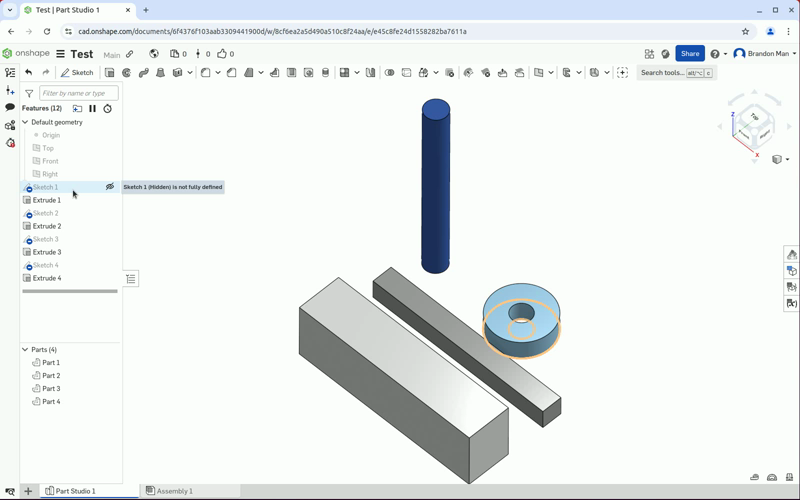
click(73, 189)